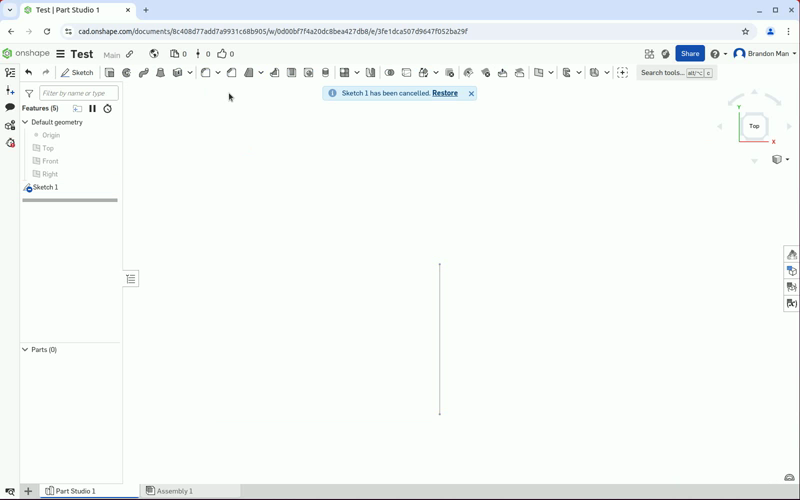
key(shift+h)
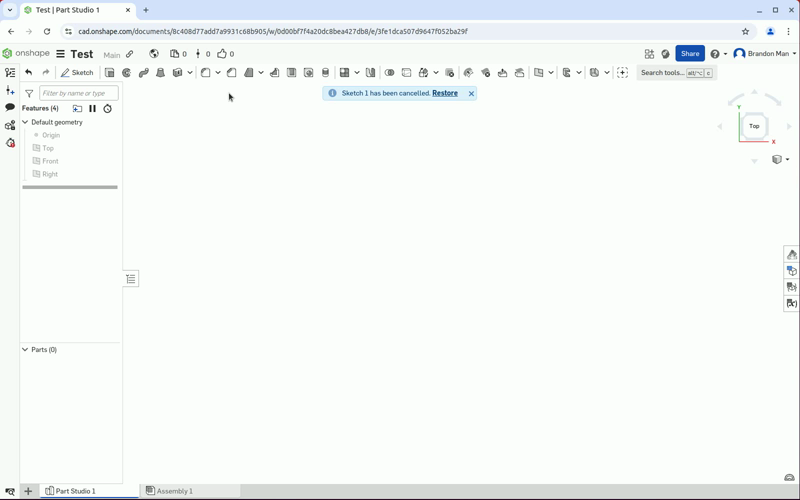
mouse_move(73, 352)
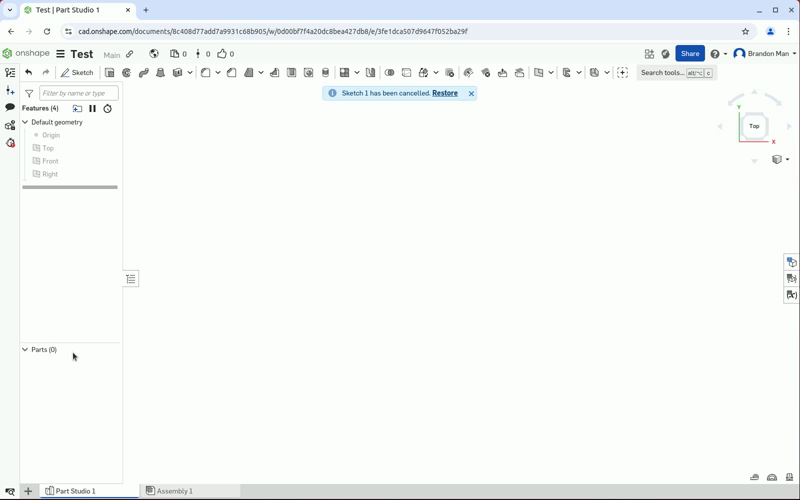
key(y)
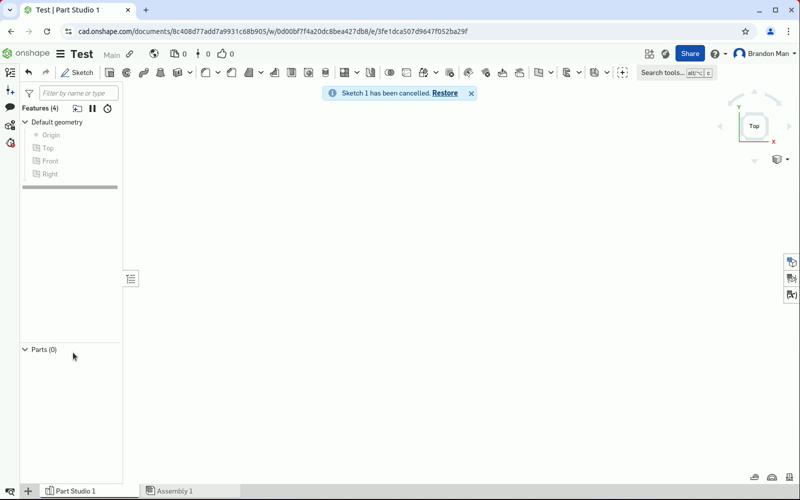
key(shift+p)
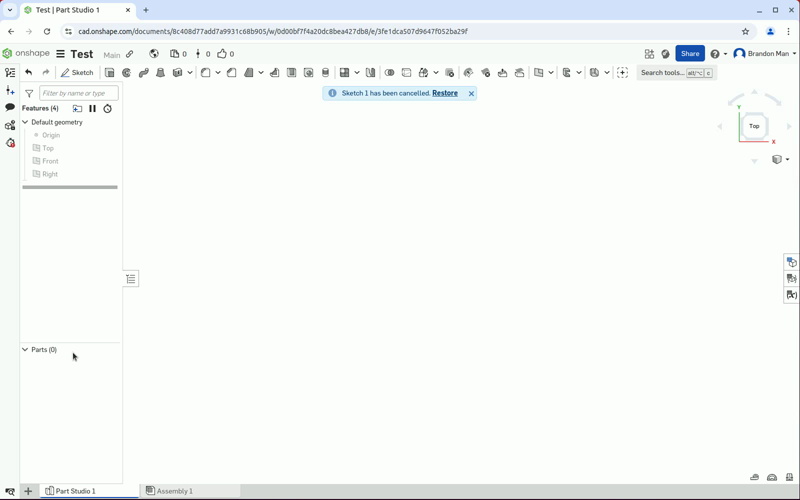
key(space)
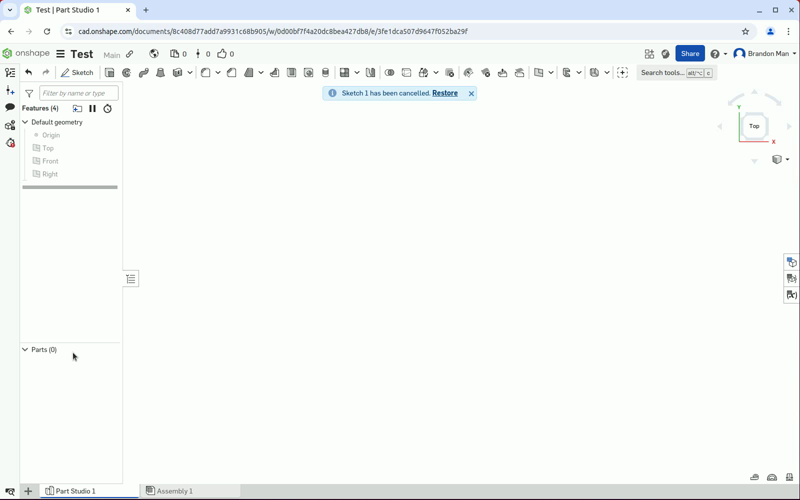
key_down(shift)
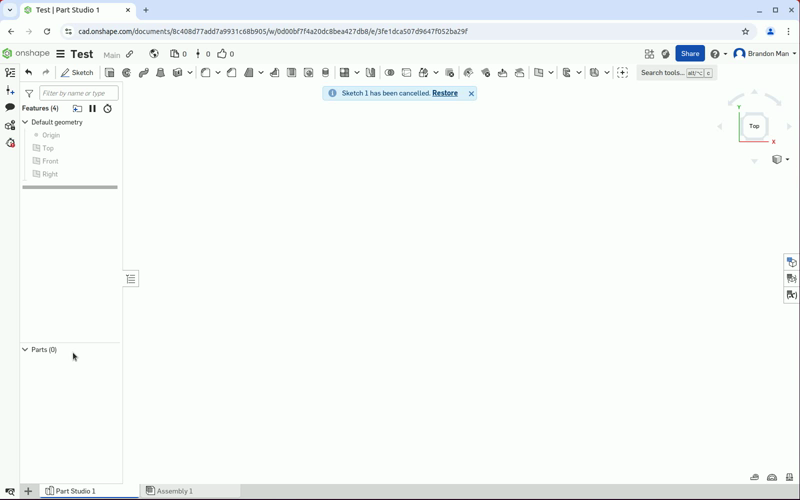
key(up)
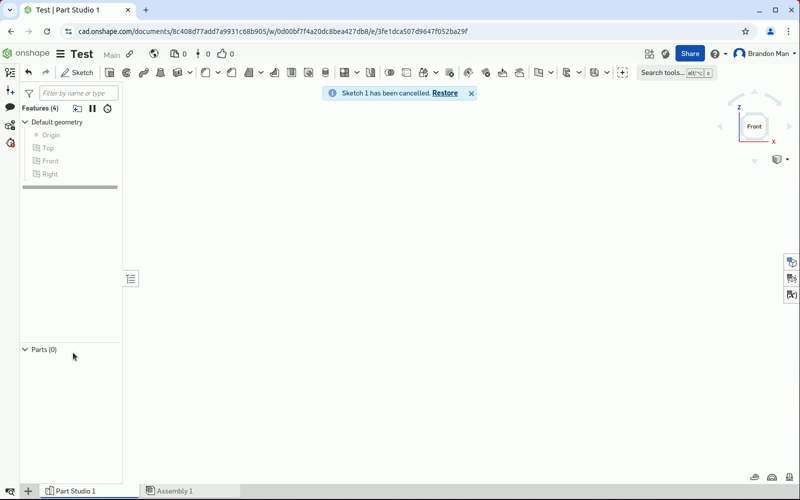
key_up(shift)
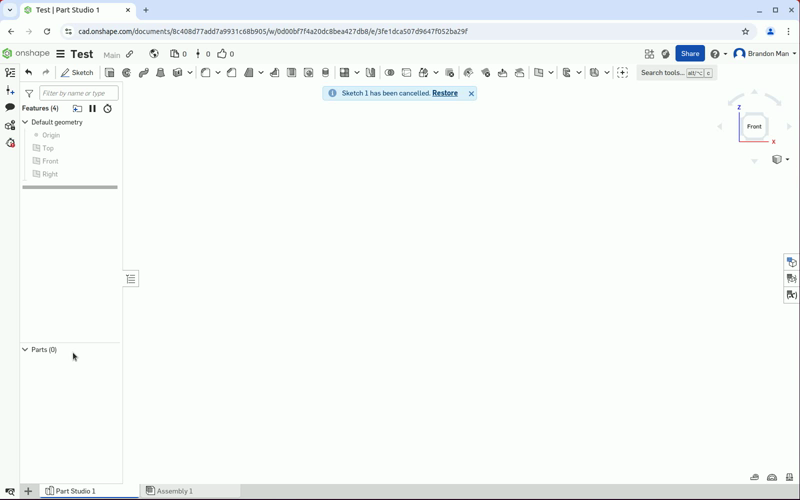
mouse_move(73, 352)
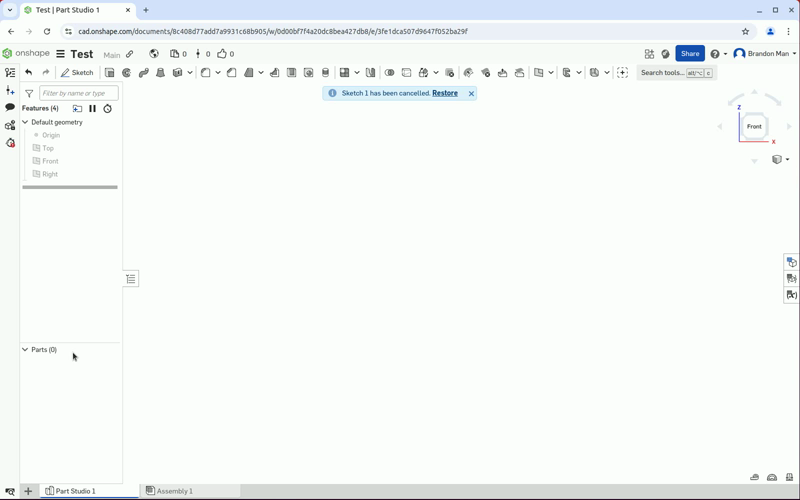
key(shift+y)
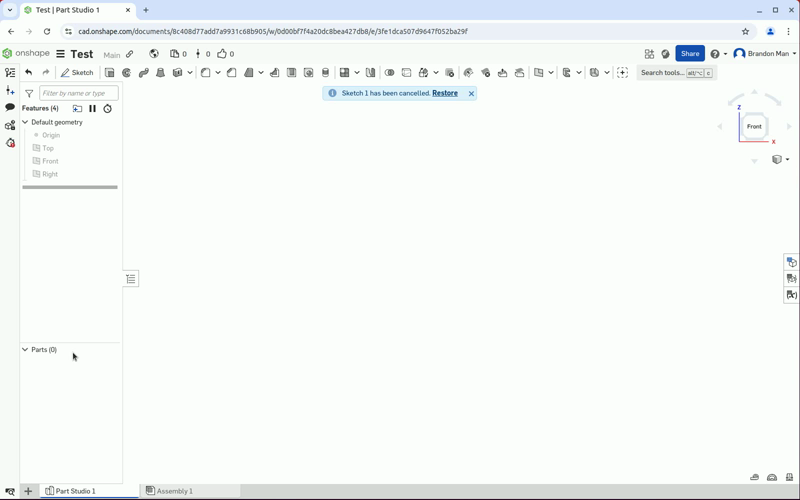
key(shift+s)
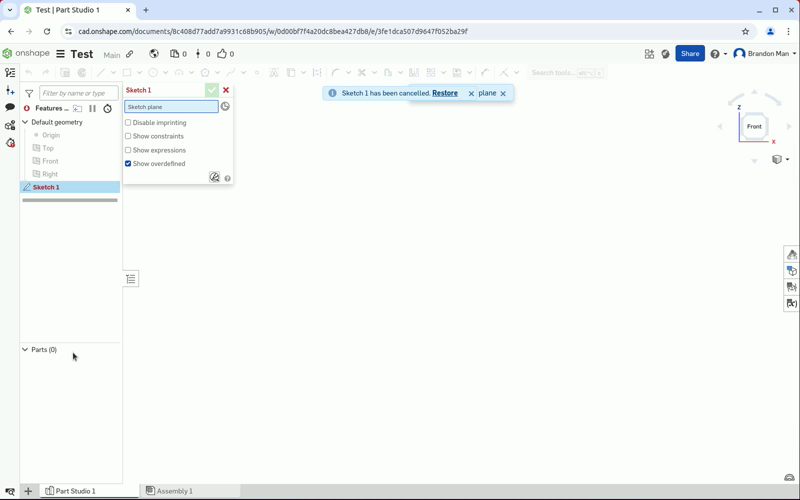
mouse_move(73, 163)
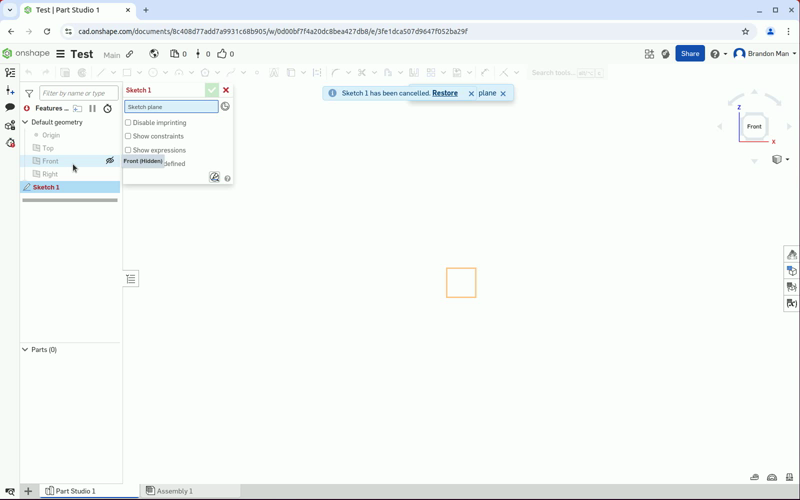
click(73, 163)
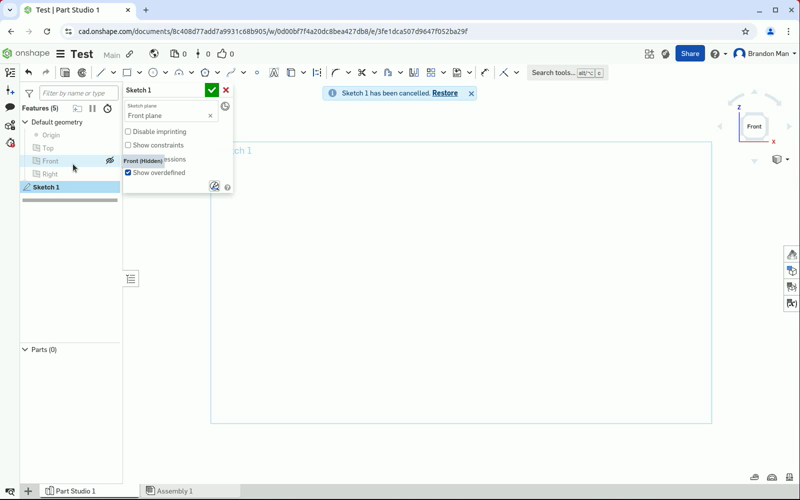
mouse_move(73, 352)
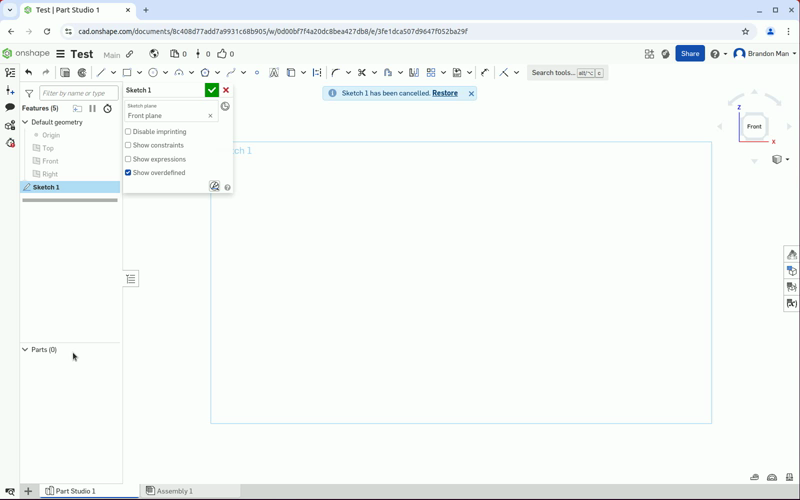
key(y)
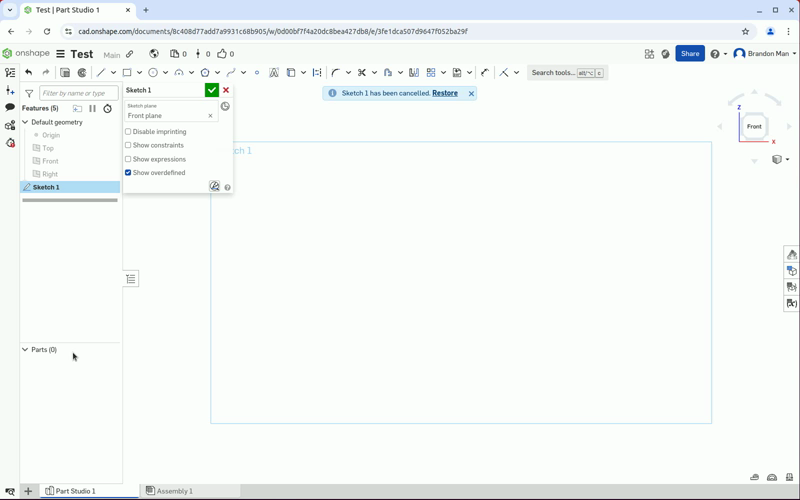
key(l)
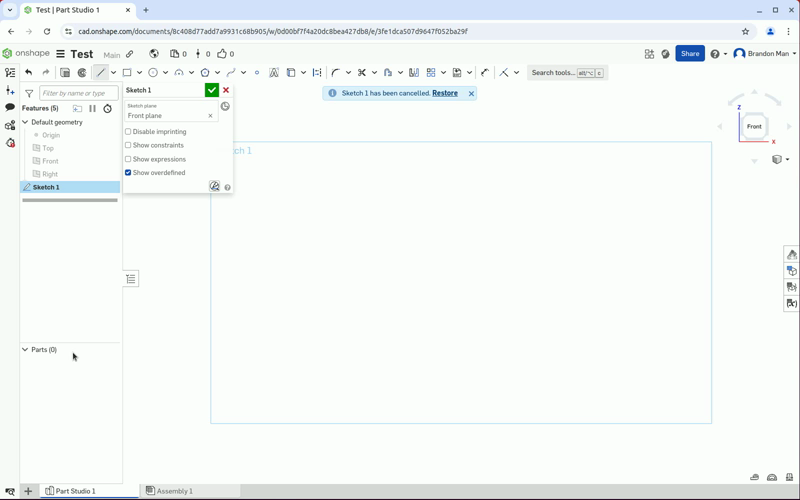
key_down(shift)
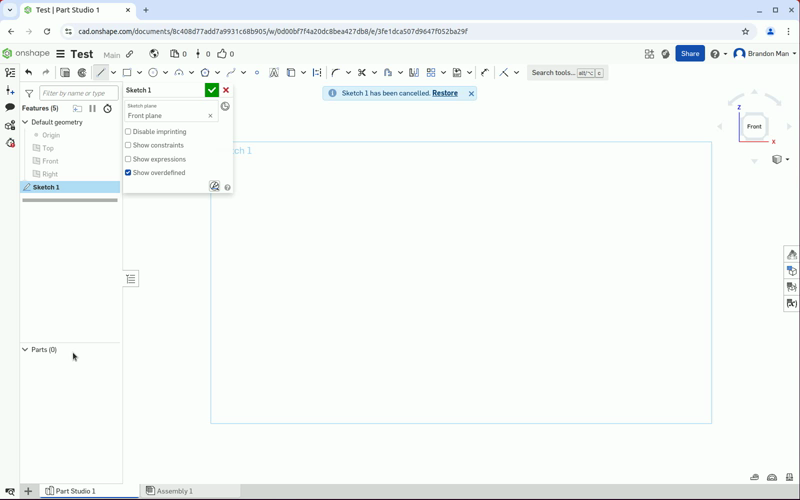
mouse_move(348, 268)
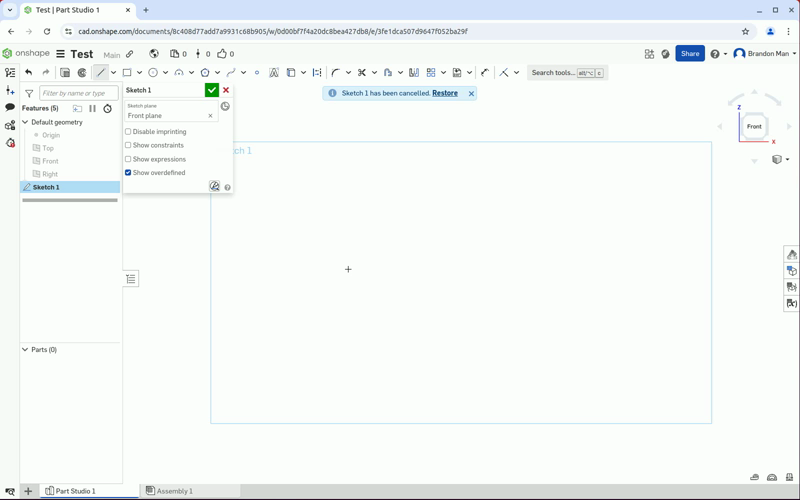
click(348, 268)
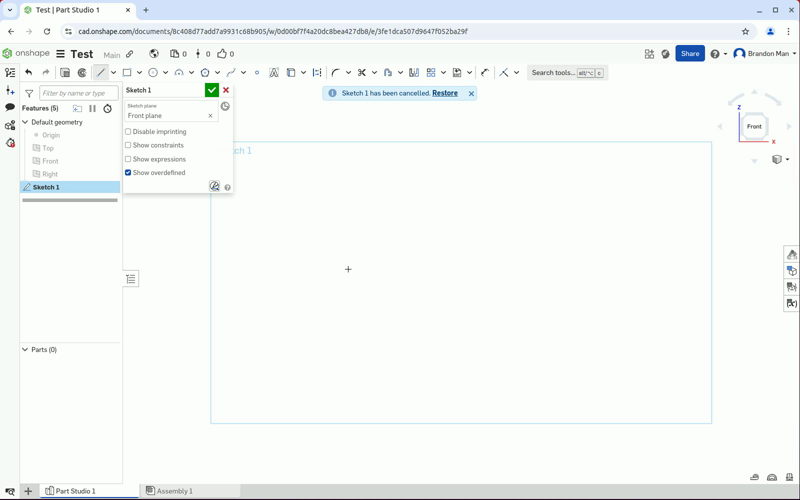
key_up(shift)
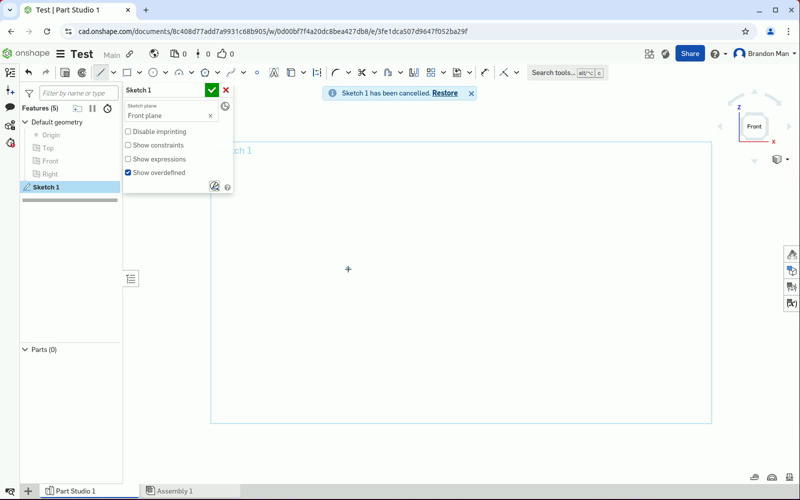
key_down(shift)
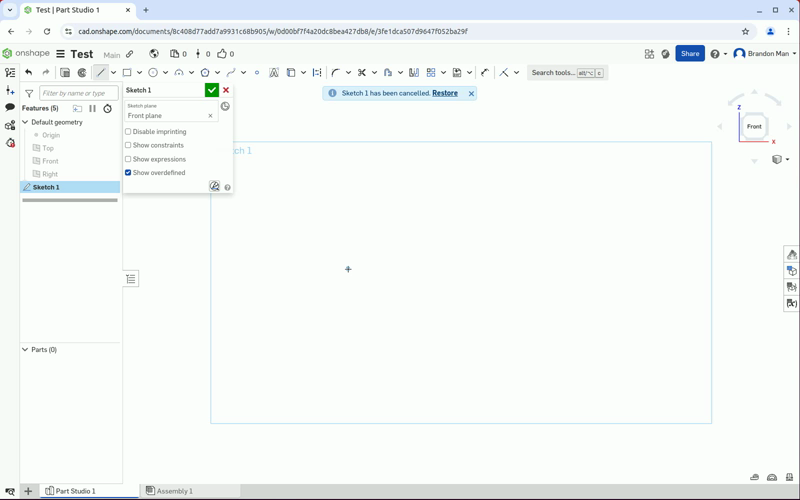
mouse_move(378, 268)
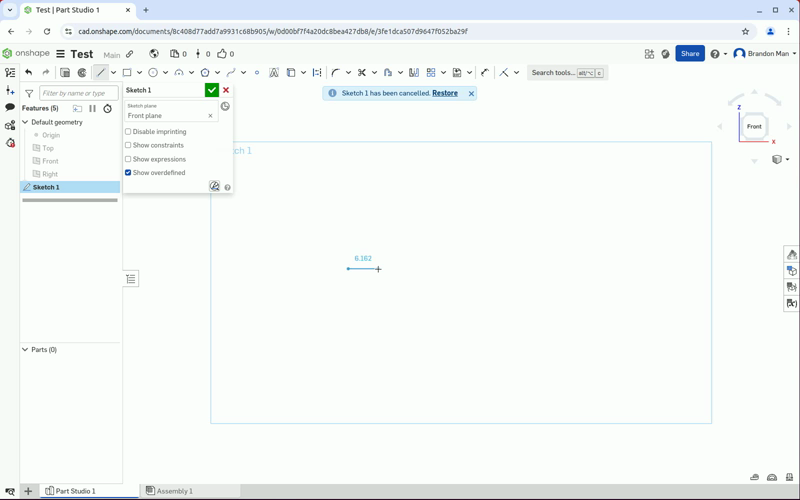
mouse_move(407, 268)
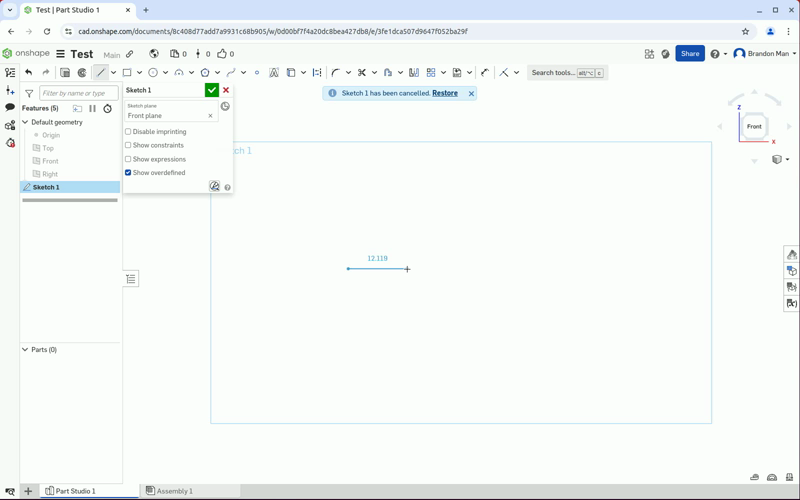
click(407, 268)
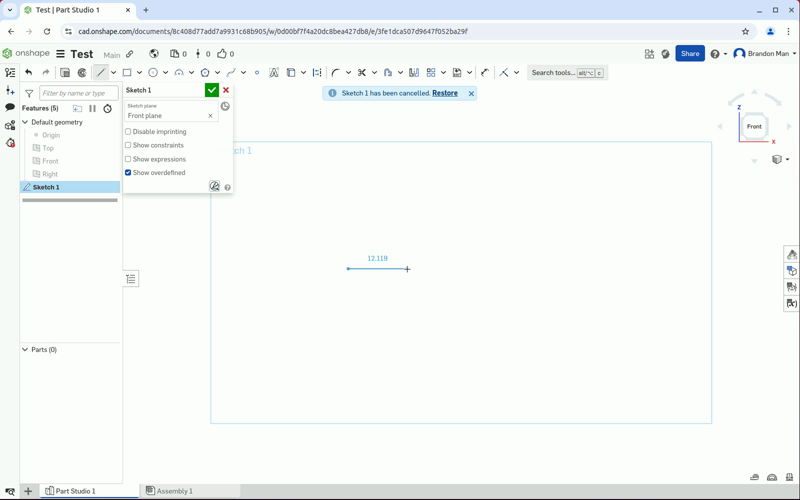
key_up(shift)
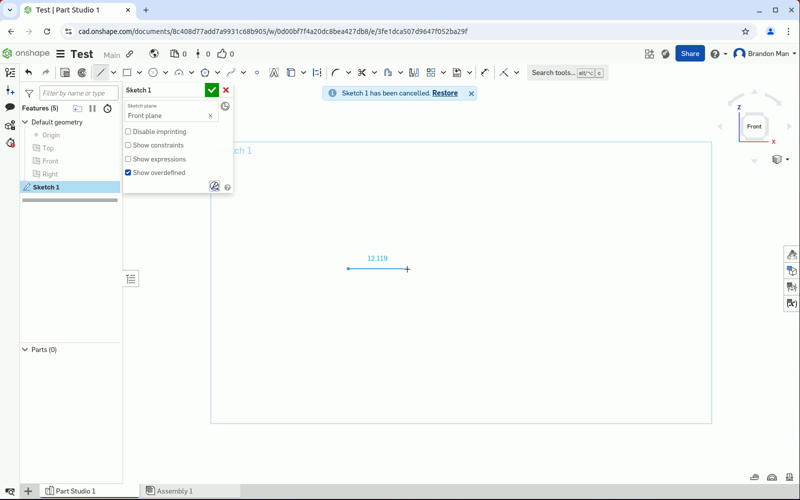
key(esc)
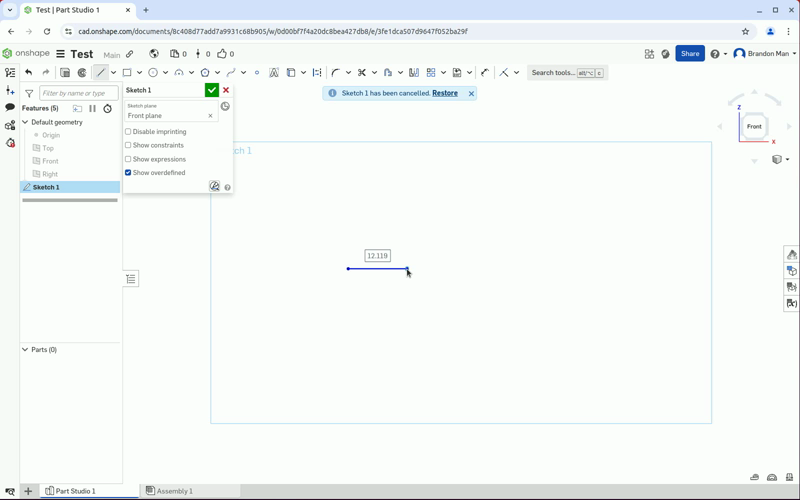
key(a)
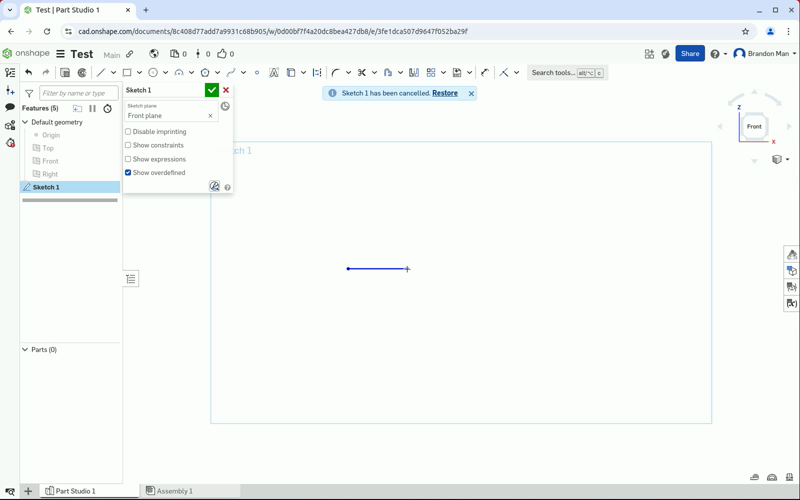
mouse_move(407, 268)
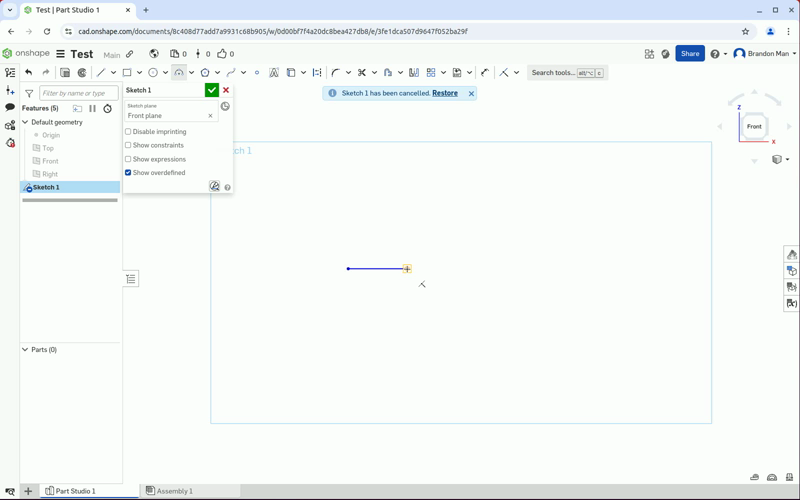
click(407, 268)
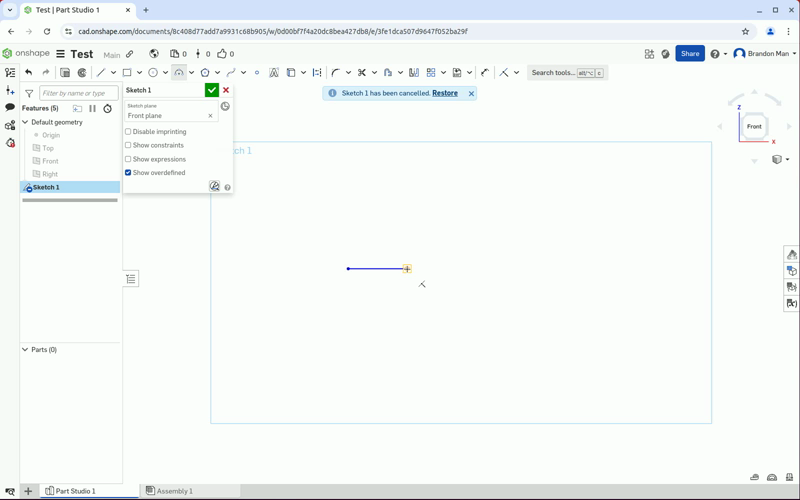
key_down(shift)
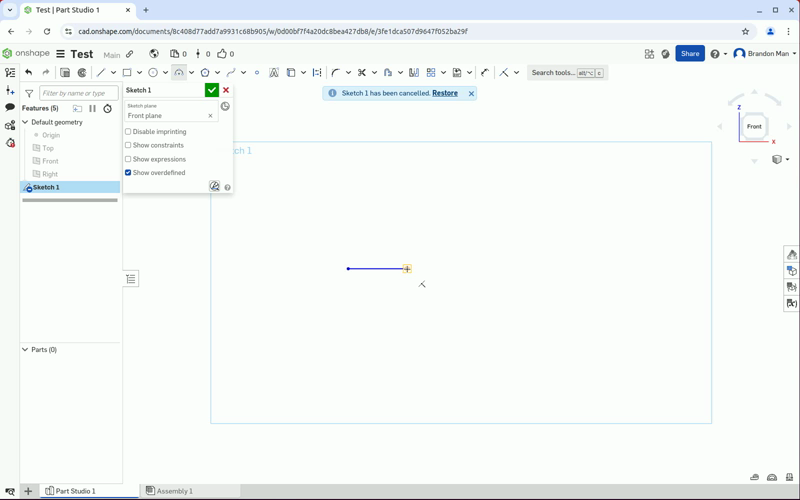
mouse_move(513, 268)
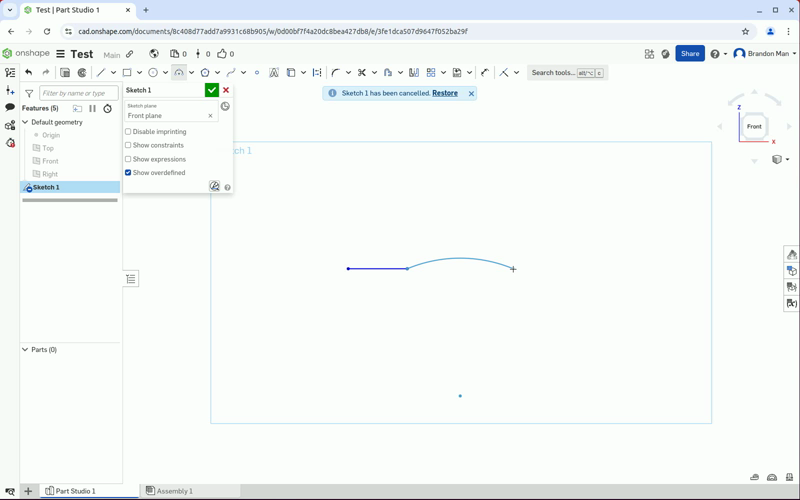
click(513, 268)
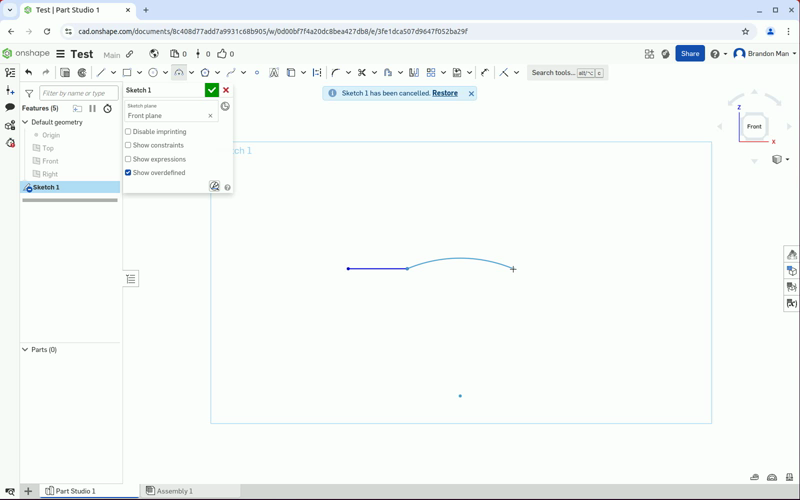
mouse_move(460, 228)
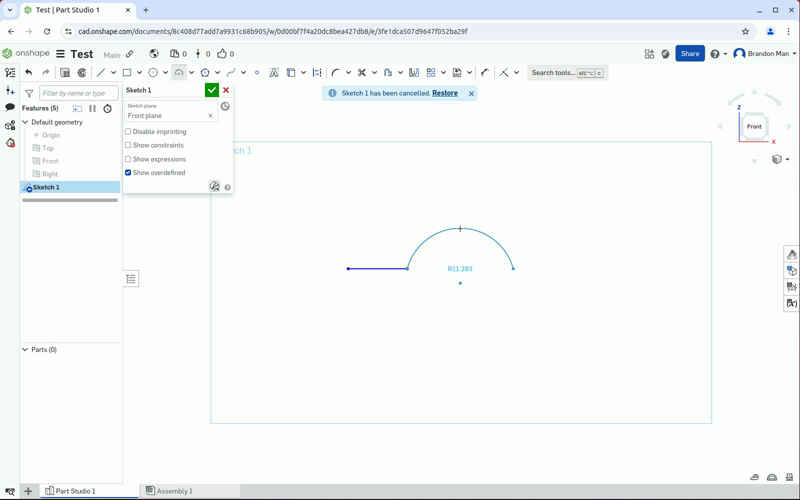
click(460, 228)
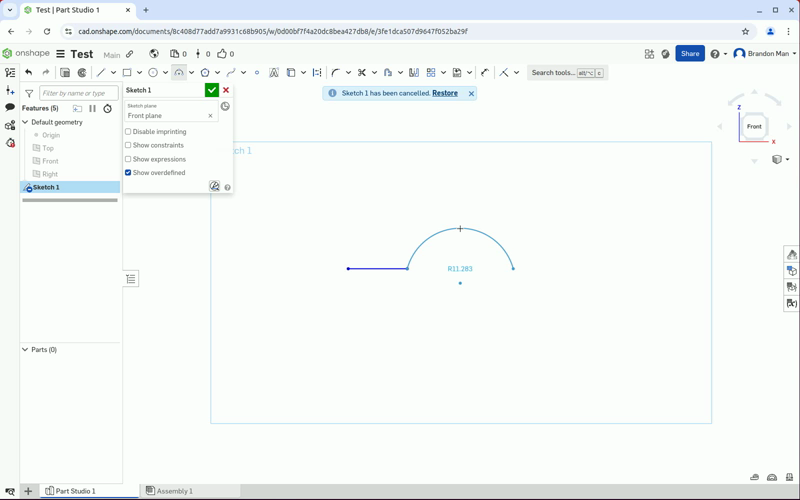
key_up(shift)
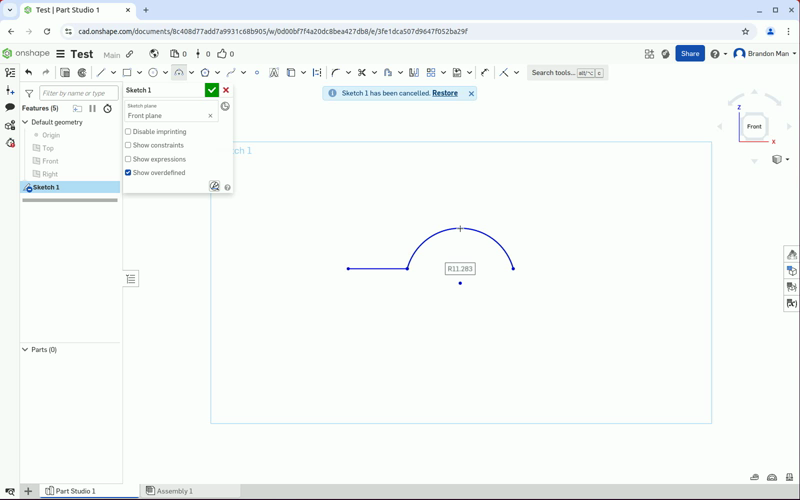
key(esc)
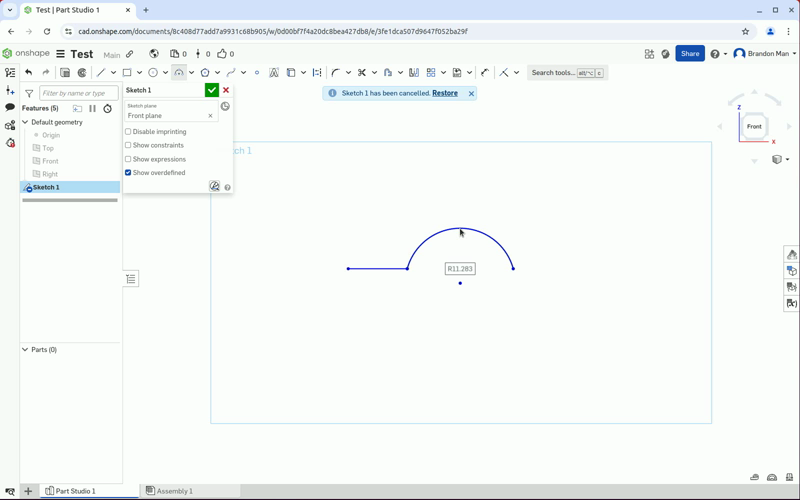
key(l)
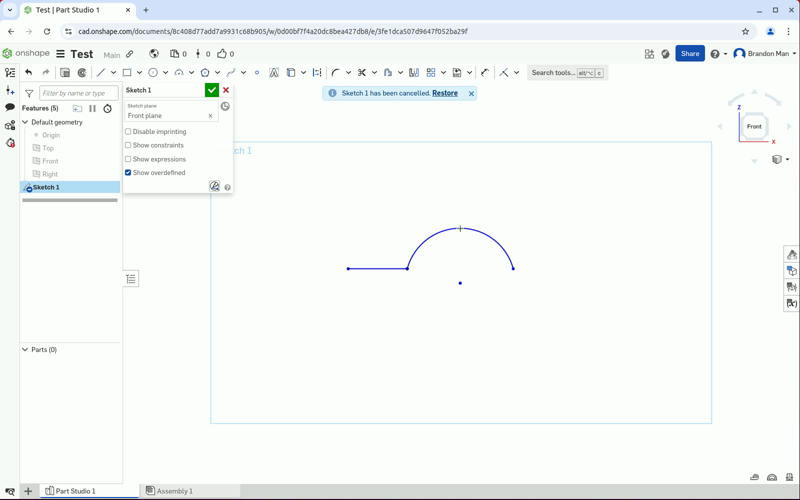
mouse_move(513, 268)
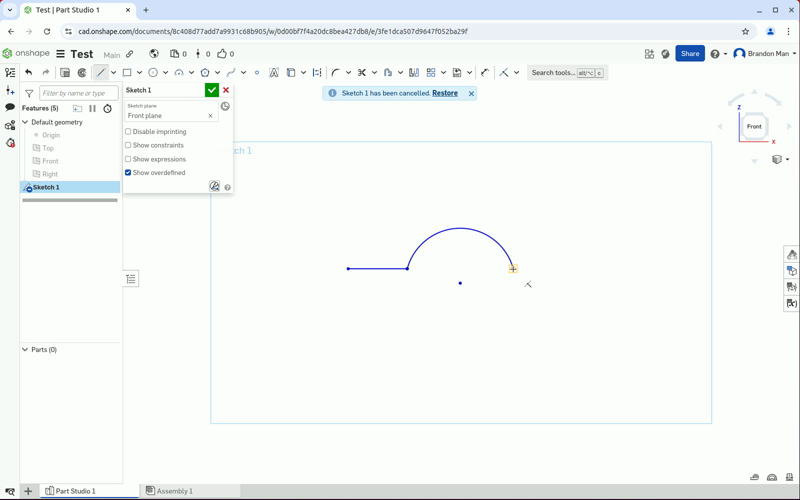
click(513, 268)
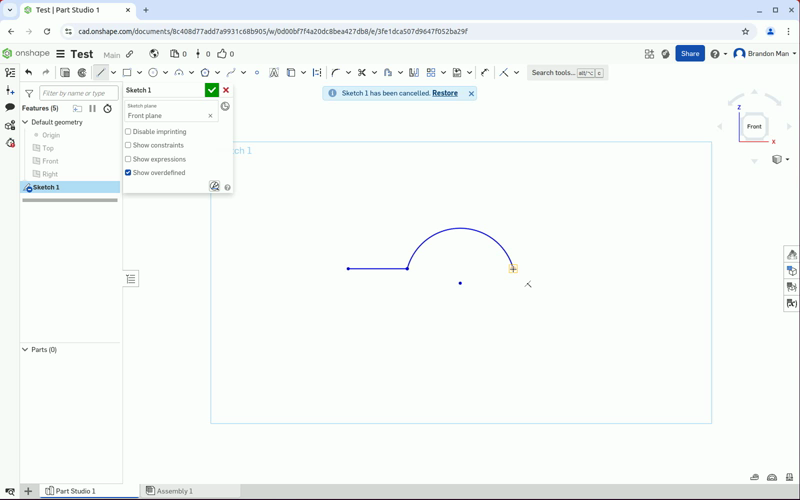
key_down(shift)
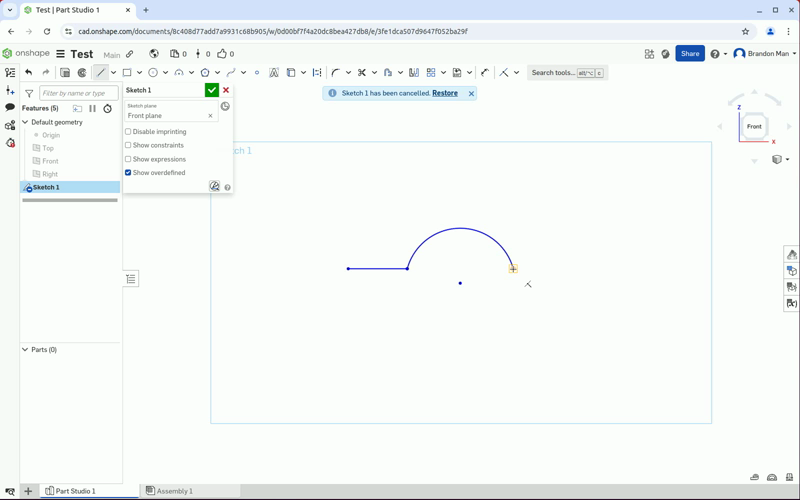
mouse_move(543, 268)
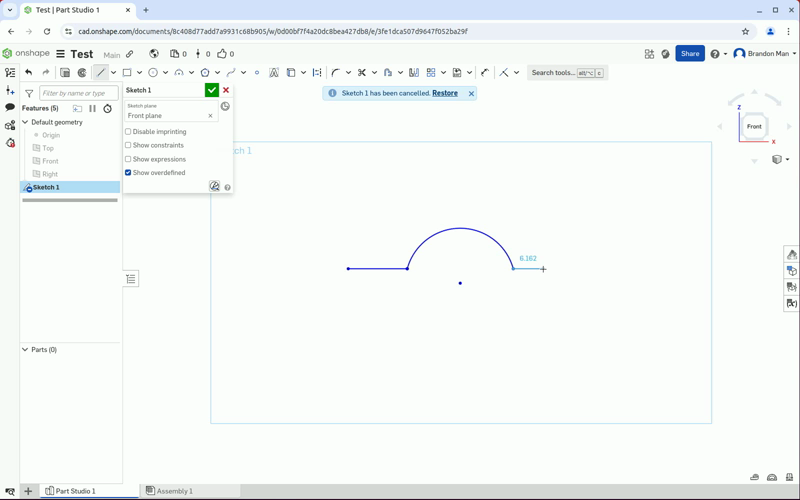
mouse_move(572, 268)
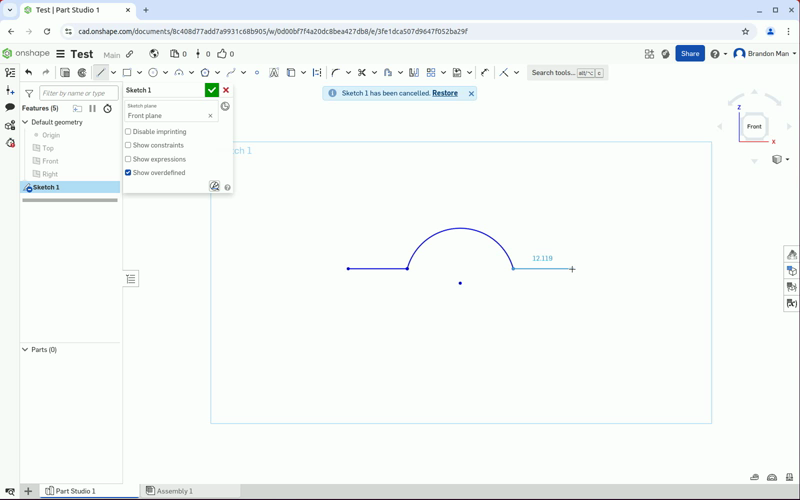
click(572, 268)
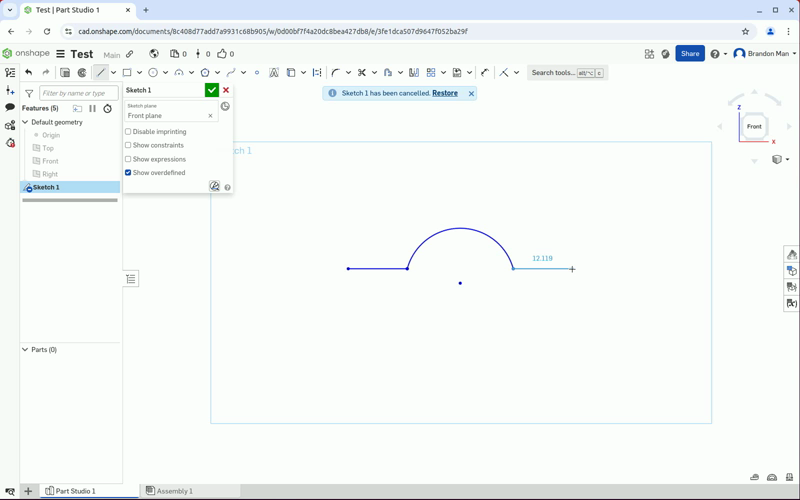
key_up(shift)
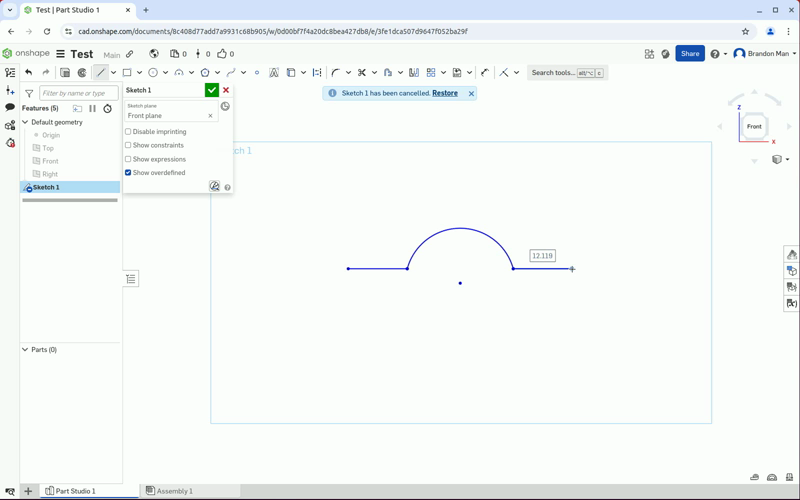
key_down(shift)
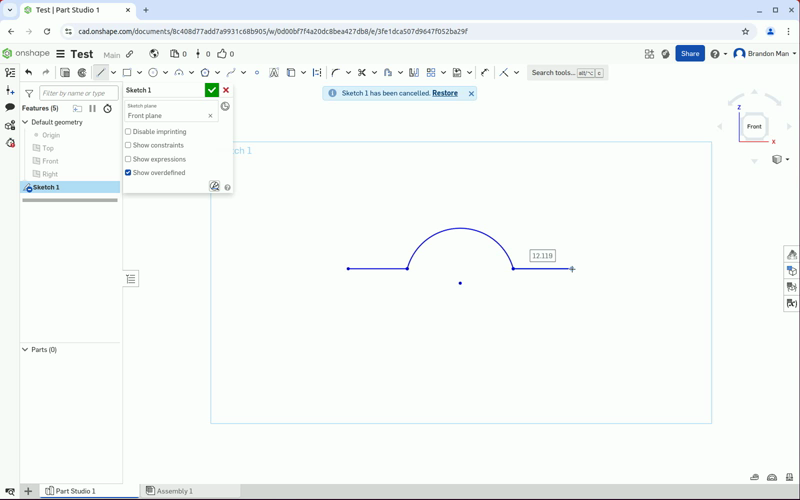
mouse_move(572, 188)
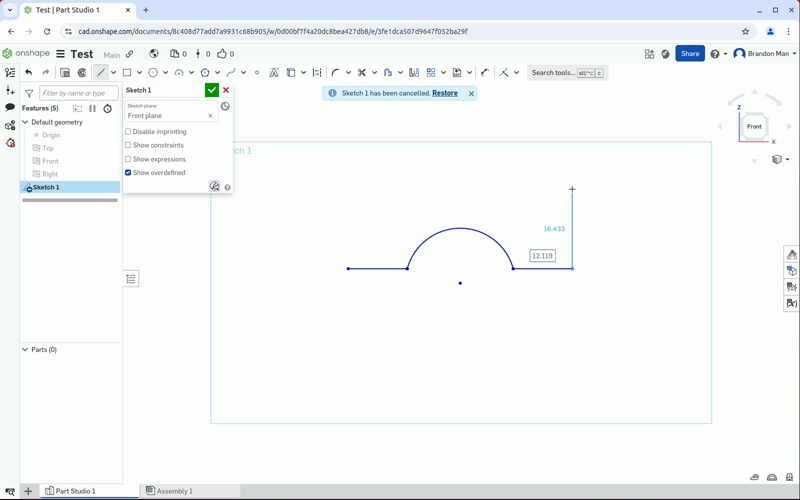
click(572, 188)
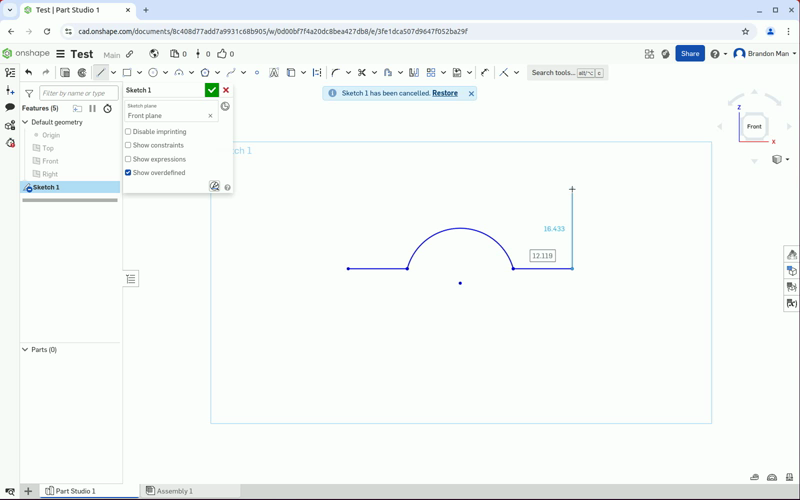
key_up(shift)
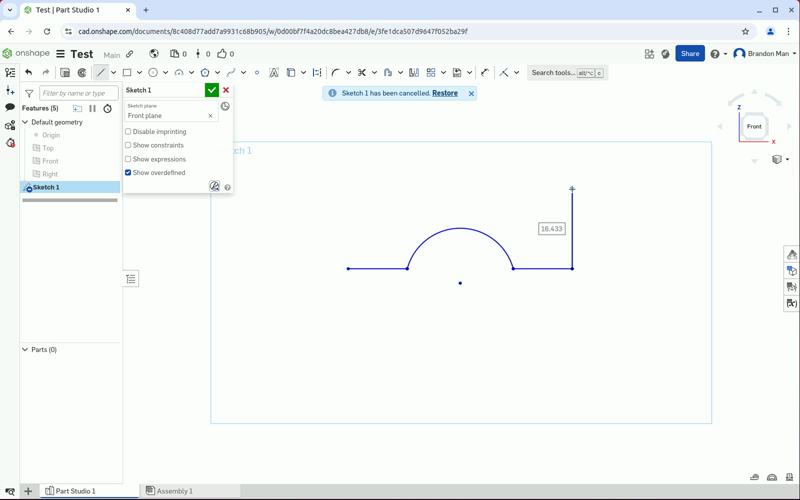
key_down(shift)
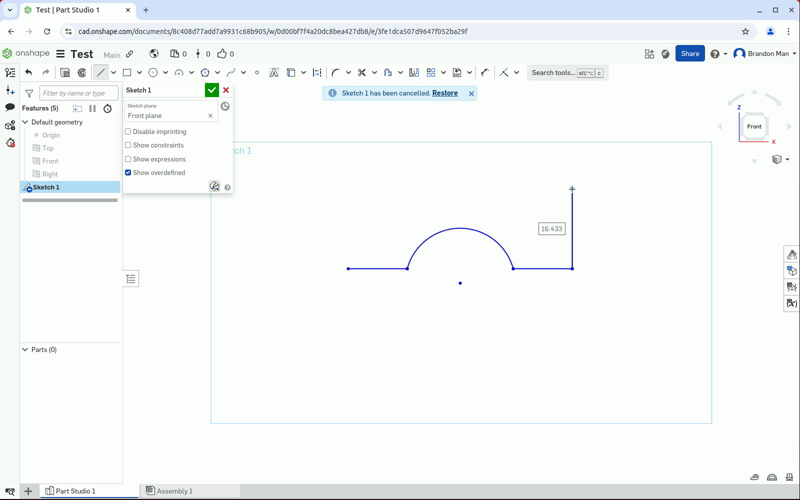
mouse_move(348, 188)
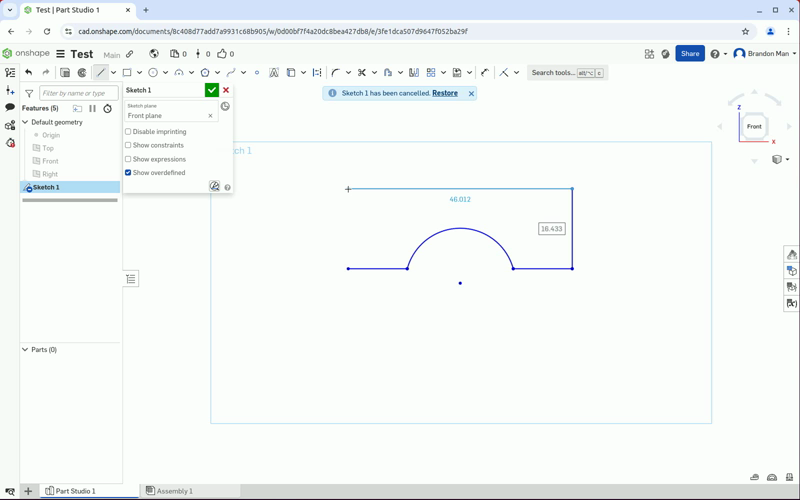
click(348, 188)
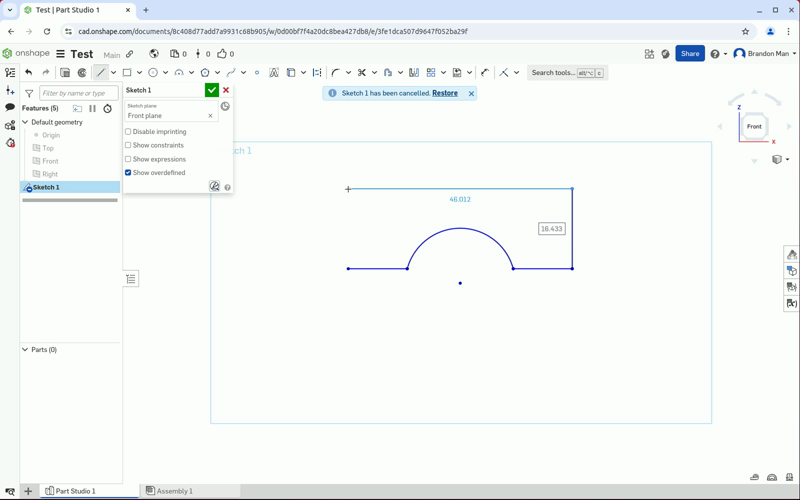
key_up(shift)
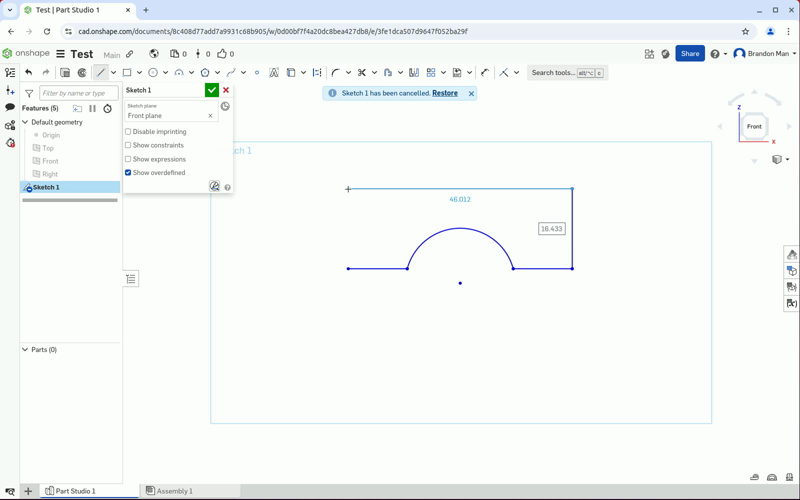
key_down(shift)
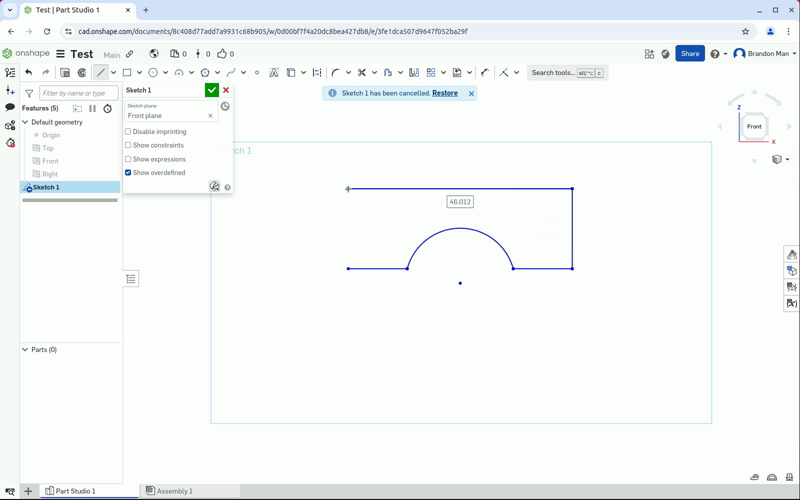
mouse_move(348, 268)
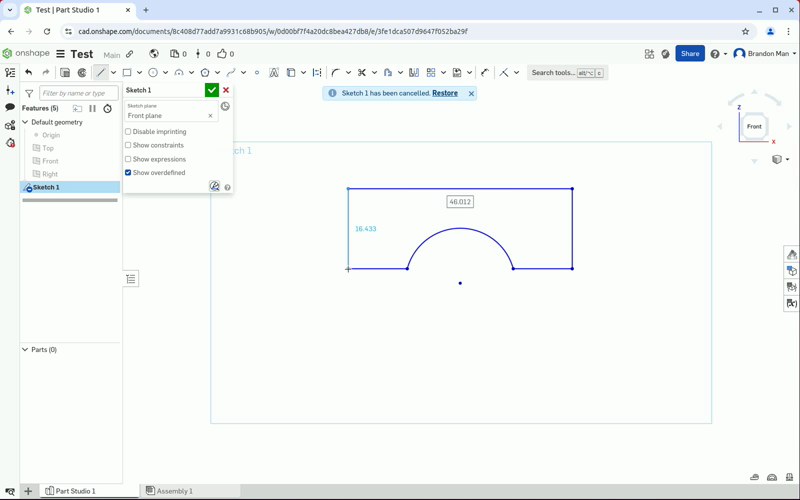
key_up(shift)
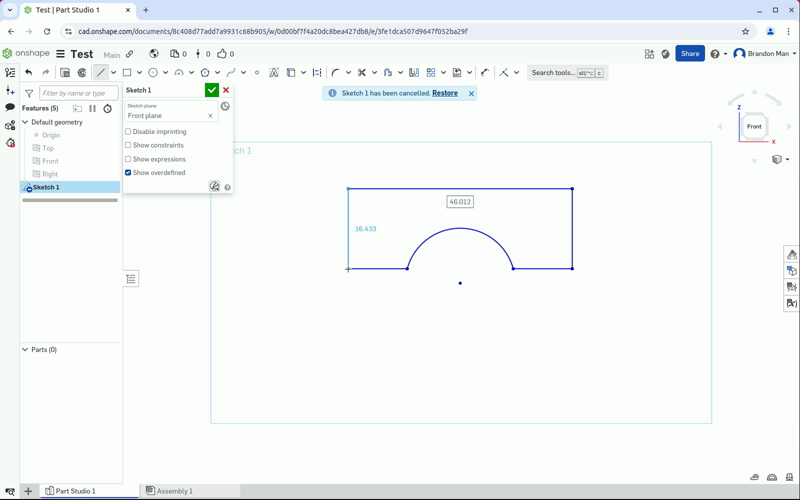
click(348, 268)
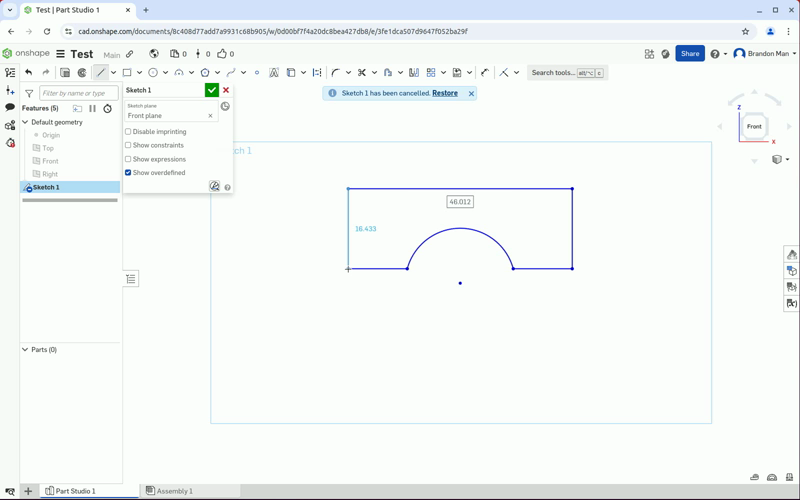
key(esc)
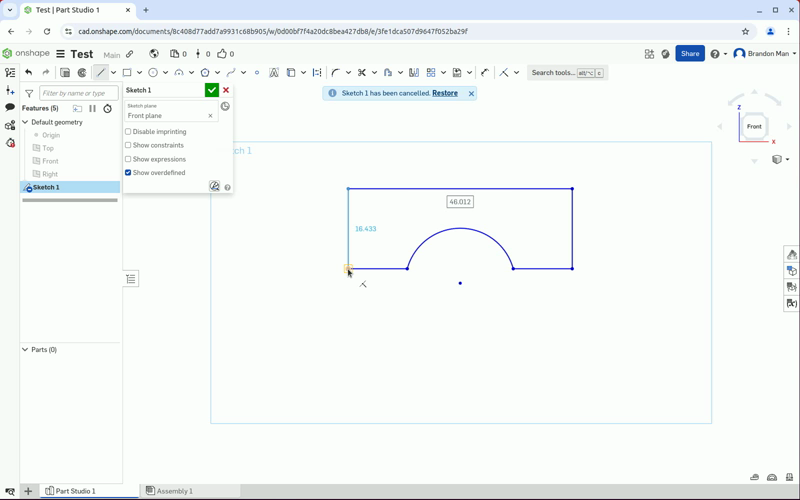
mouse_move(536, 222)
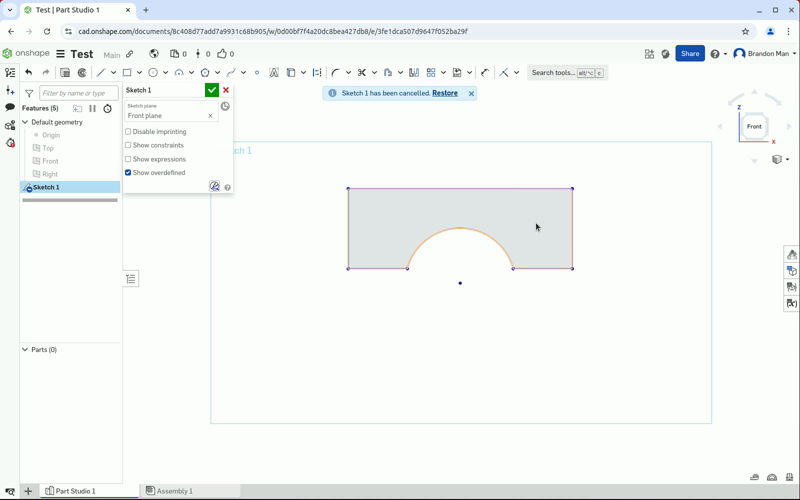
click(536, 222)
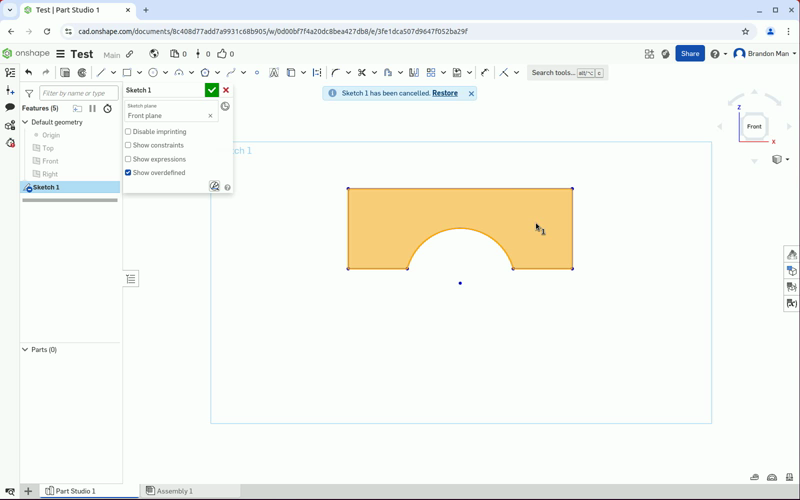
mouse_move(73, 352)
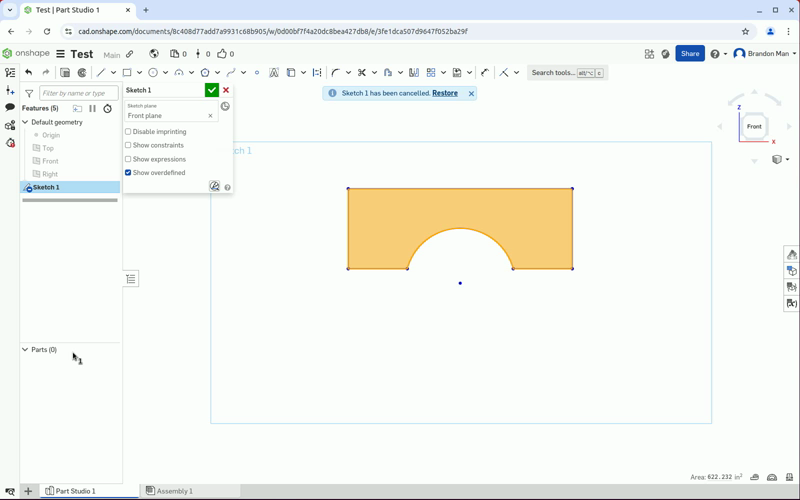
key(shift+y)
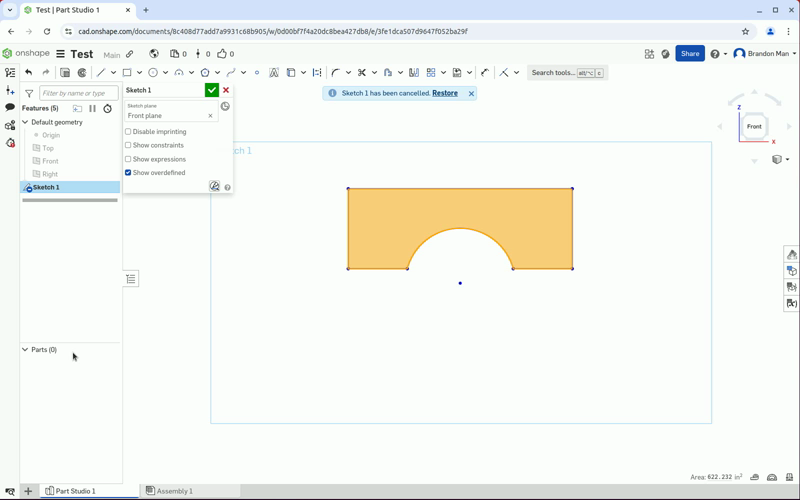
key(shift+e)
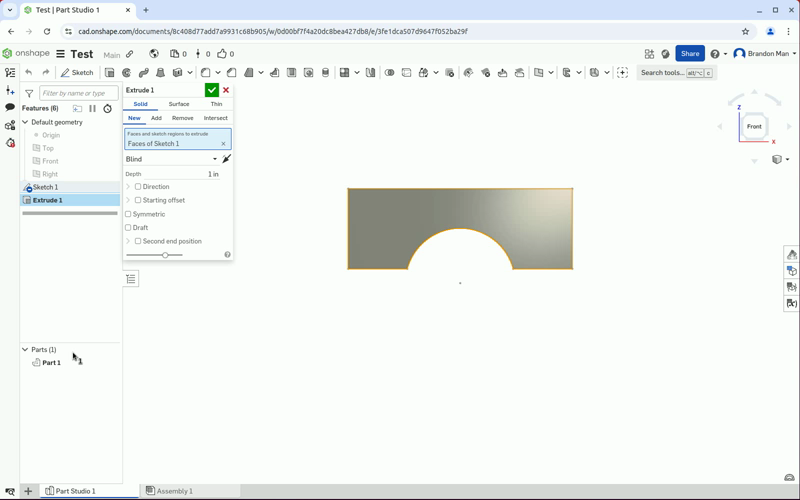
mouse_move(143, 106)
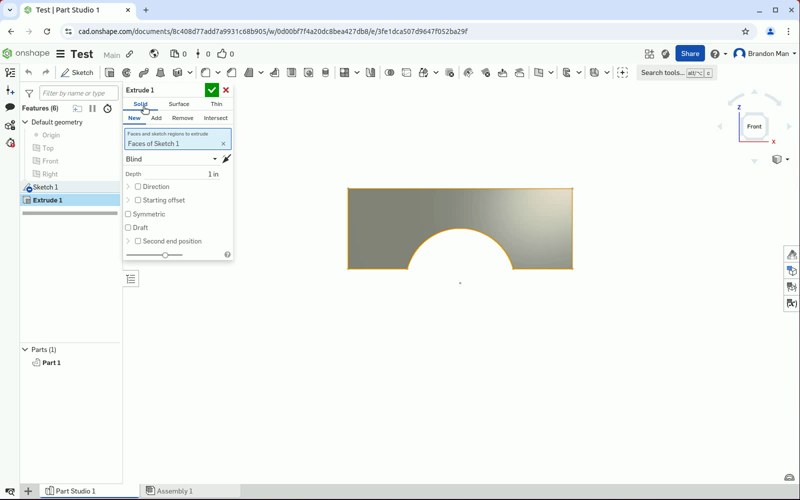
click(143, 106)
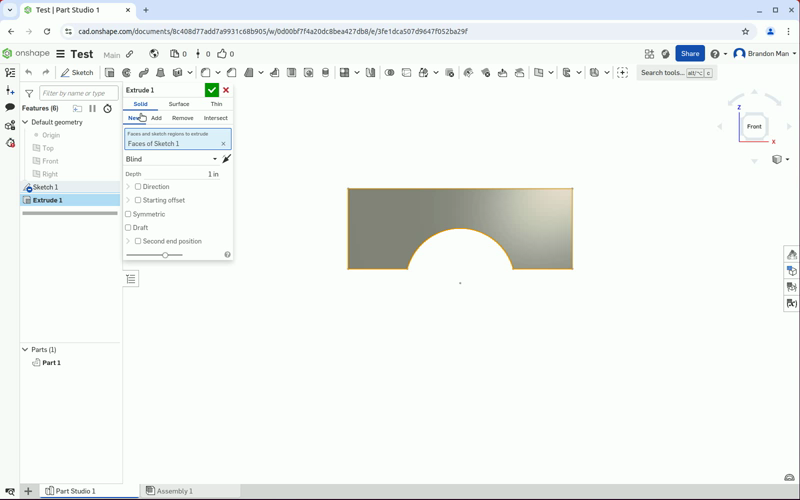
mouse_move(137, 120)
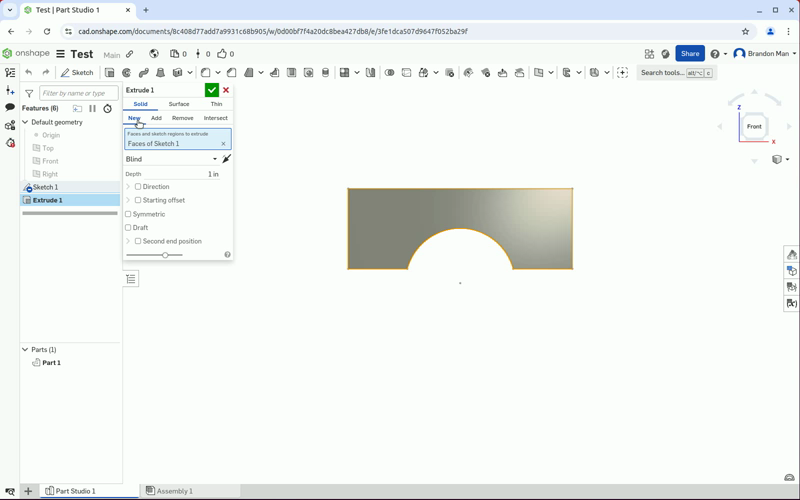
click(137, 120)
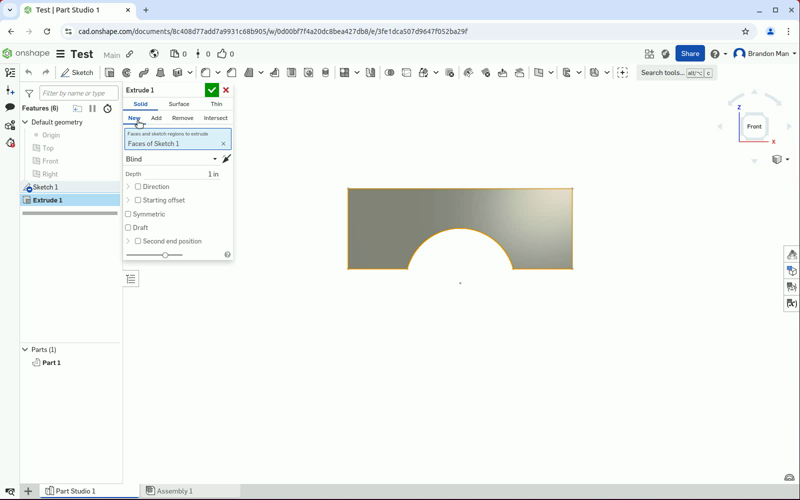
key(tab, 4)
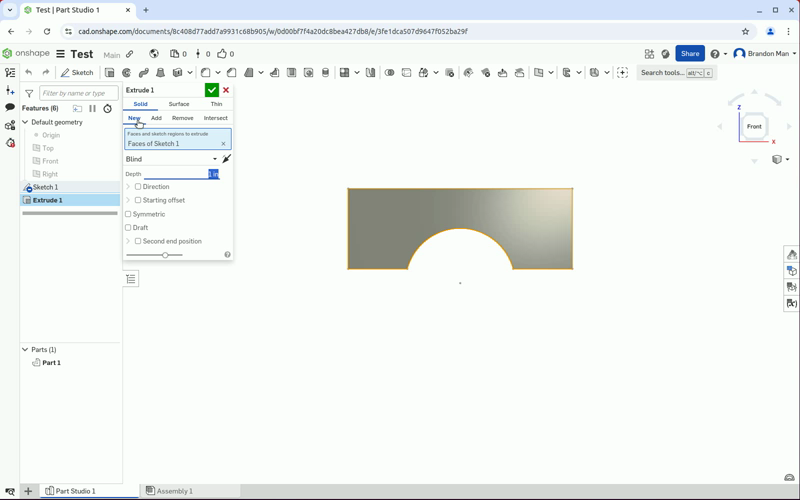
text(15.646)
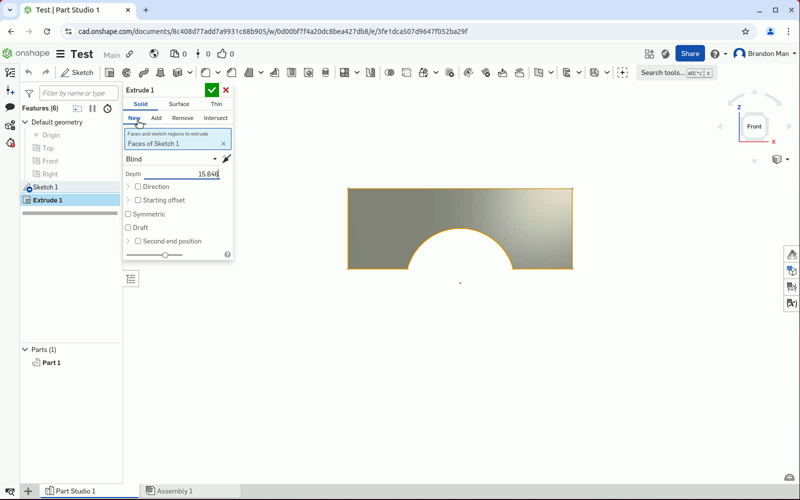
key(enter)
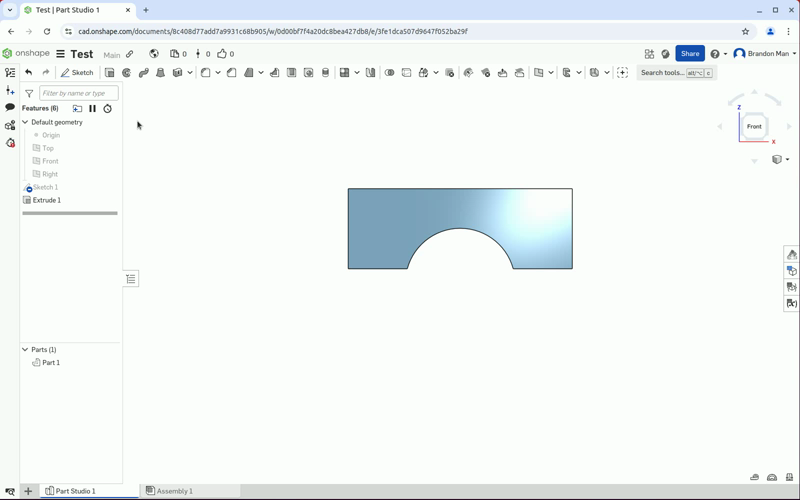
key(shift+h)
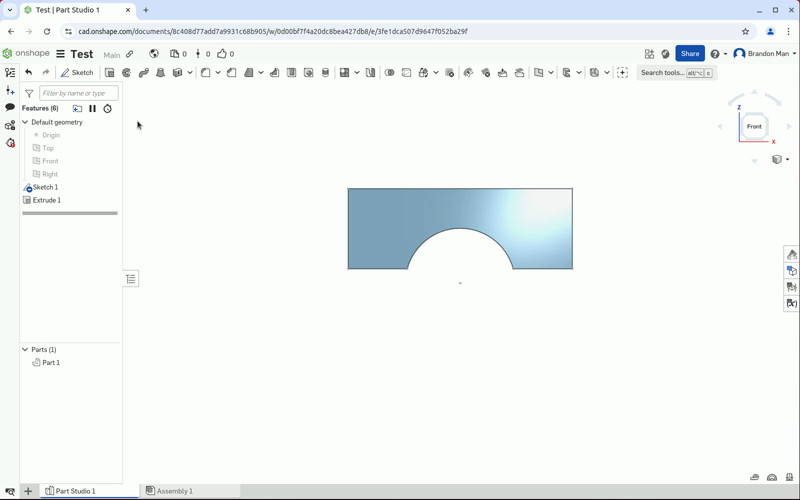
key(shift+h)
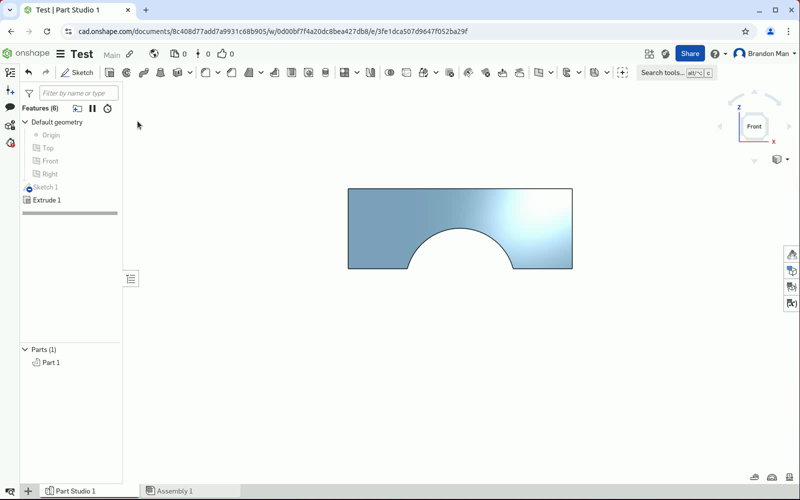
mouse_move(73, 189)
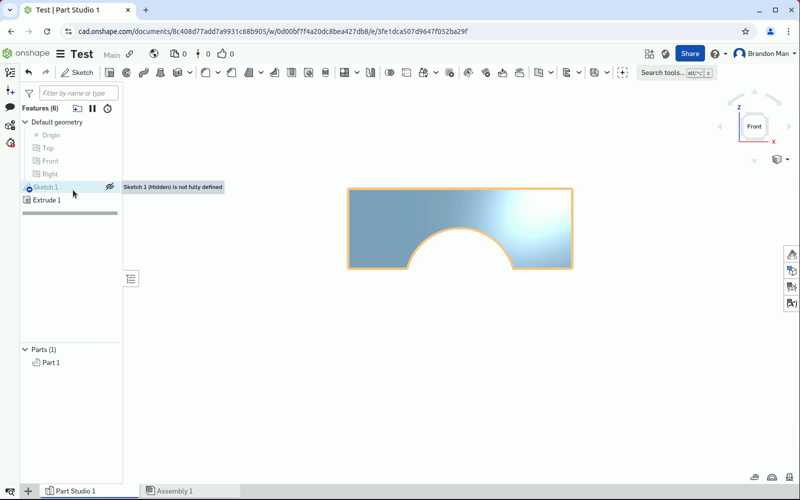
click(73, 189)
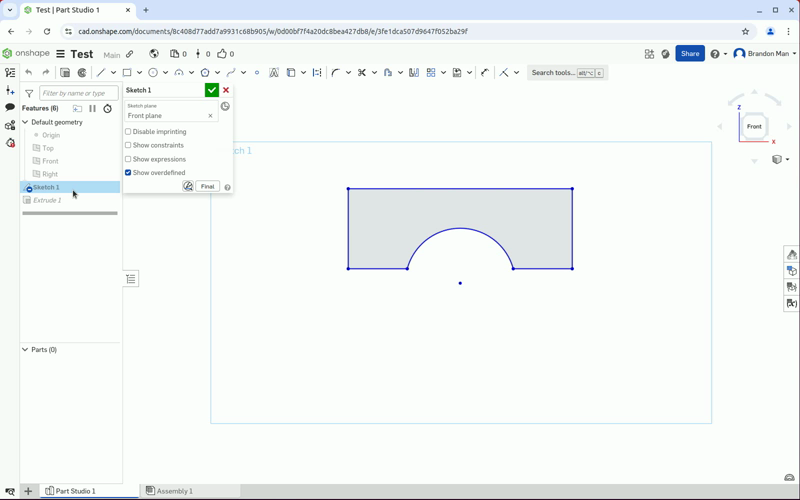
mouse_move(229, 92)
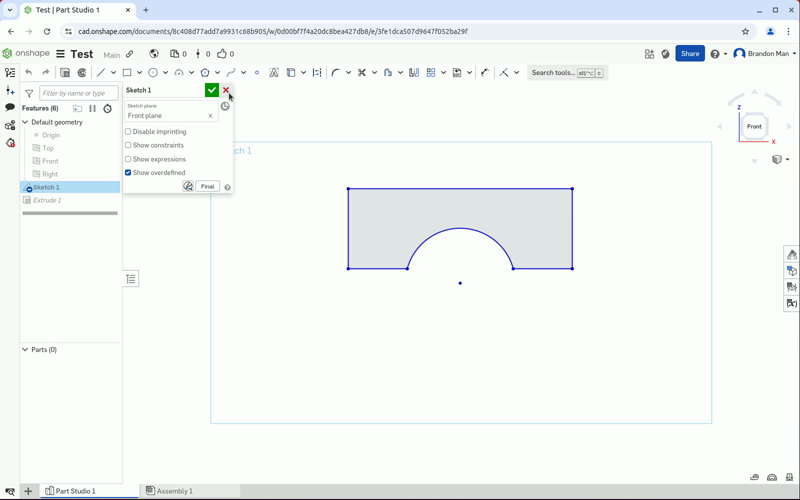
click(229, 92)
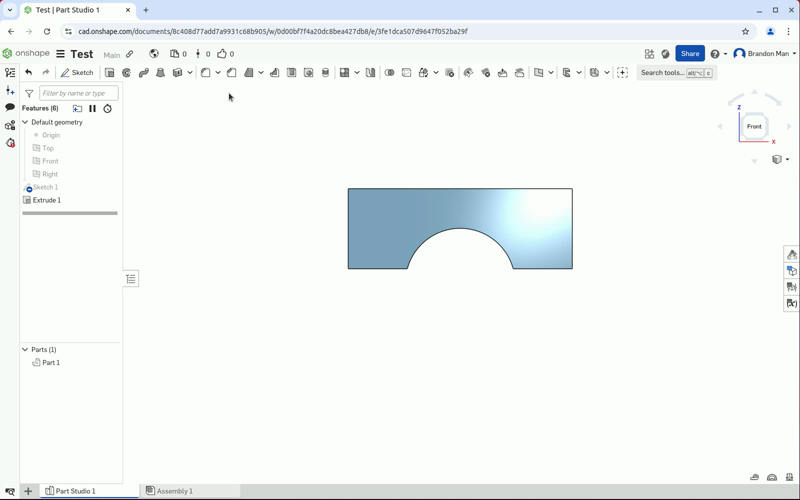
mouse_move(73, 352)
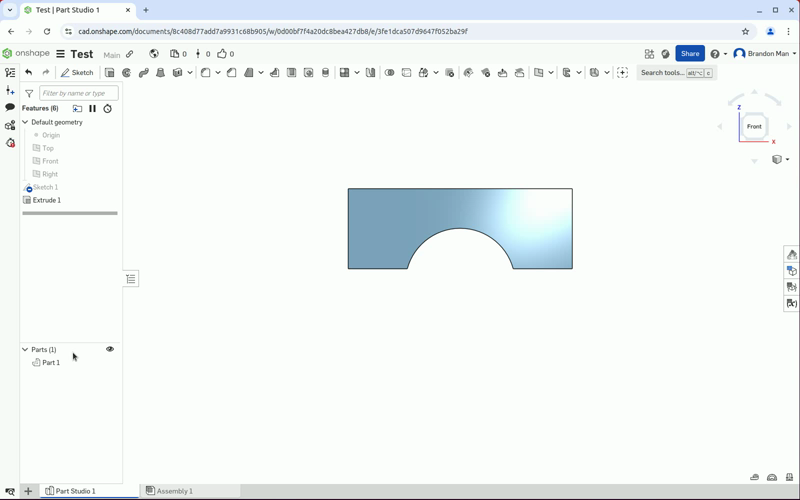
key(y)
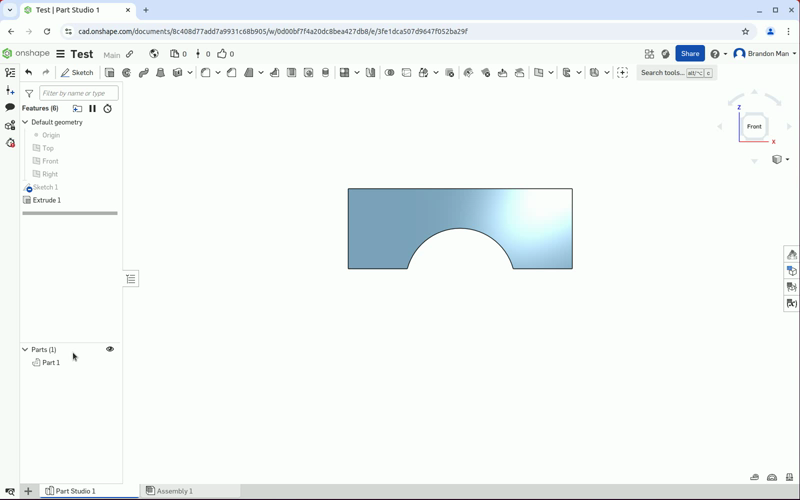
key(shift+p)
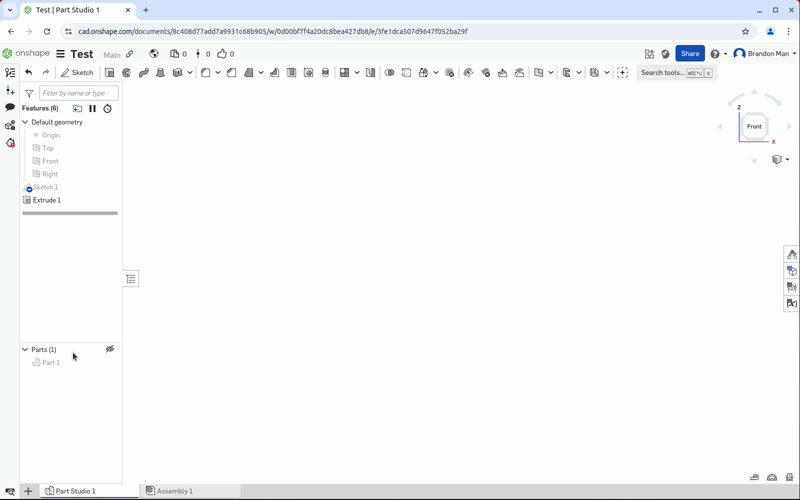
key(space)
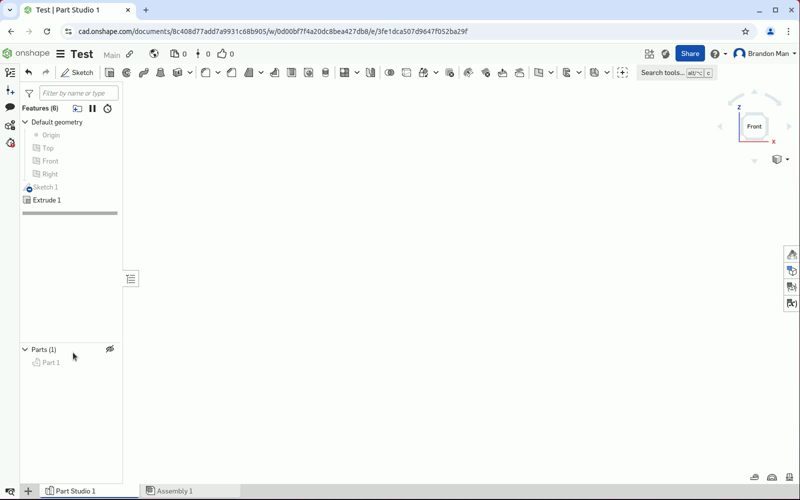
key_down(shift)
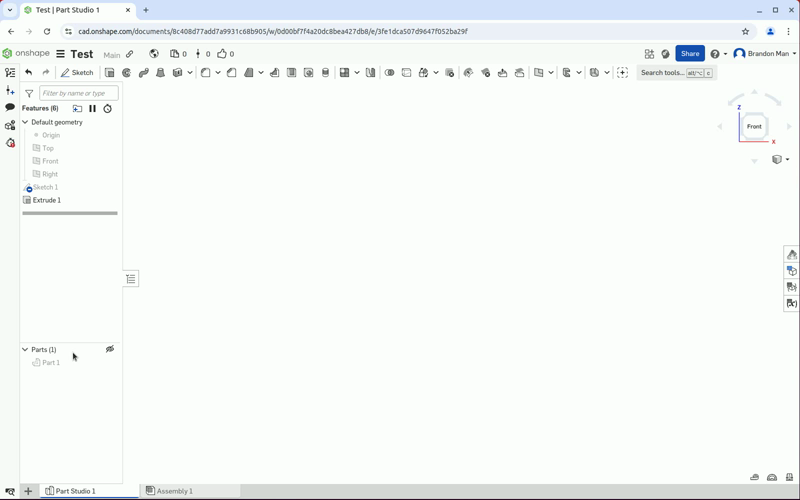
key(down)
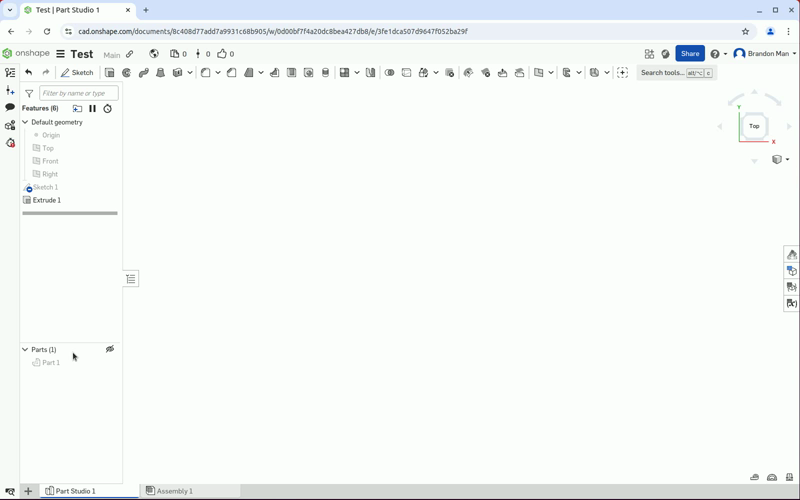
key_up(shift)
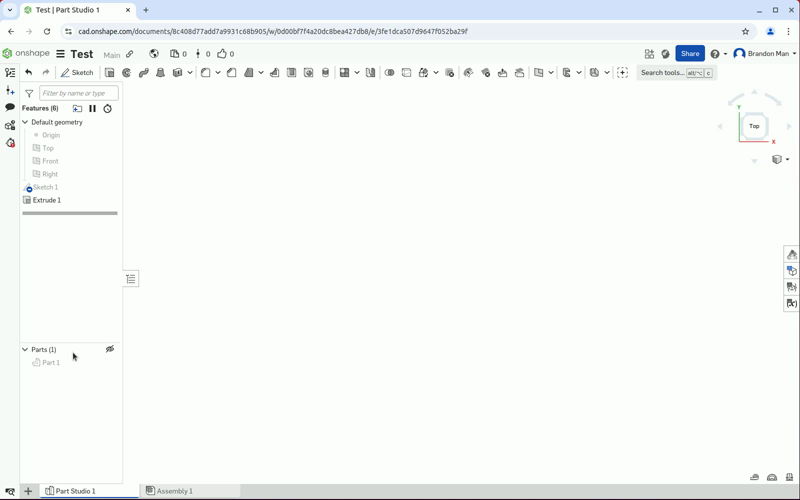
mouse_move(73, 352)
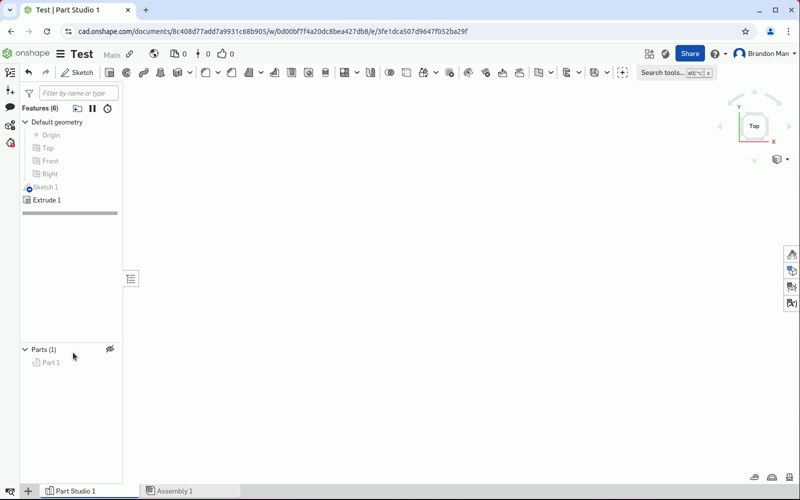
key(shift+y)
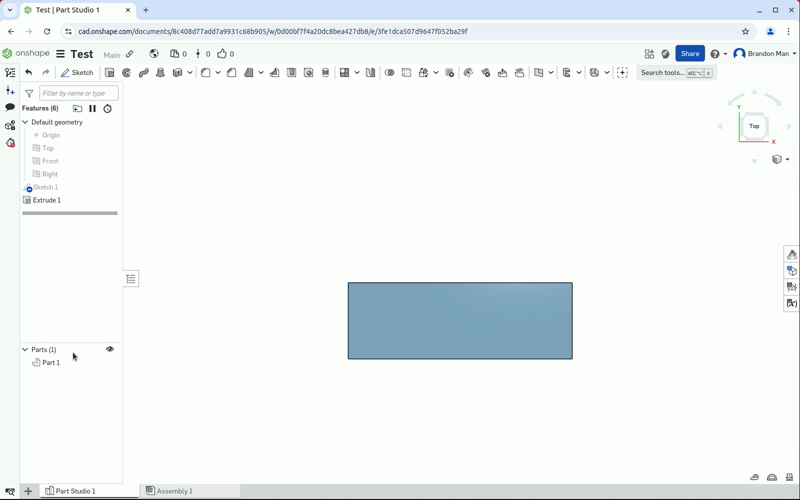
mouse_move(541, 75)
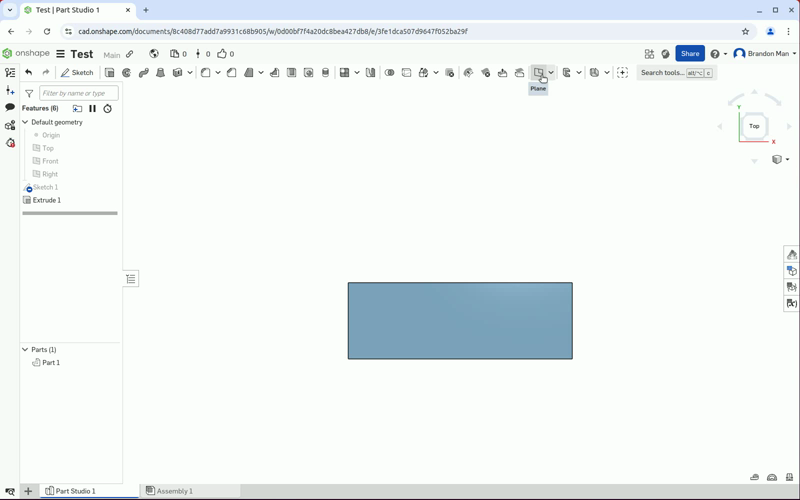
click(541, 75)
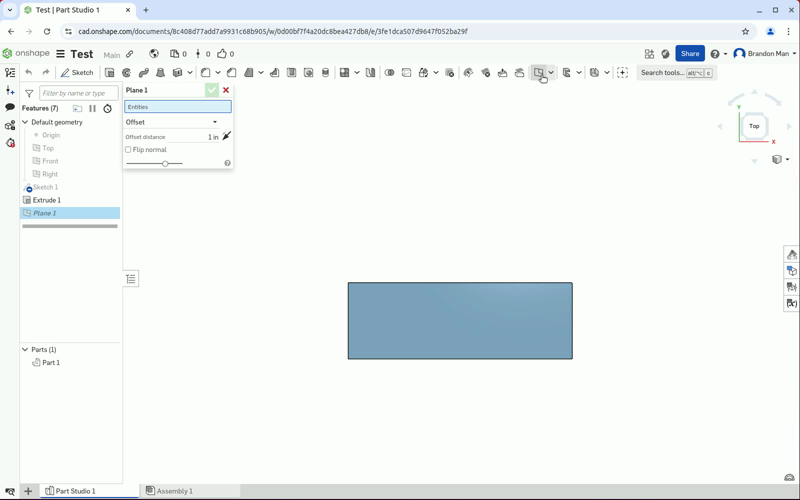
mouse_move(73, 150)
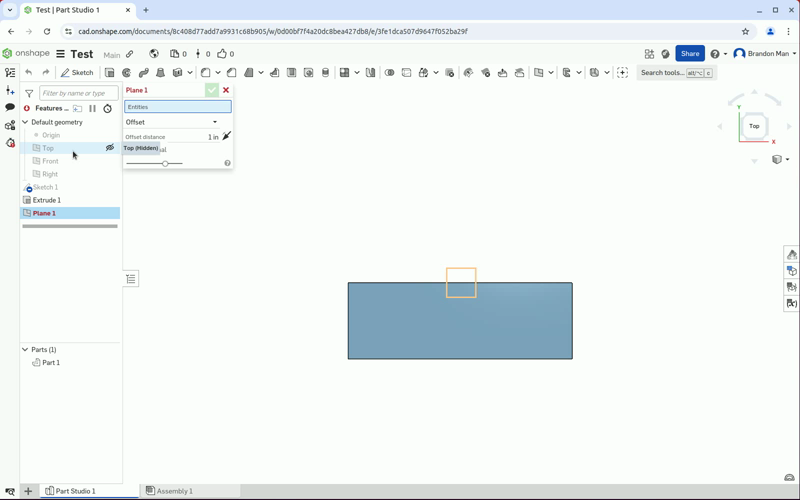
click(73, 150)
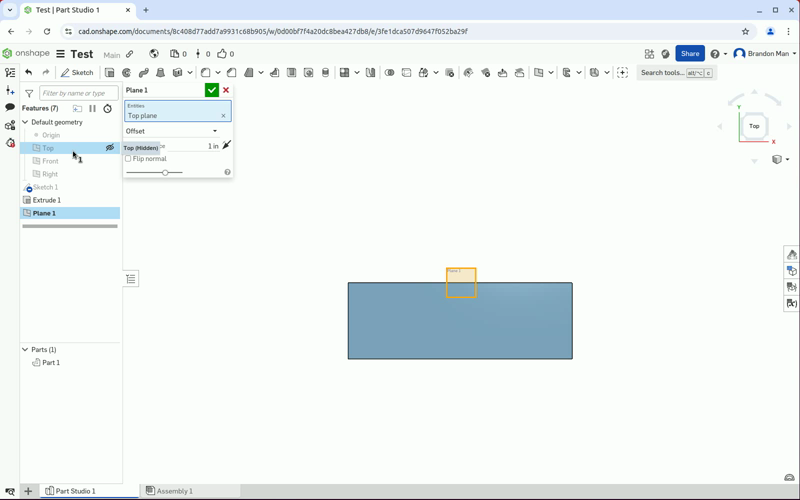
key(tab, 2)
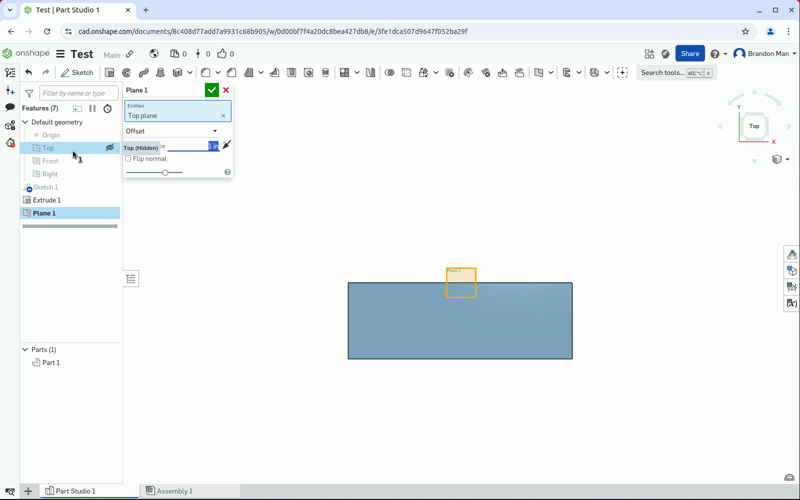
text(19.503)
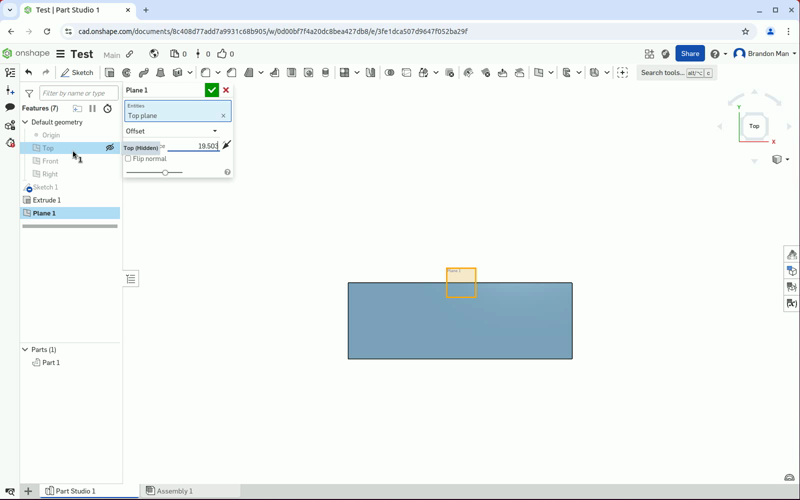
key(enter, 2)
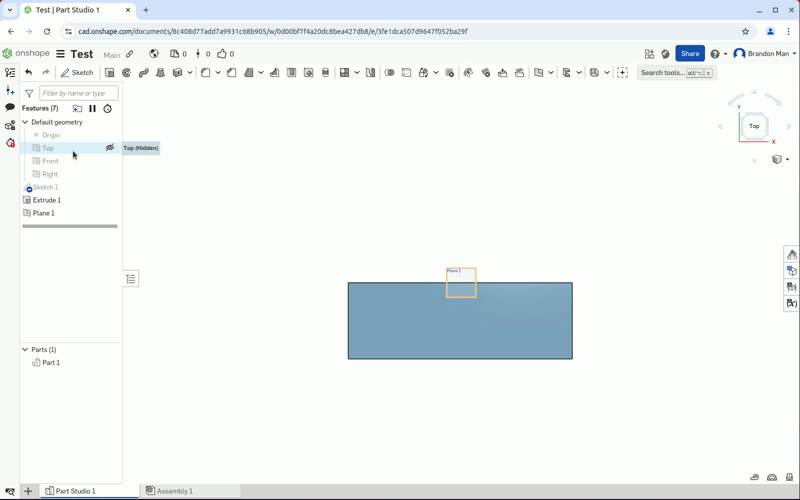
key(shift+s)
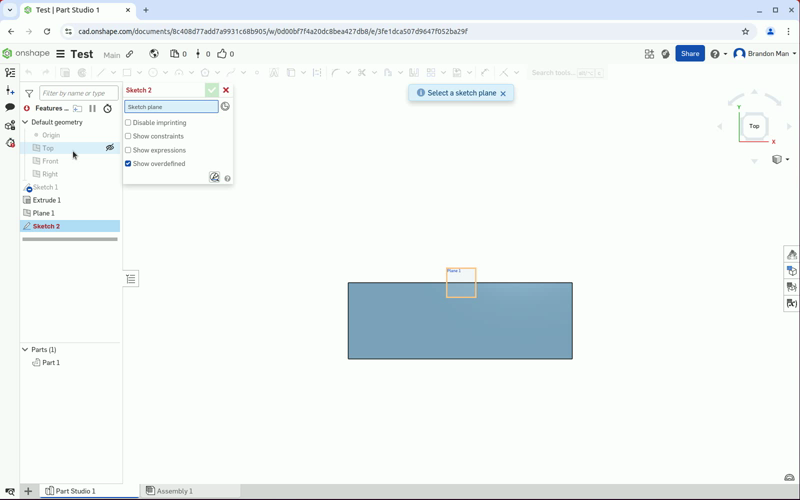
mouse_move(73, 215)
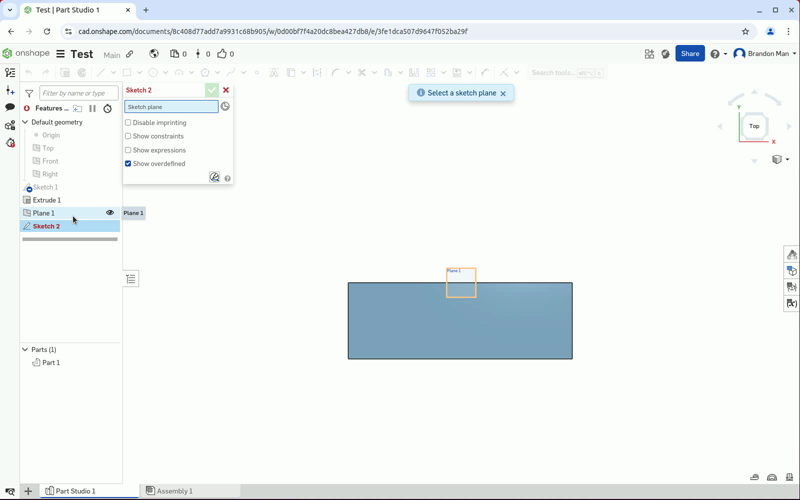
click(73, 215)
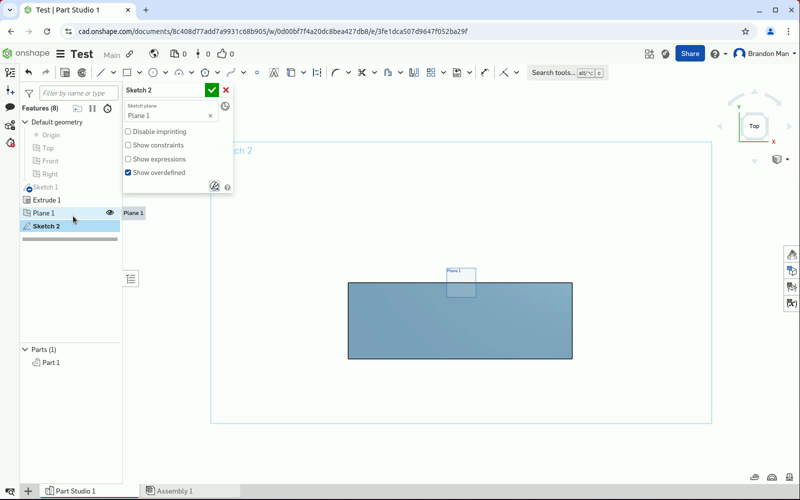
mouse_move(73, 352)
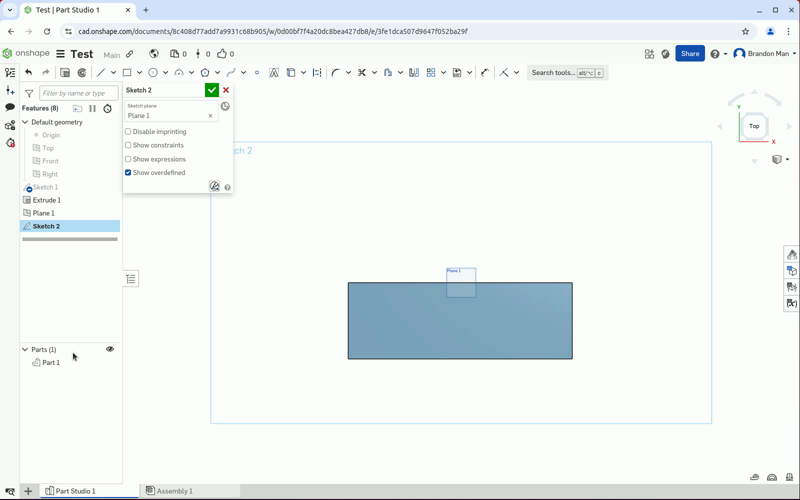
key(y)
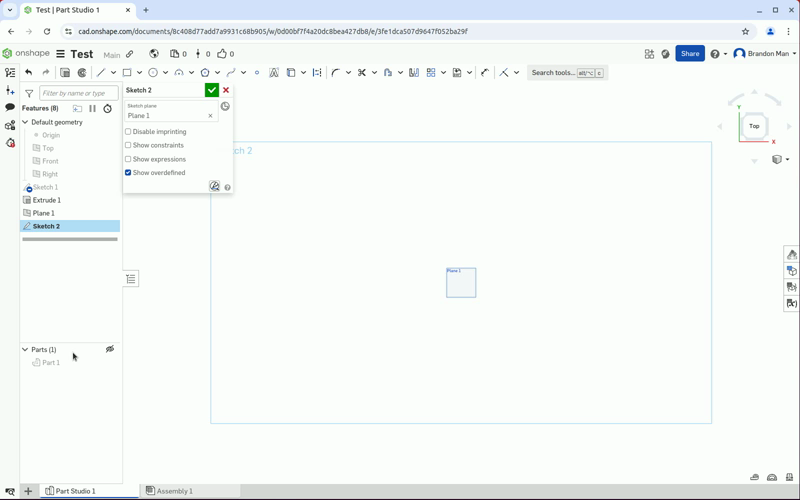
key(c)
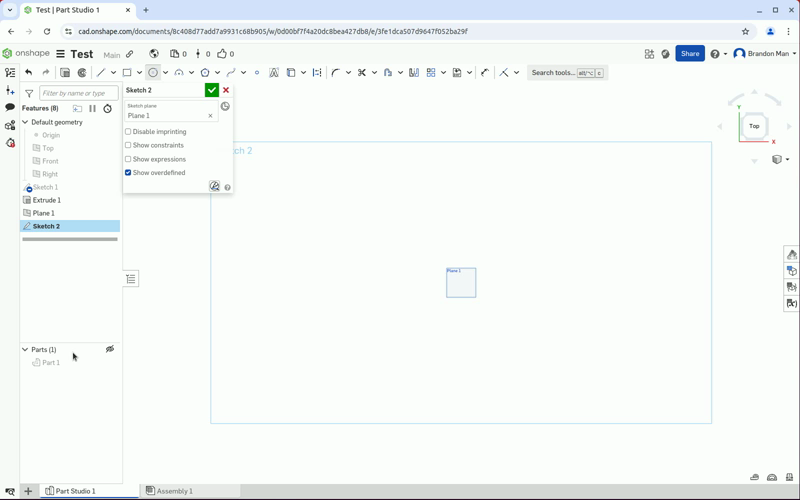
key_down(shift)
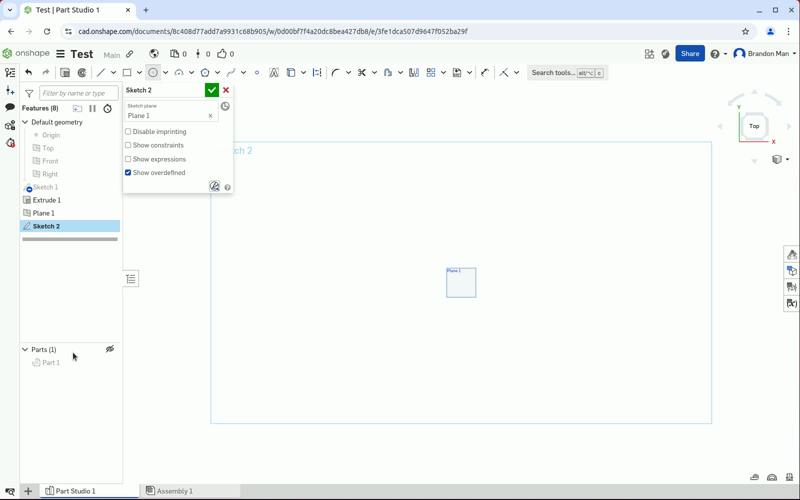
mouse_move(382, 321)
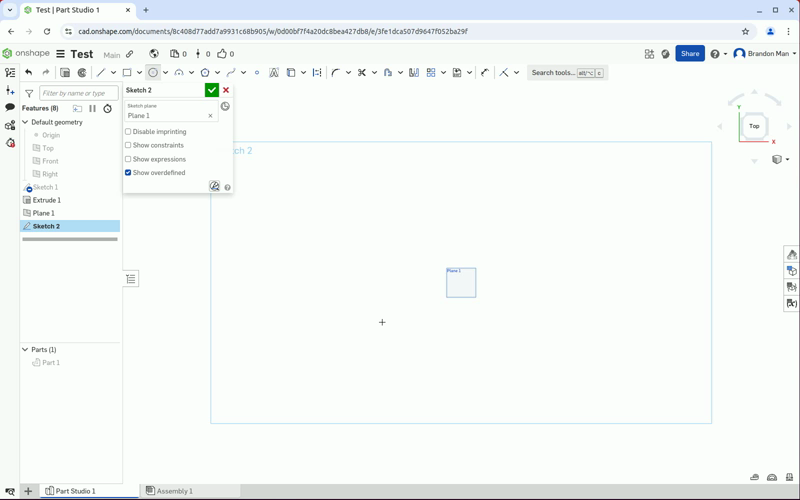
click(382, 321)
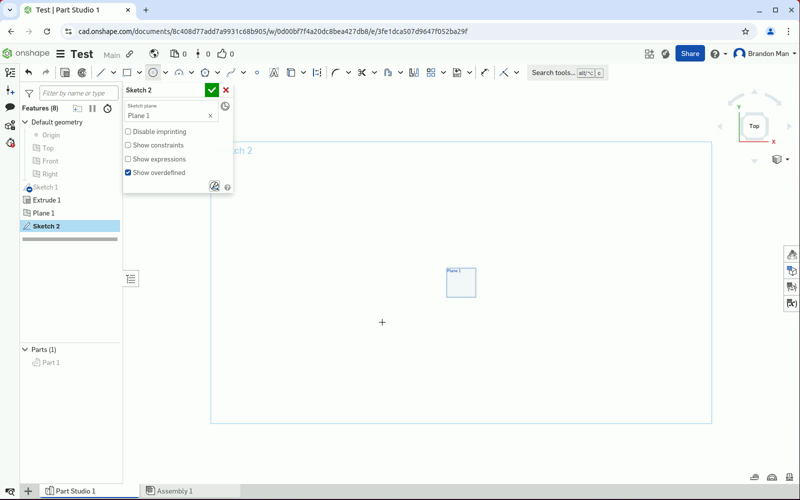
key_up(shift)
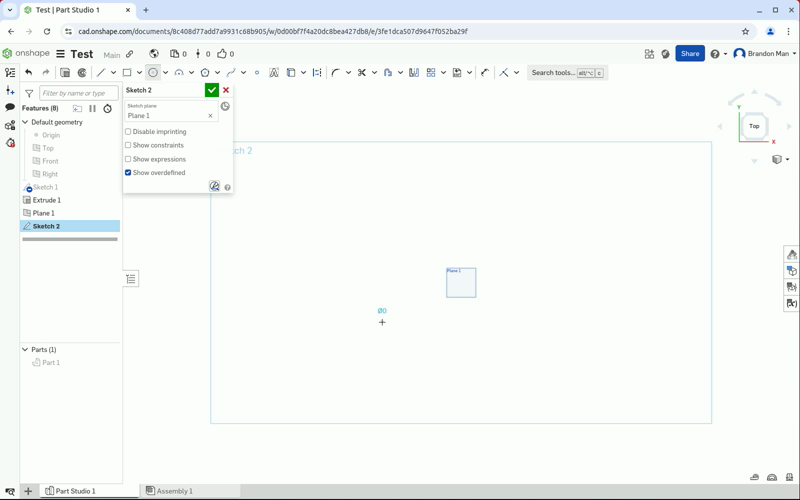
mouse_move(393, 321)
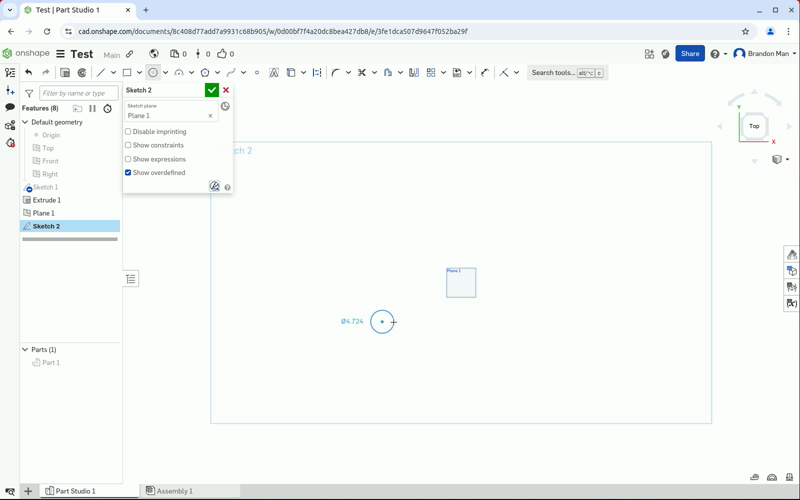
click(393, 321)
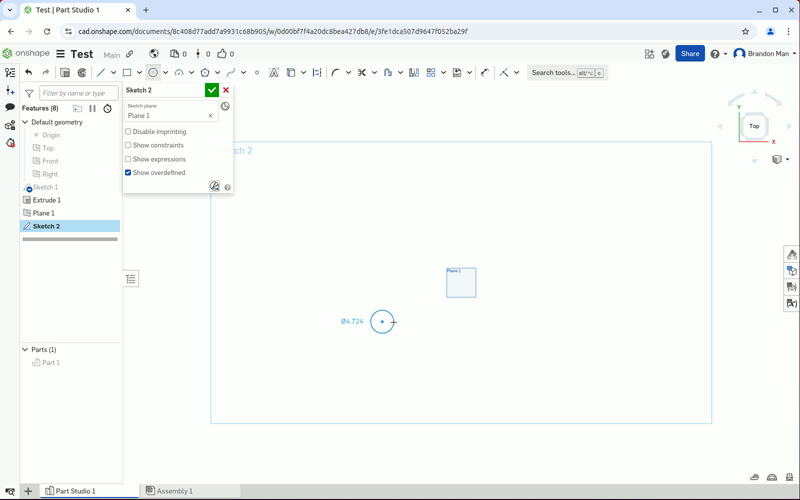
key(esc)
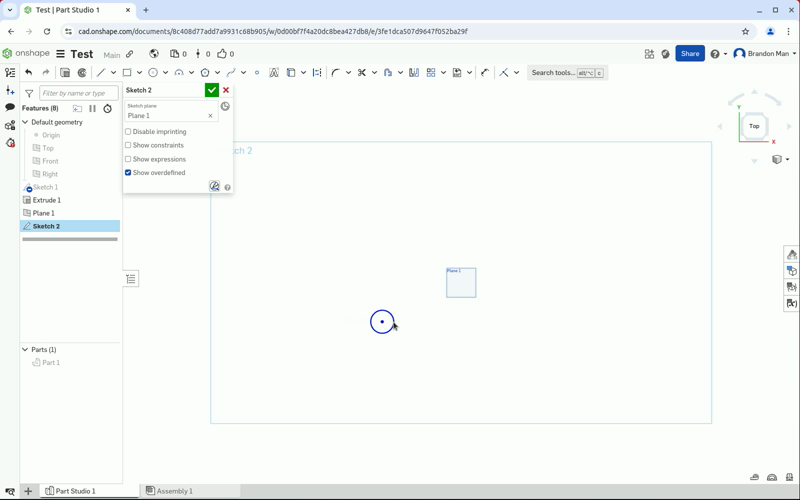
mouse_move(386, 314)
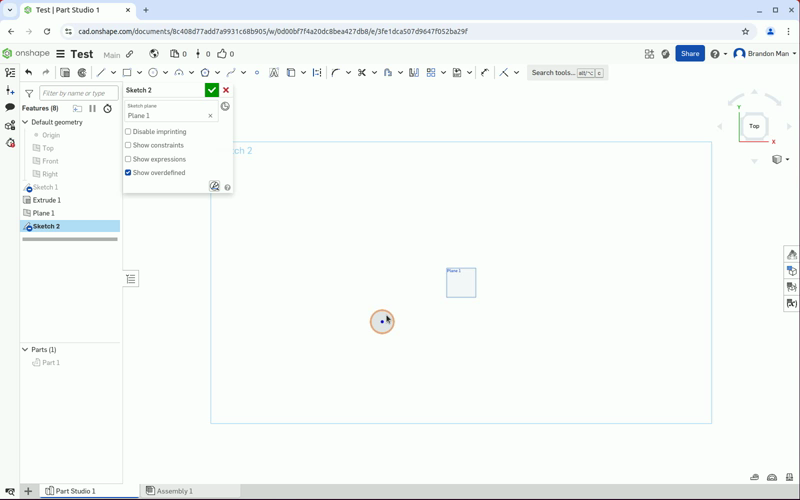
scroll(6)
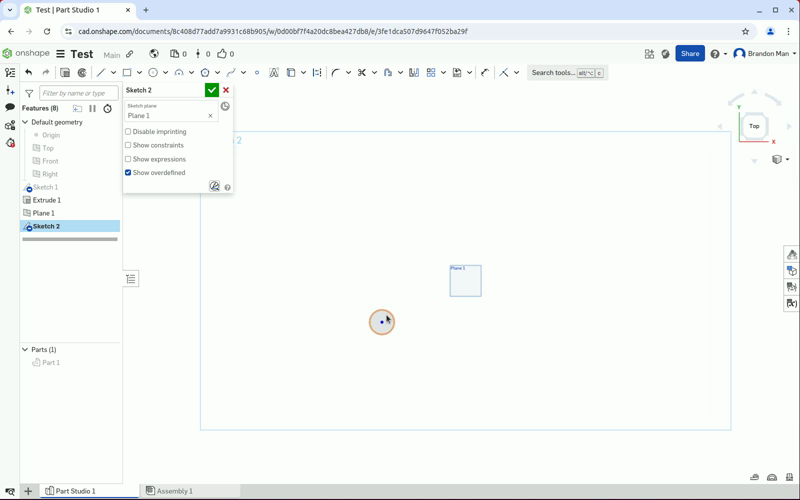
scroll(6)
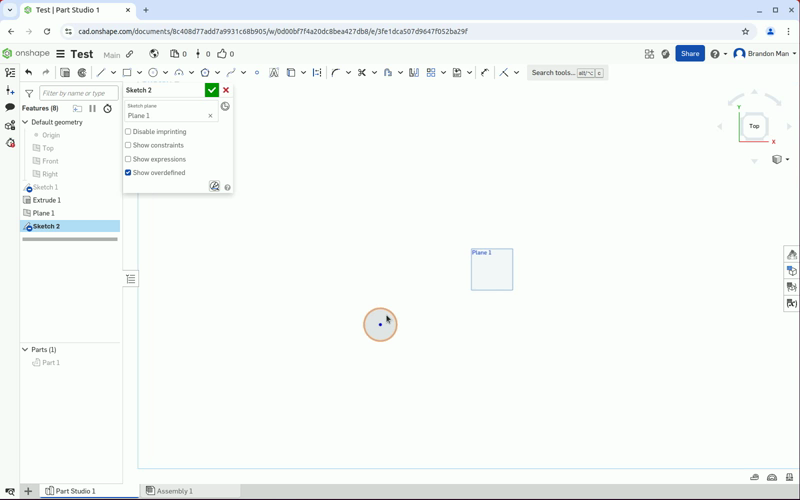
scroll(6)
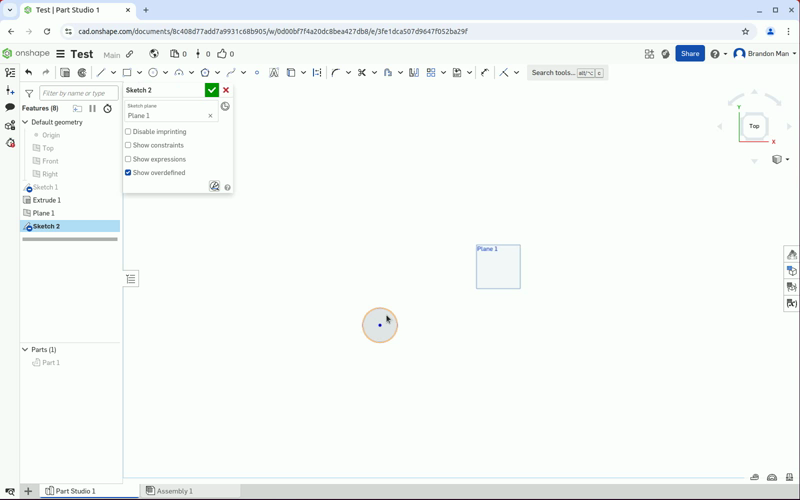
scroll(6)
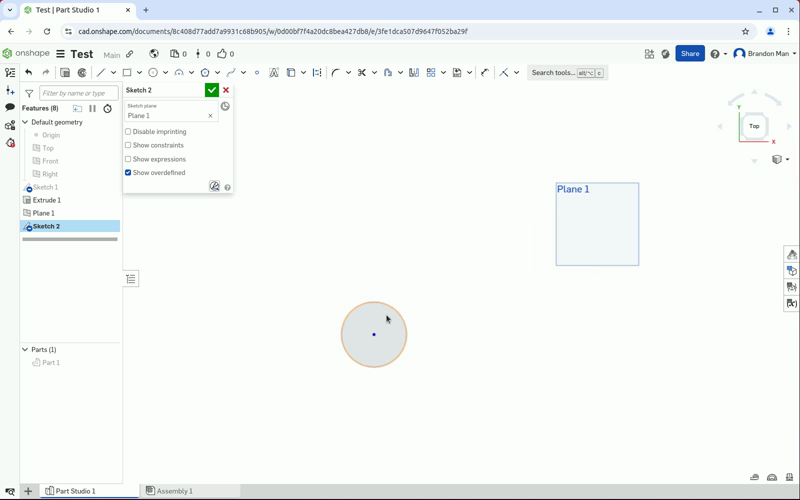
scroll(6)
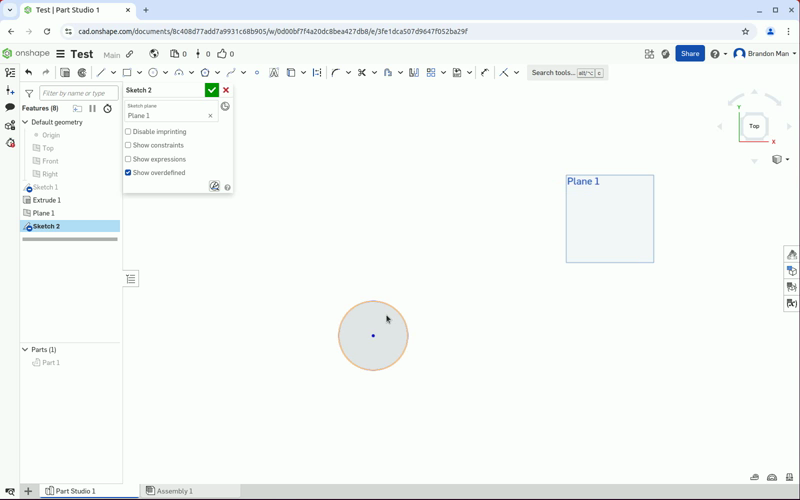
scroll(6)
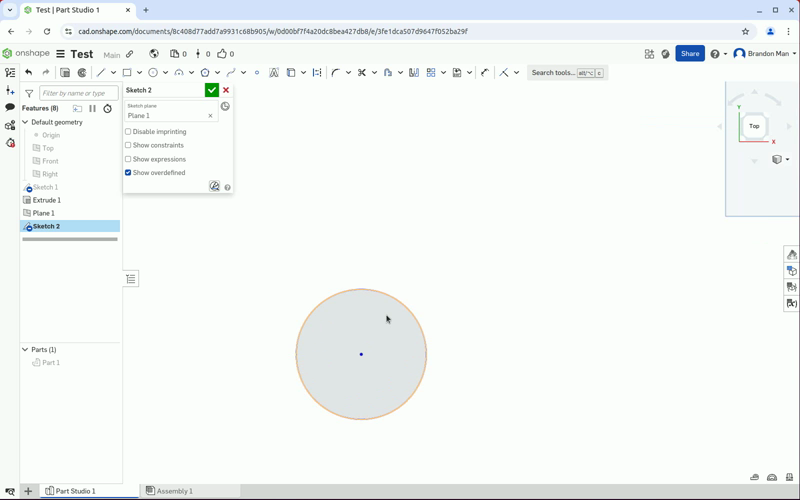
scroll(6)
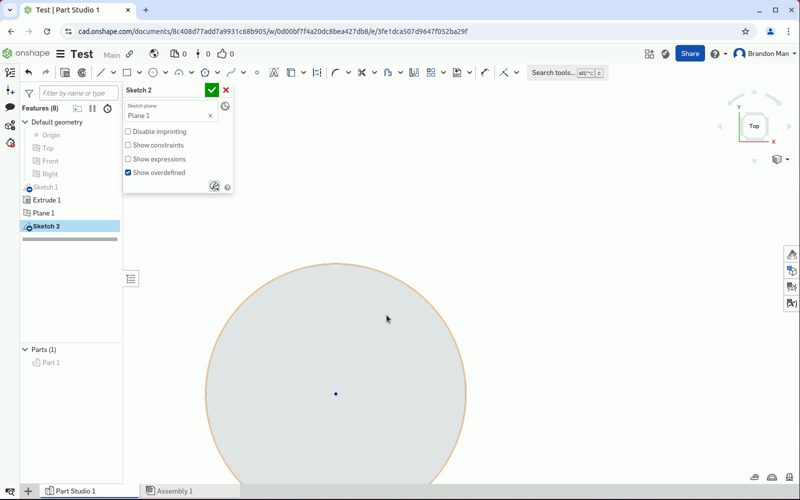
click(386, 314)
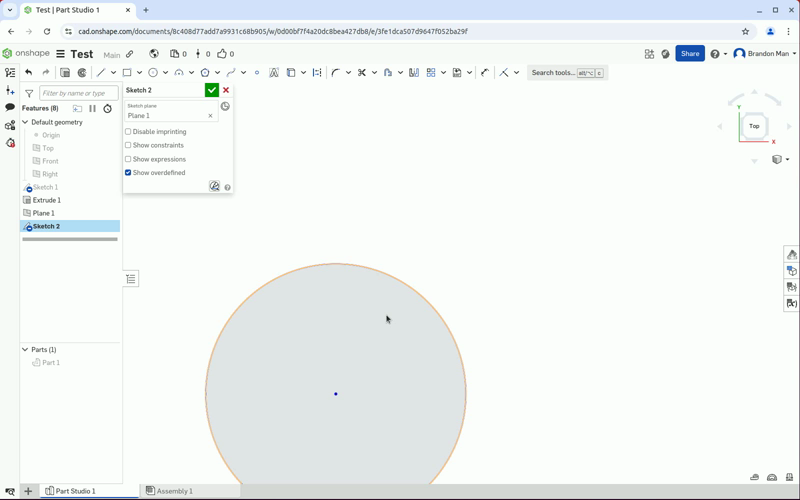
scroll(-6)
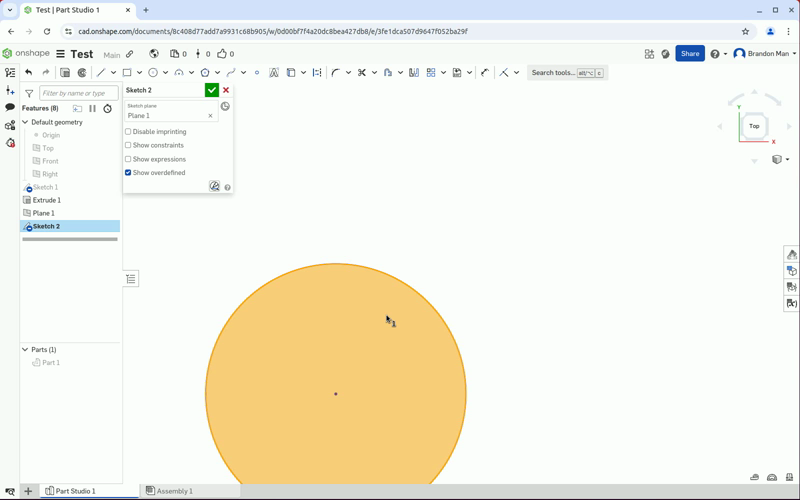
scroll(-6)
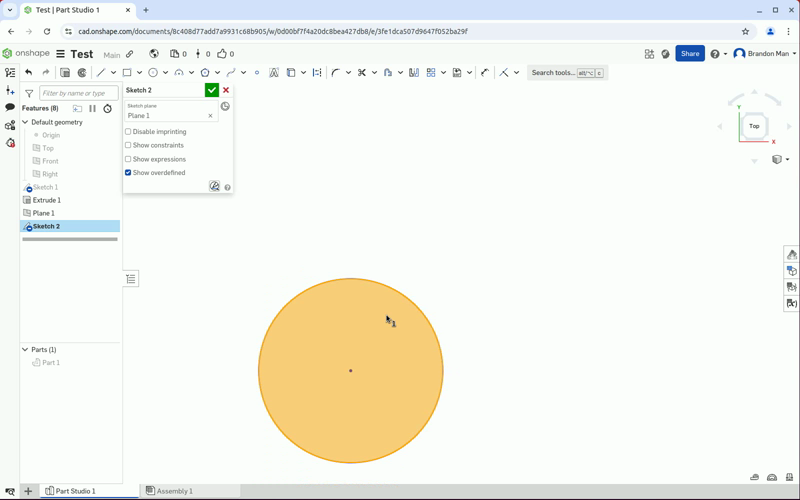
scroll(-6)
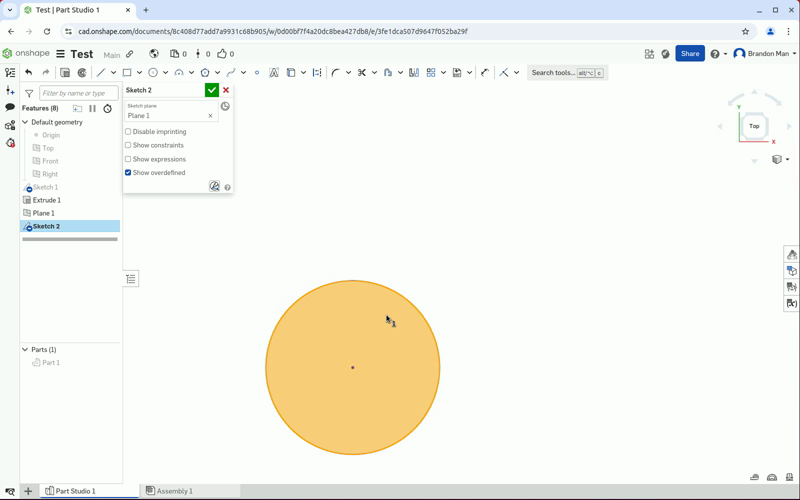
scroll(-6)
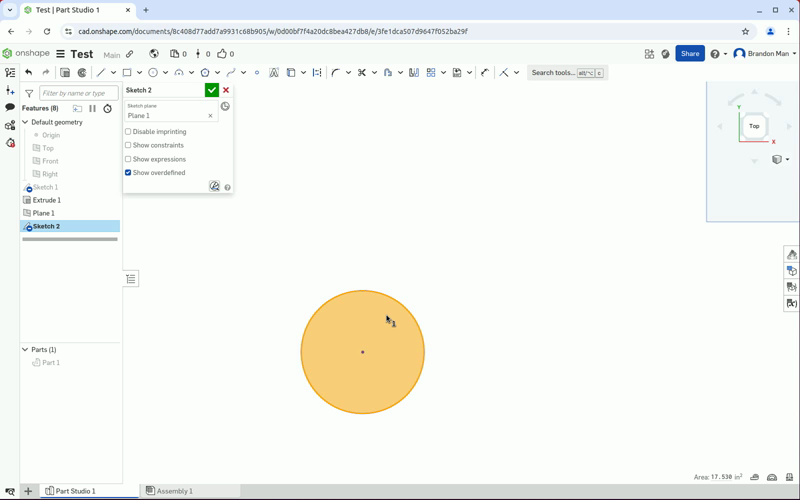
scroll(-6)
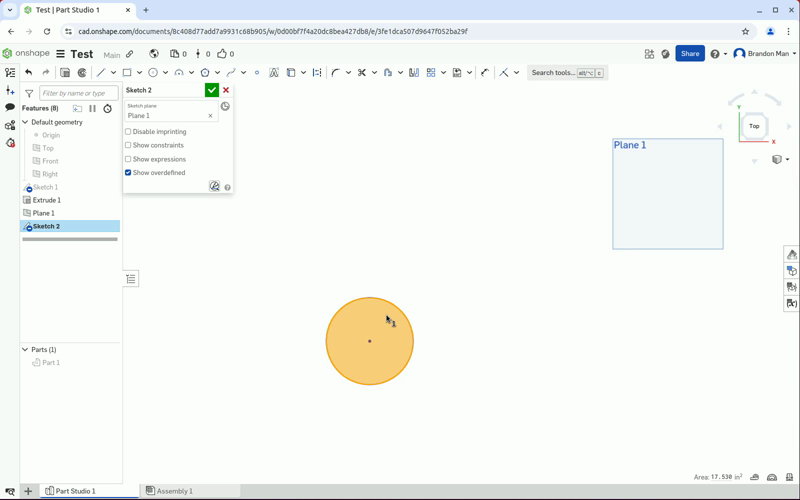
scroll(-6)
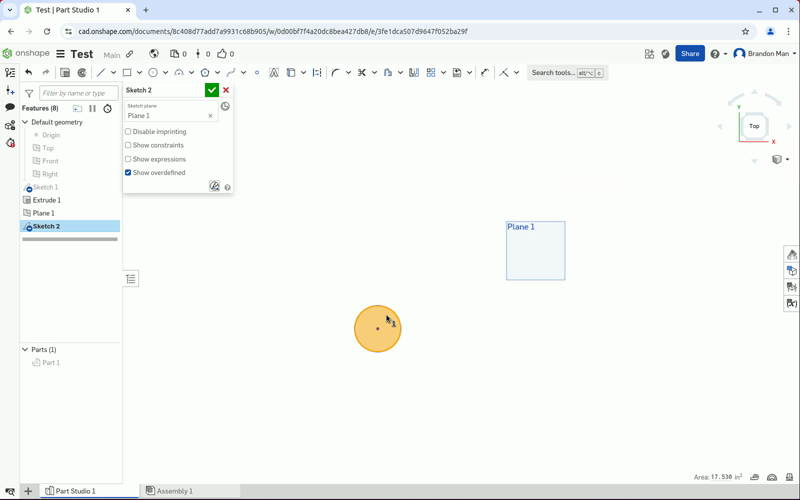
scroll(-6)
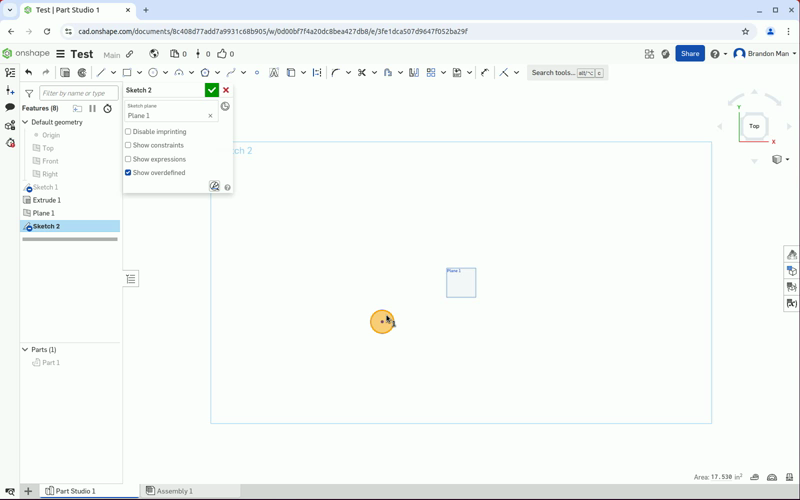
mouse_move(73, 352)
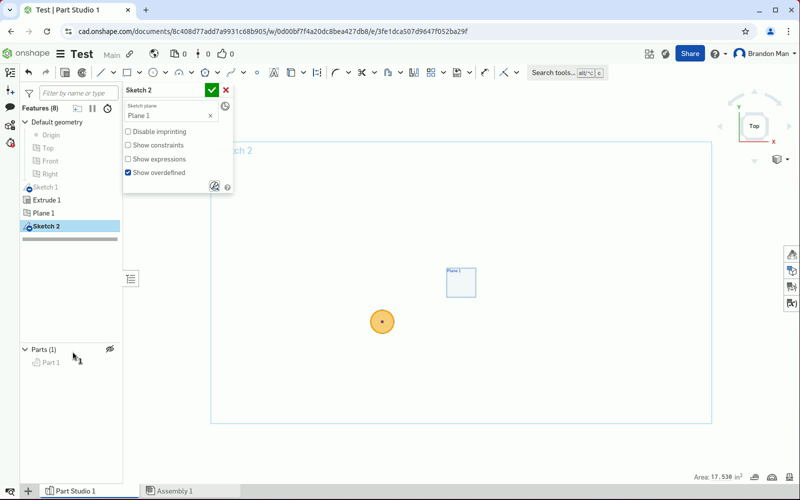
key(shift+y)
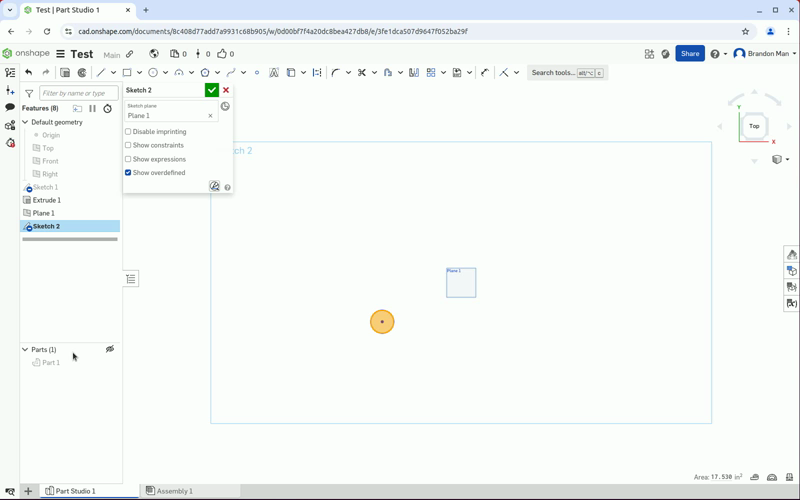
key(shift+e)
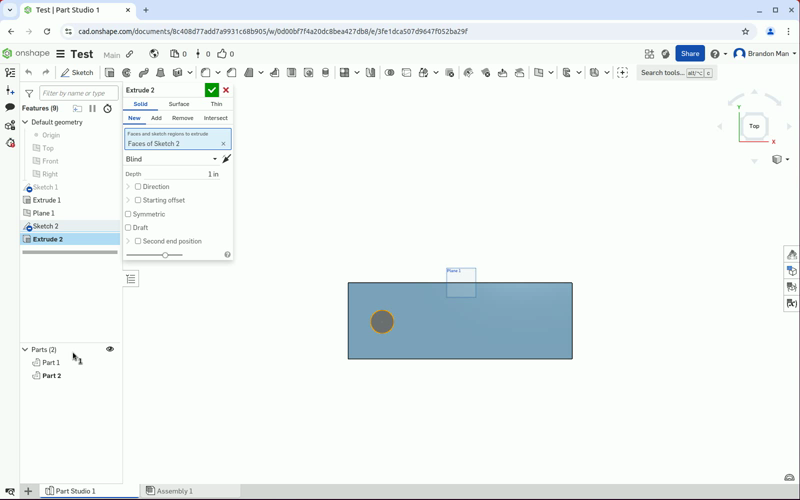
mouse_move(143, 106)
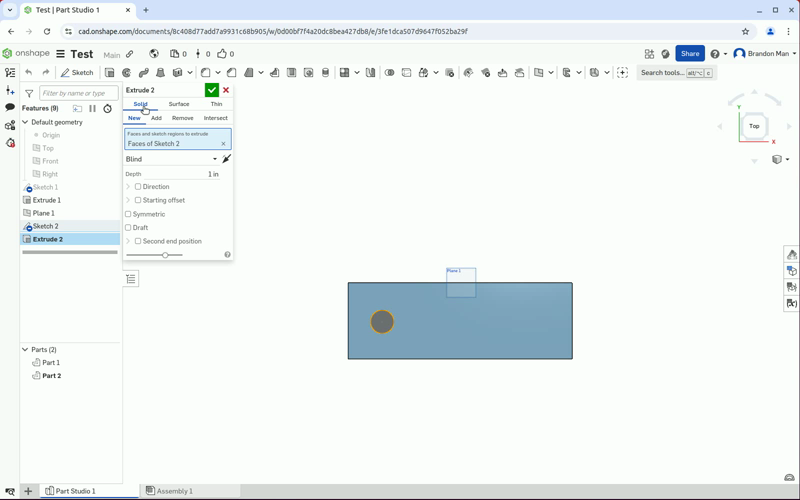
click(143, 106)
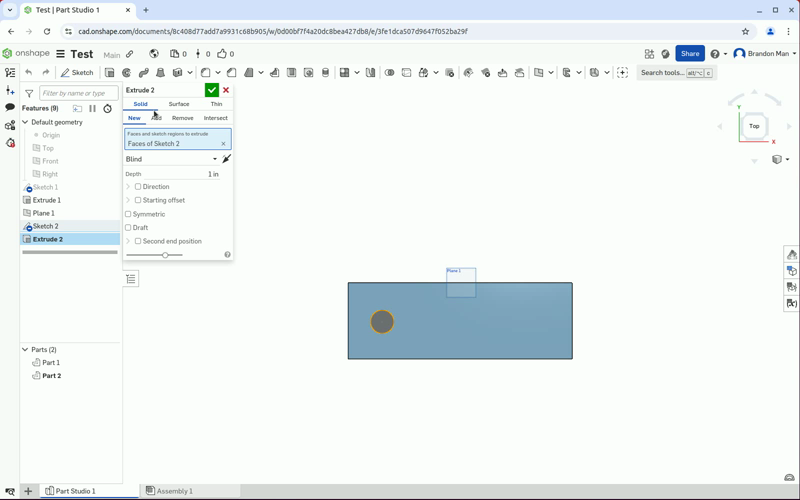
mouse_move(186, 120)
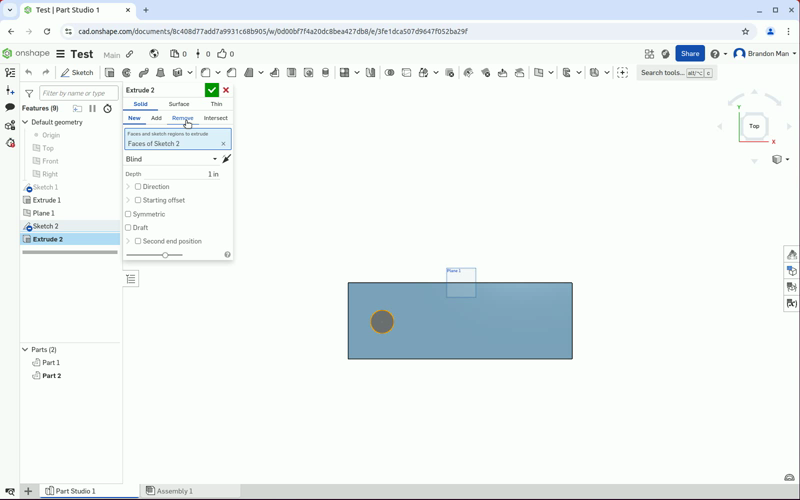
click(186, 120)
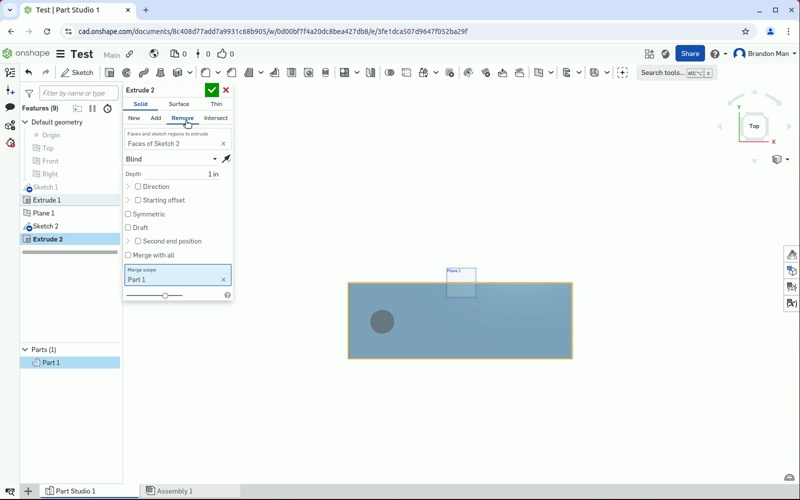
key(tab, 4)
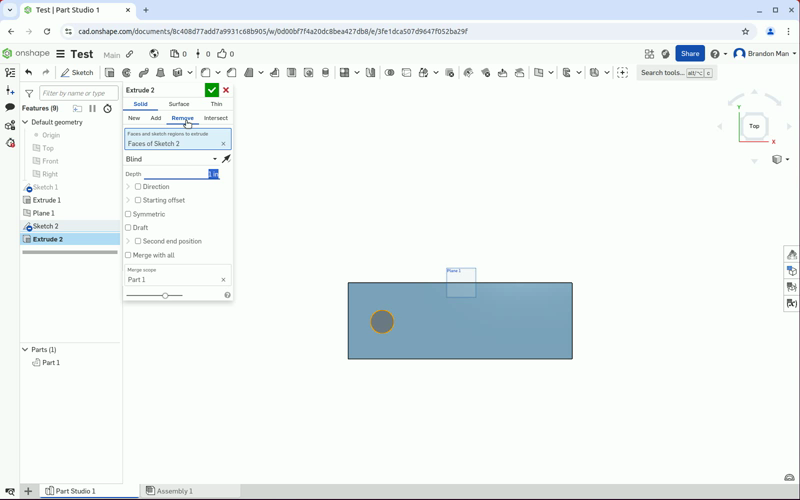
text(30.811)
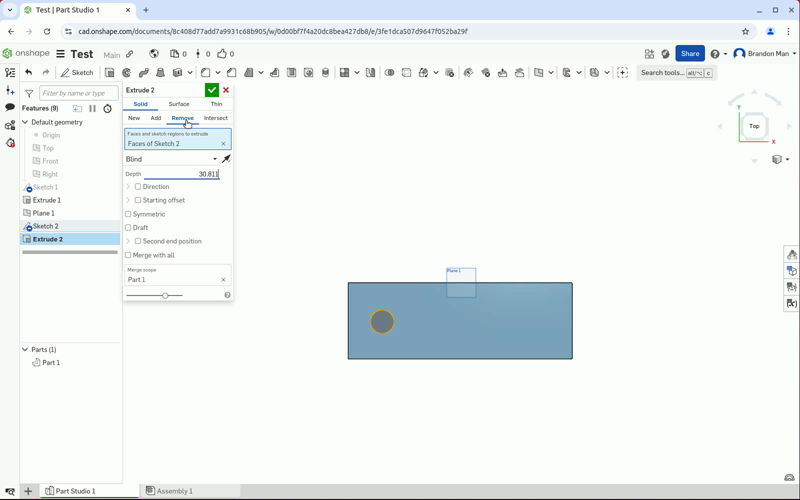
key(tab, 6)
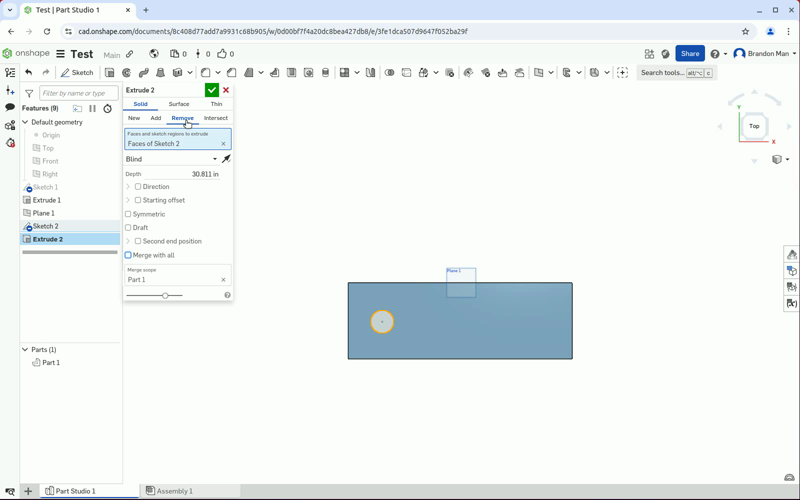
key(space)
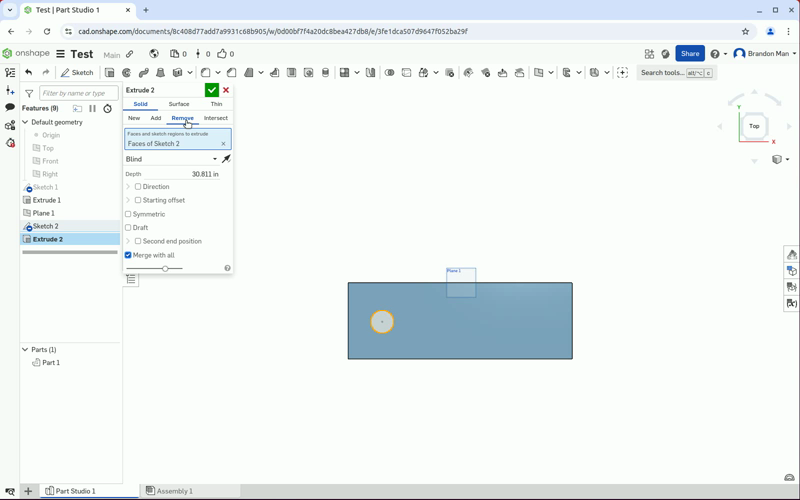
key(enter)
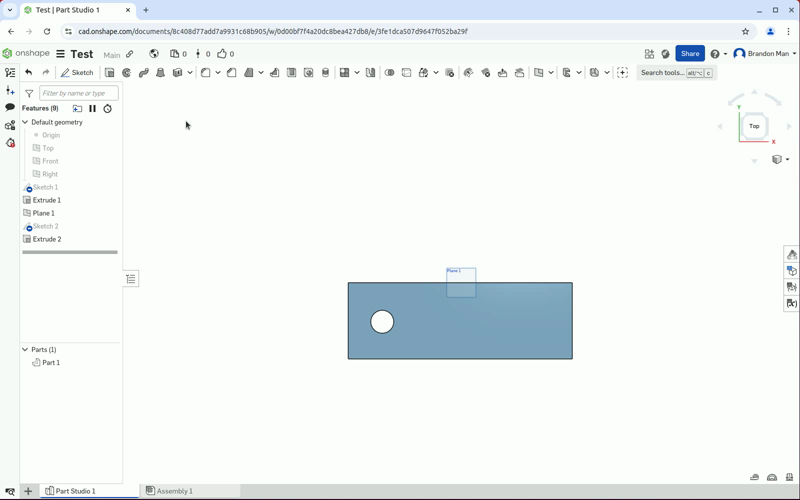
key(shift+h)
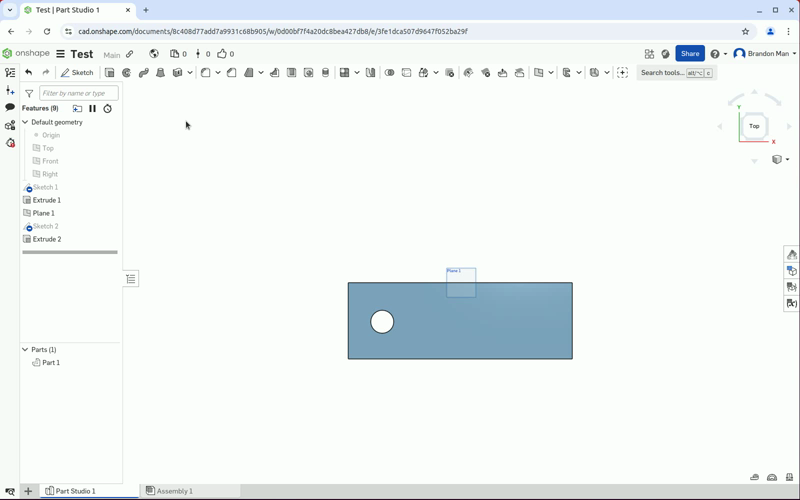
key(shift+h)
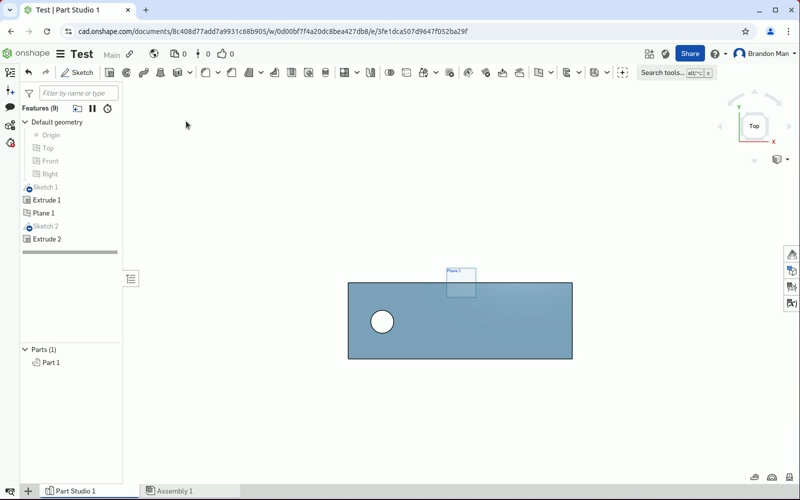
mouse_move(73, 189)
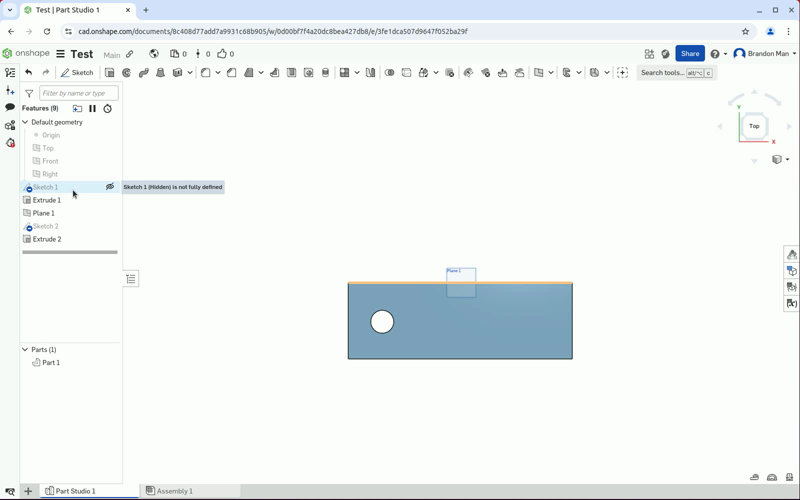
click(73, 189)
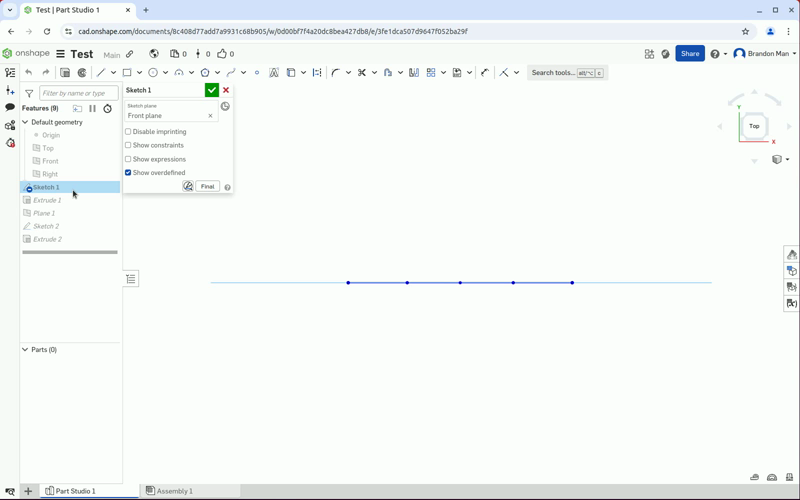
mouse_move(229, 92)
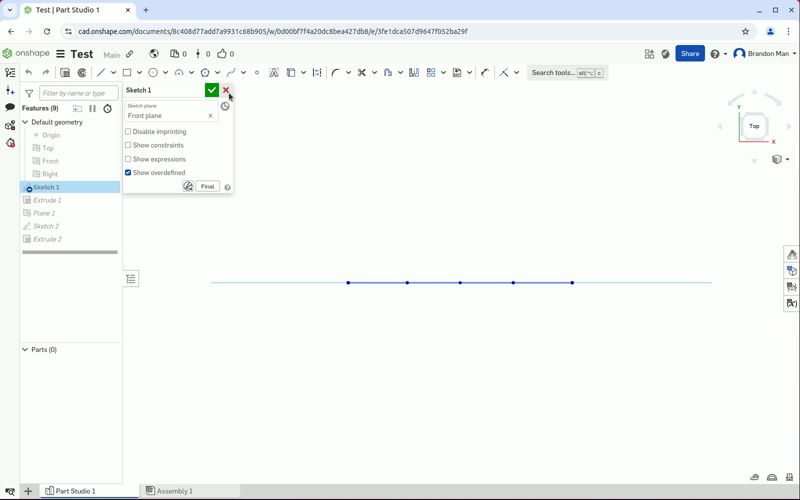
click(229, 92)
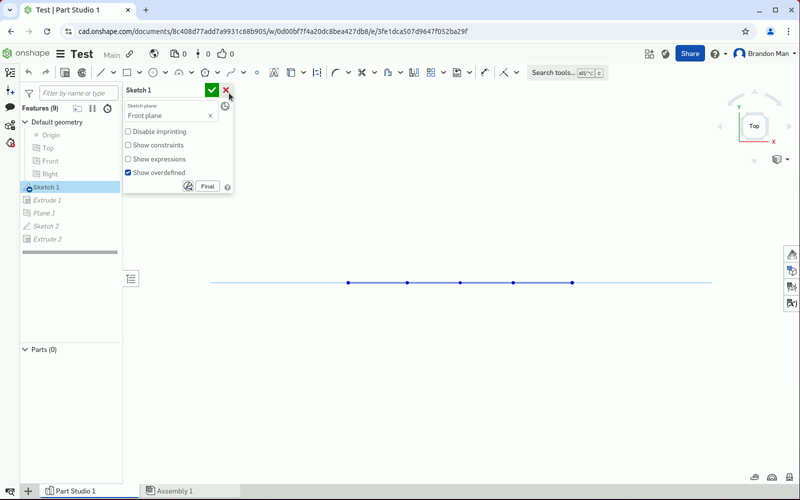
key(shift+s)
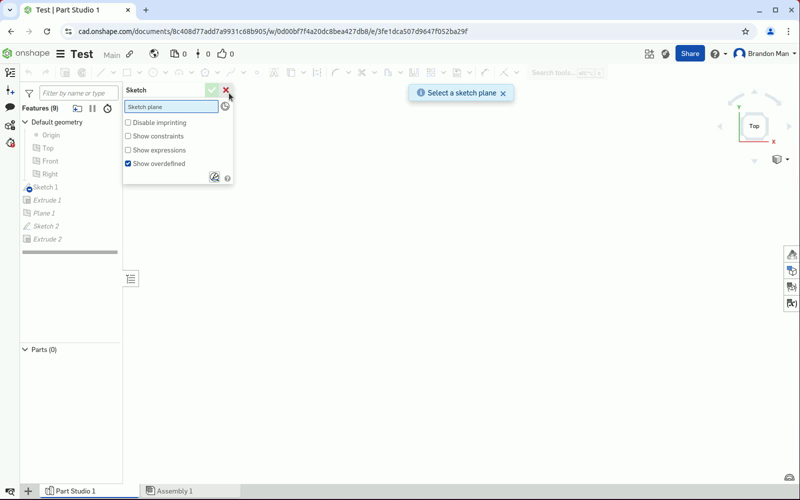
mouse_move(73, 215)
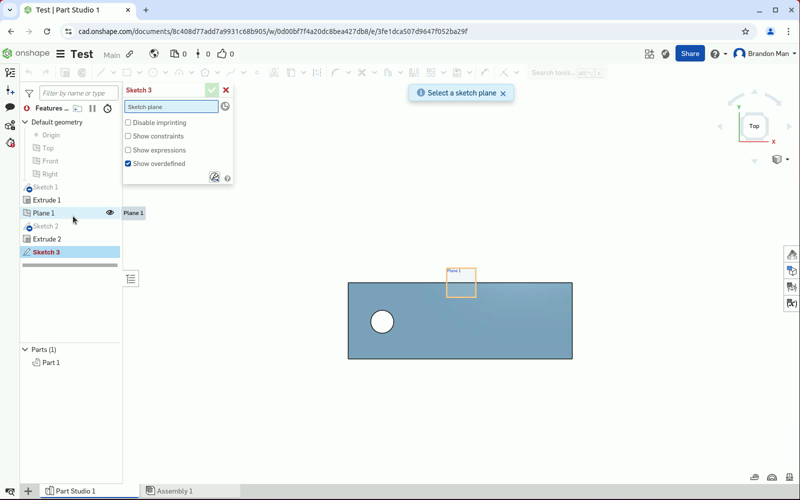
click(73, 215)
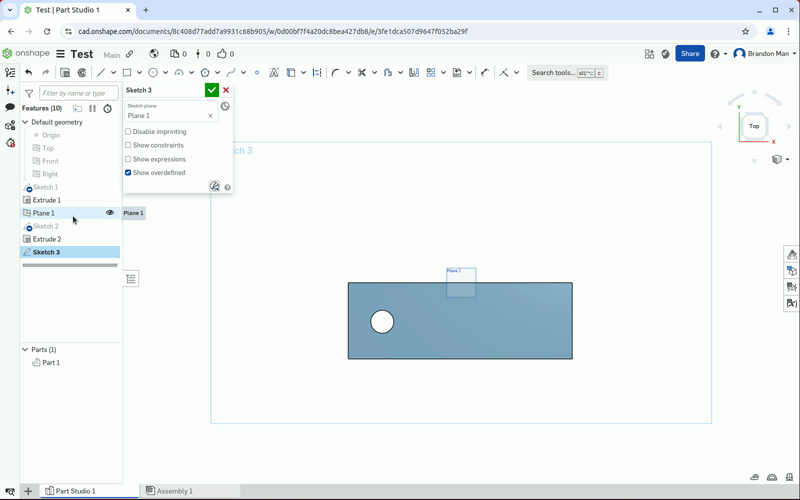
mouse_move(73, 352)
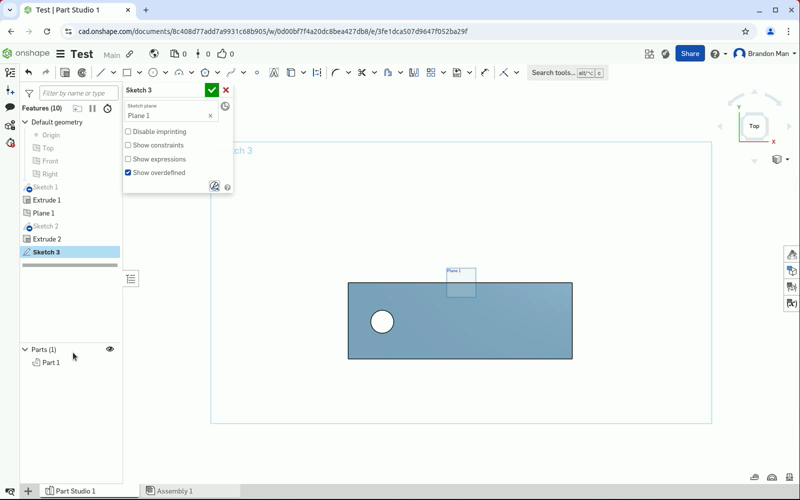
key(y)
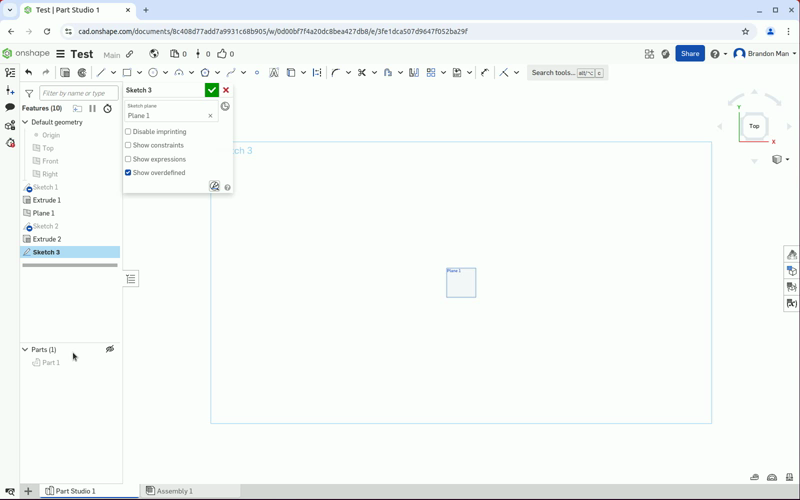
key(c)
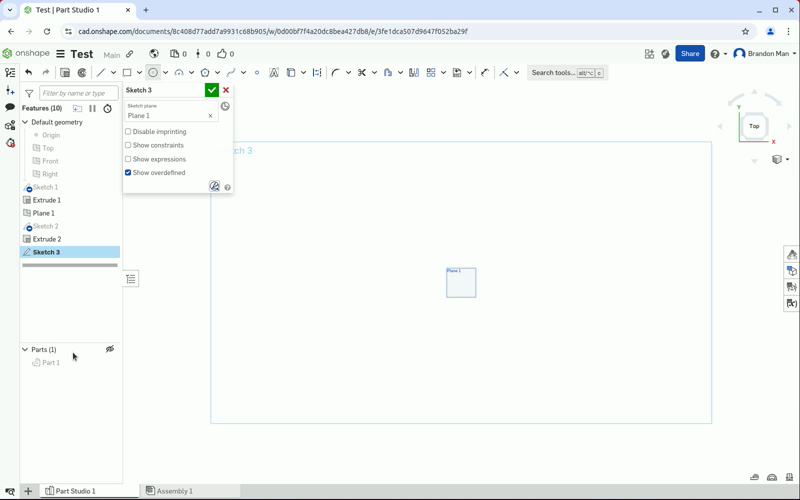
key_down(shift)
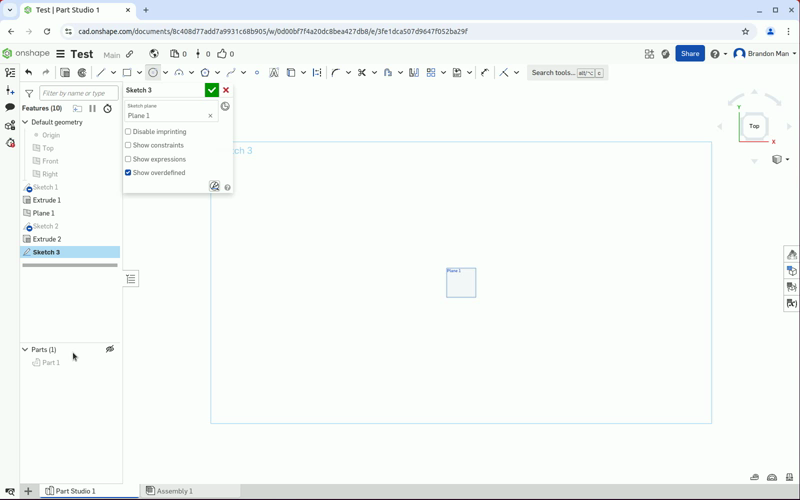
mouse_move(540, 321)
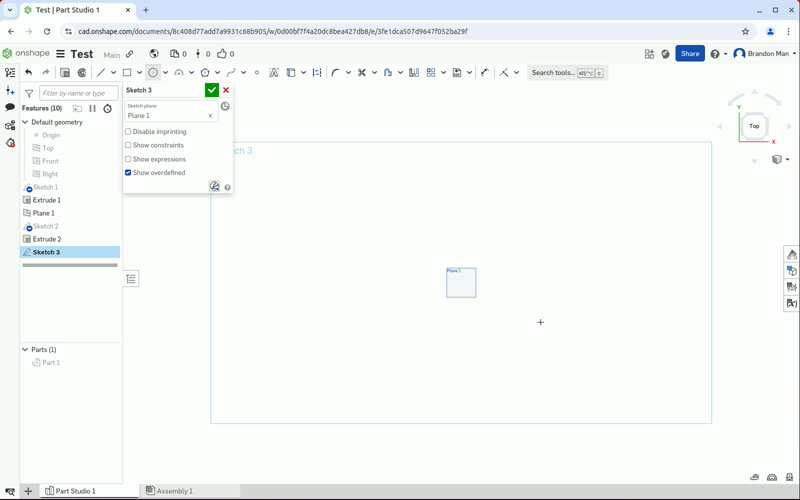
click(540, 321)
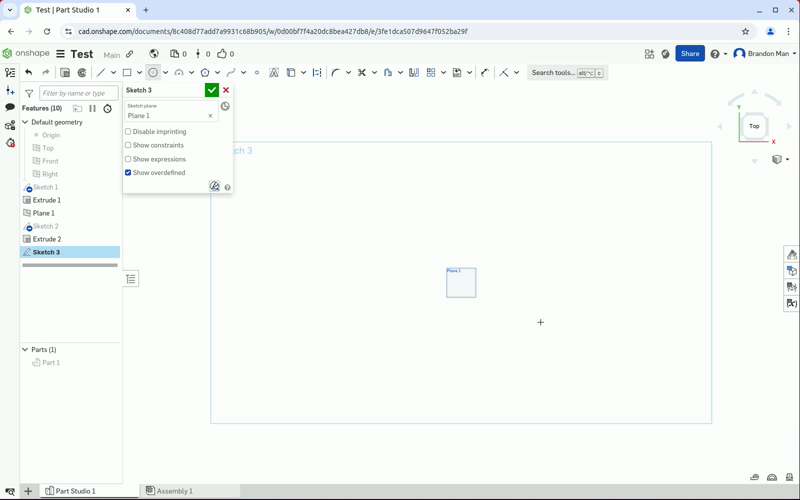
key_up(shift)
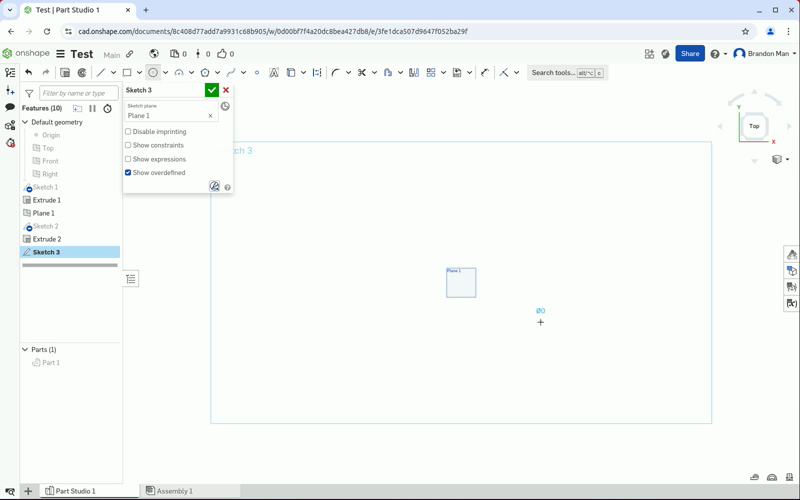
mouse_move(552, 321)
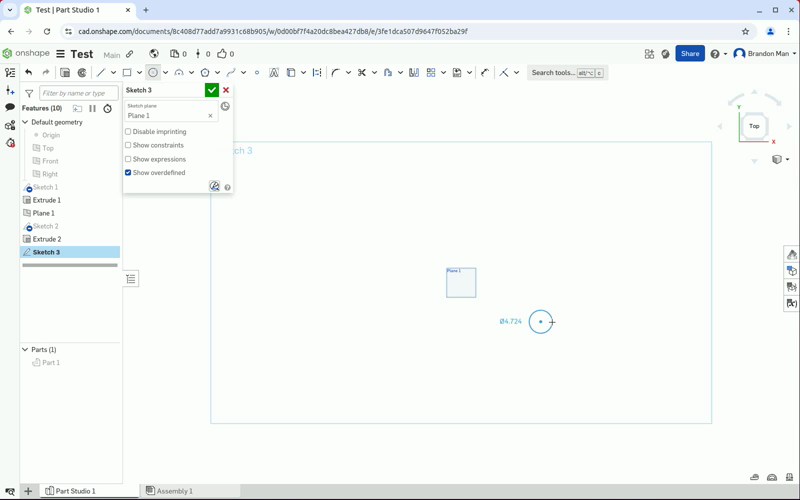
click(552, 321)
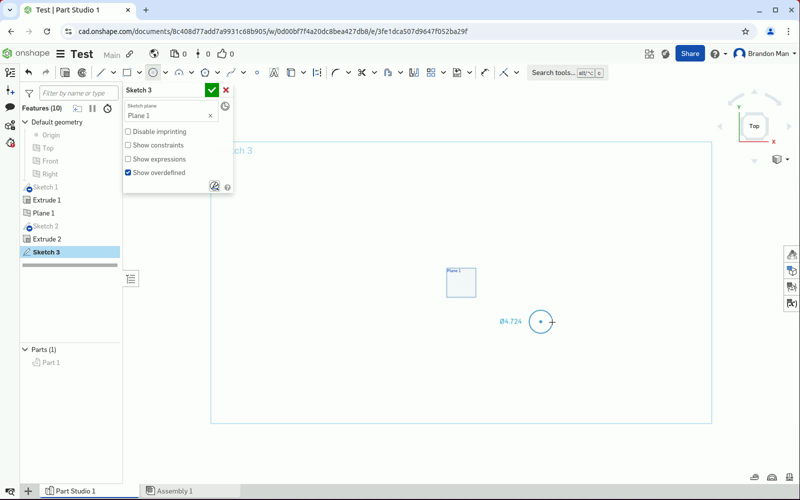
key(esc)
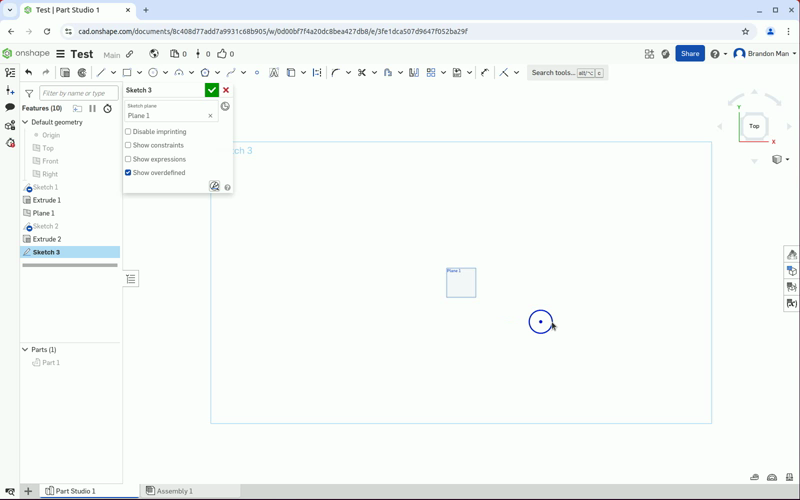
mouse_move(548, 314)
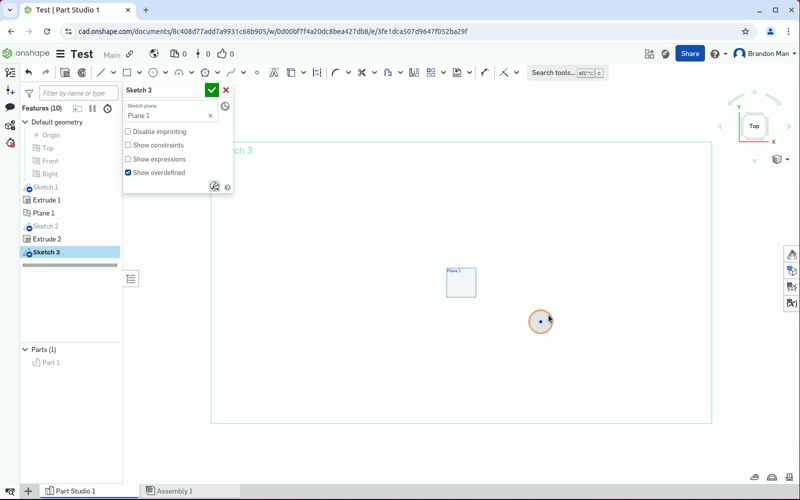
scroll(6)
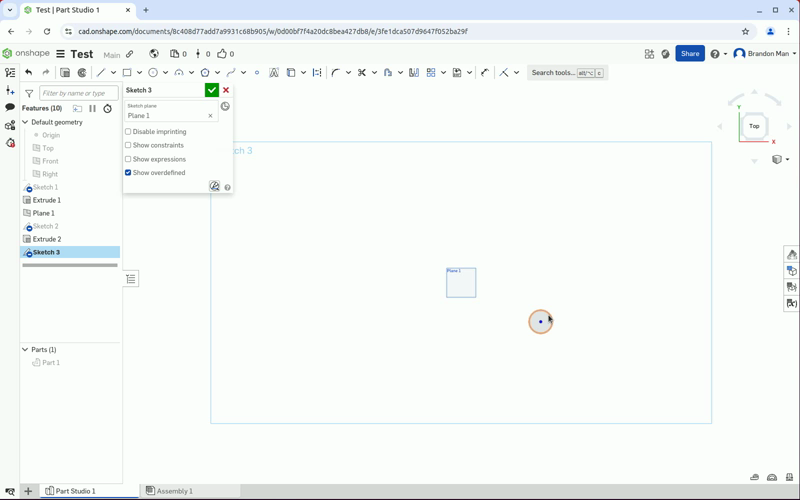
scroll(6)
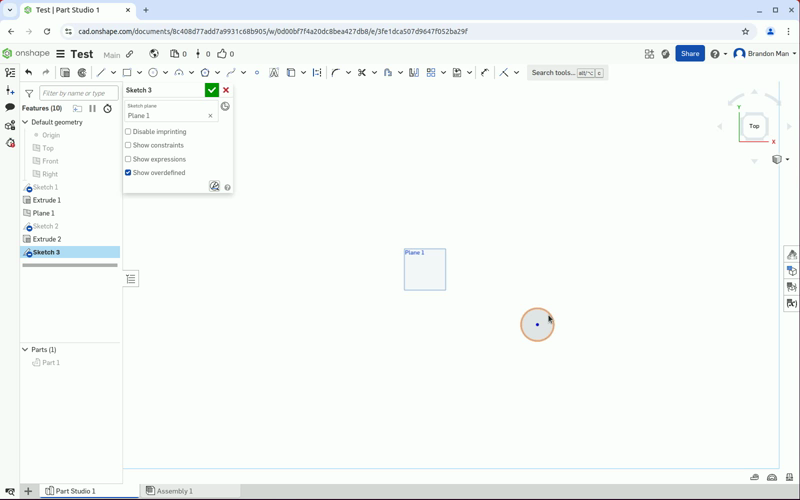
scroll(6)
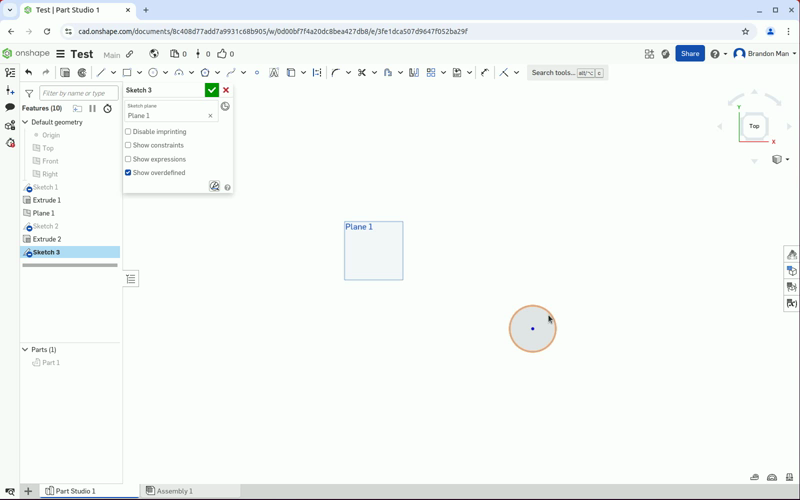
scroll(6)
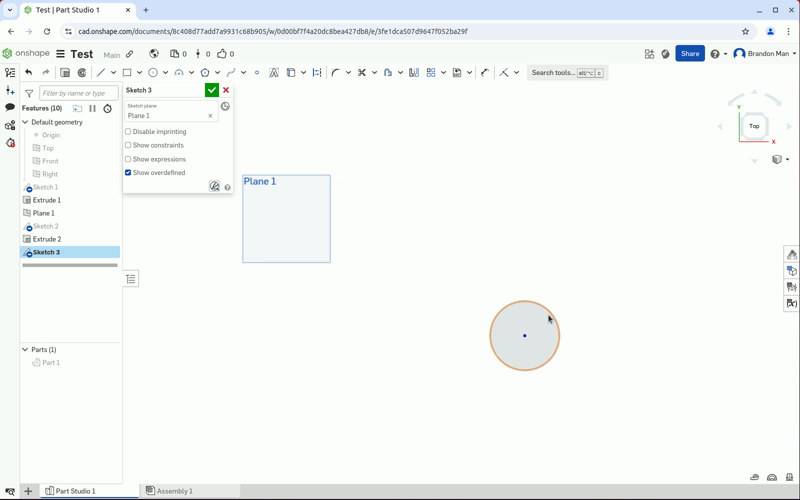
scroll(6)
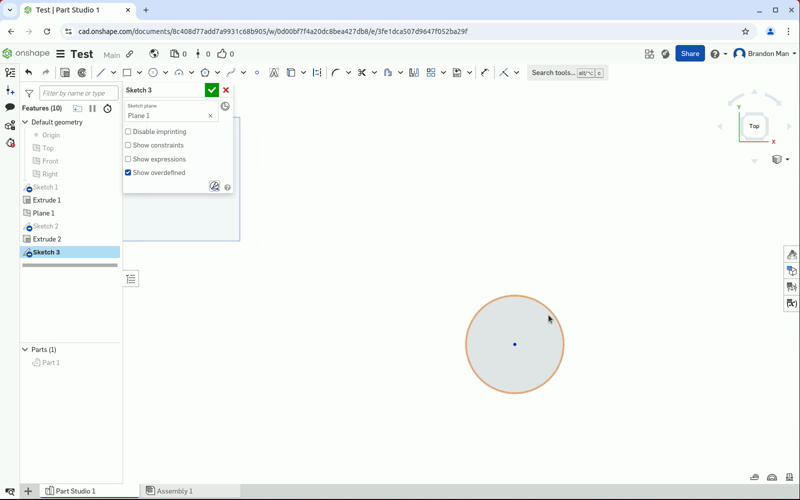
scroll(6)
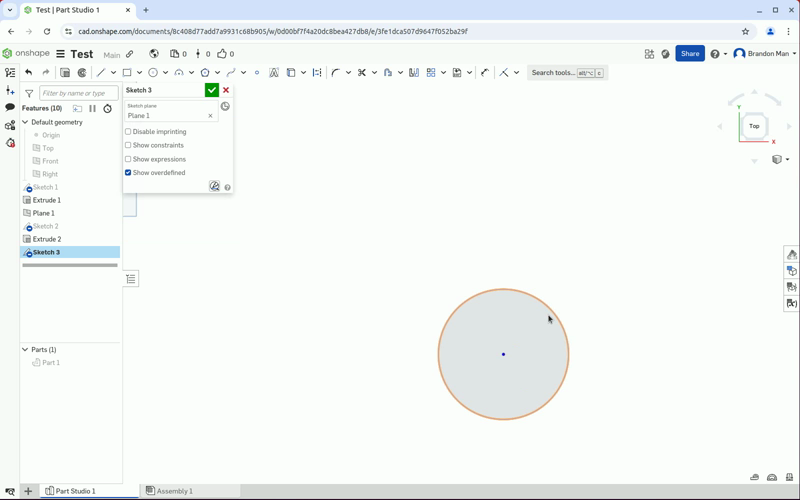
scroll(6)
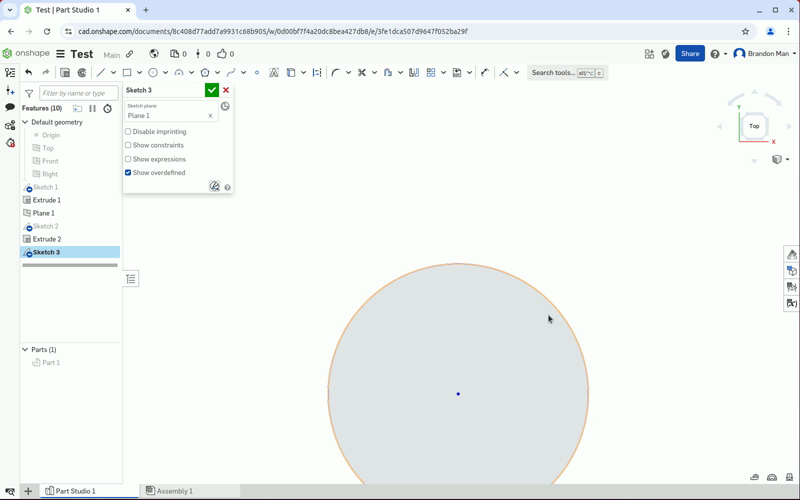
click(548, 314)
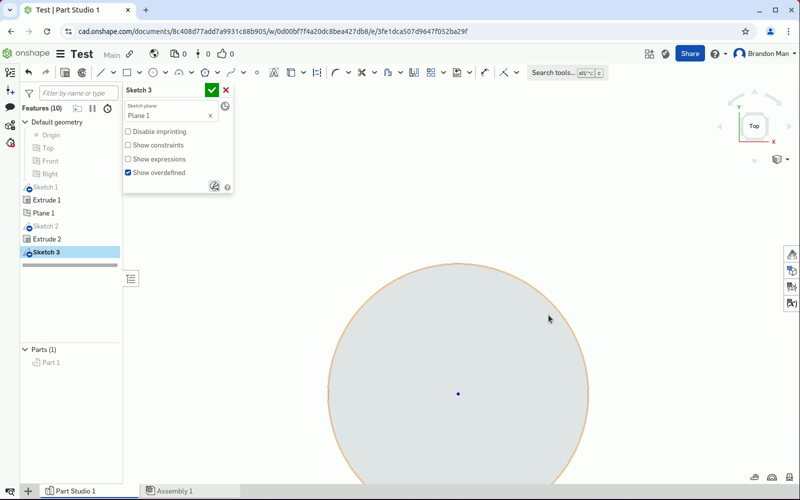
scroll(-6)
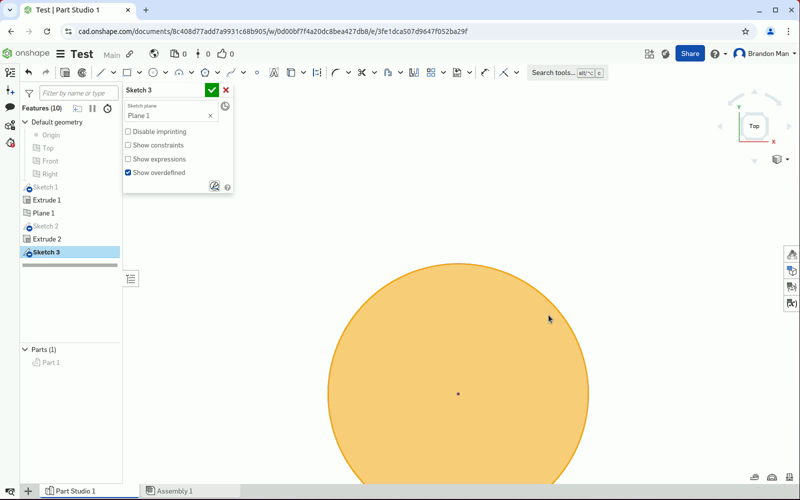
scroll(-6)
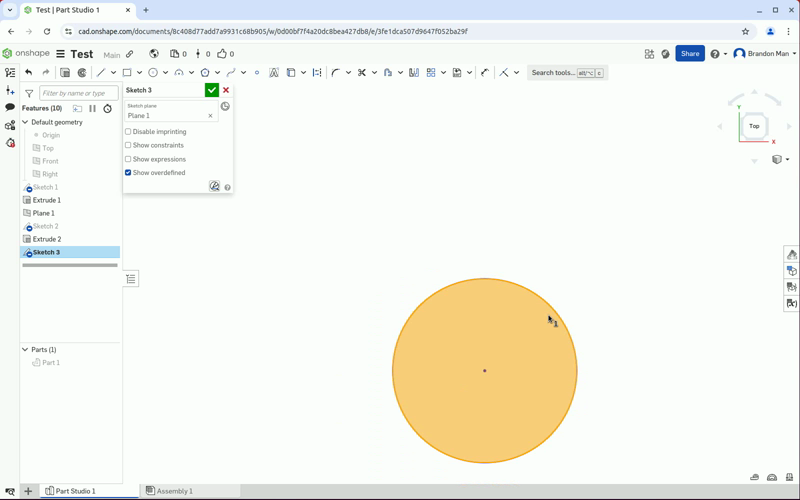
scroll(-6)
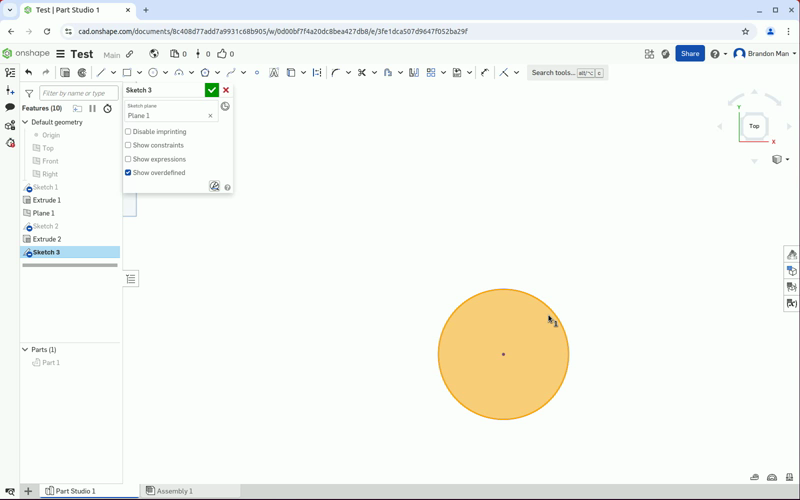
scroll(-6)
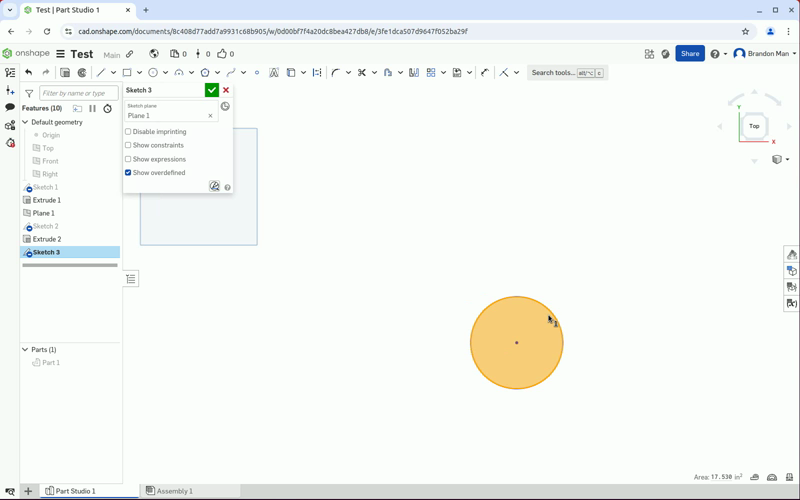
scroll(-6)
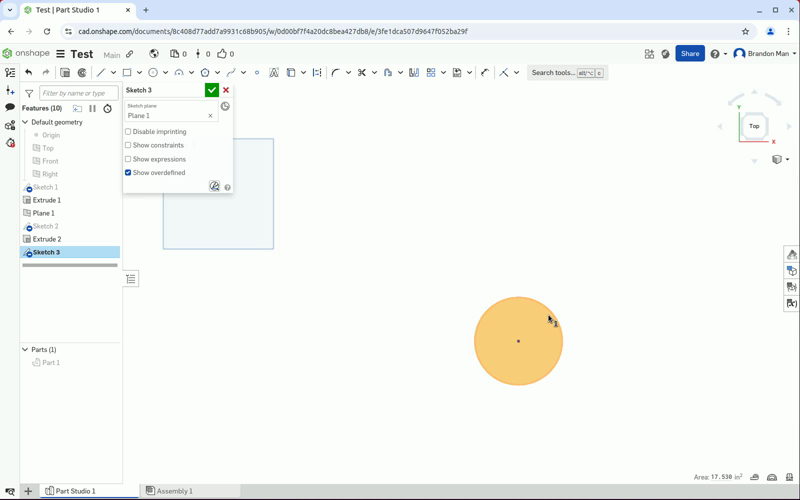
scroll(-6)
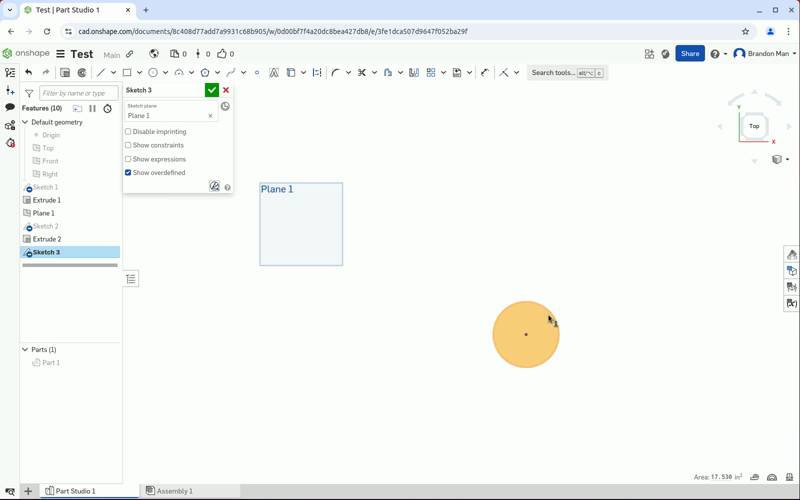
scroll(-6)
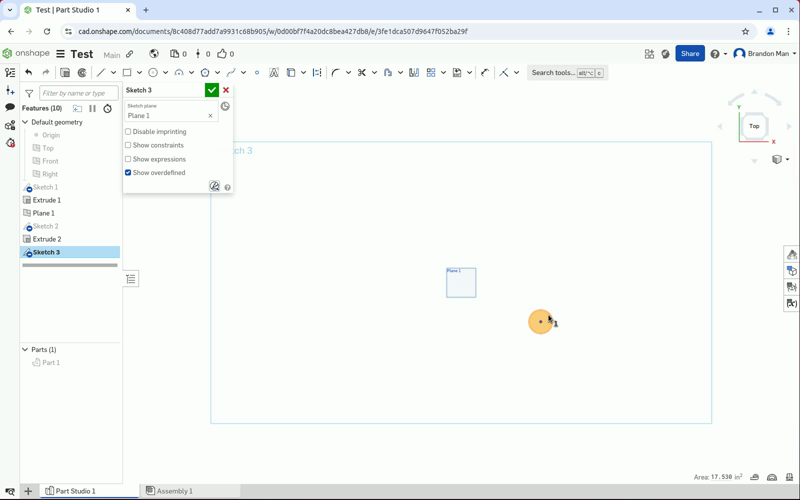
mouse_move(73, 352)
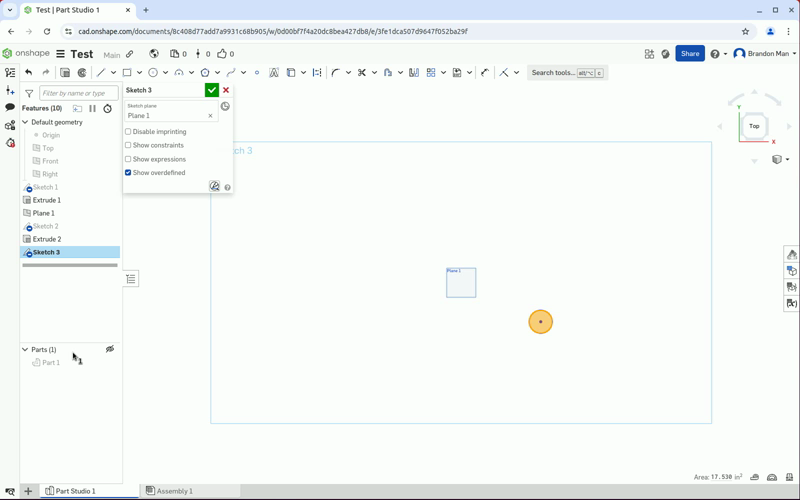
key(shift+y)
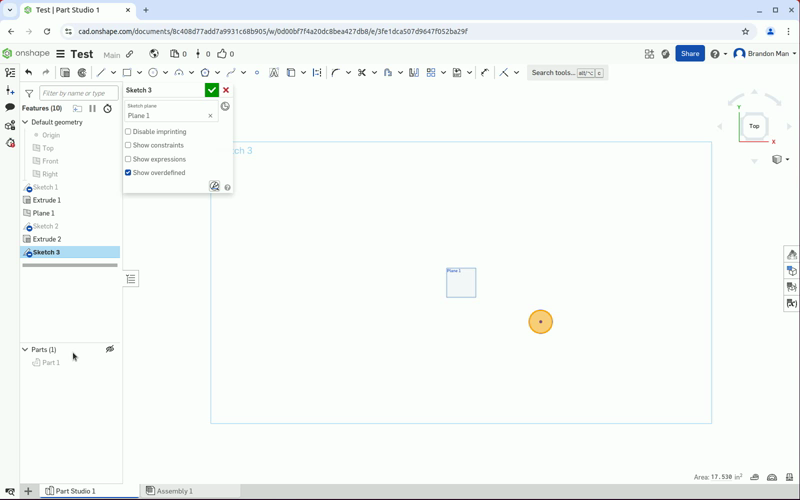
key(shift+e)
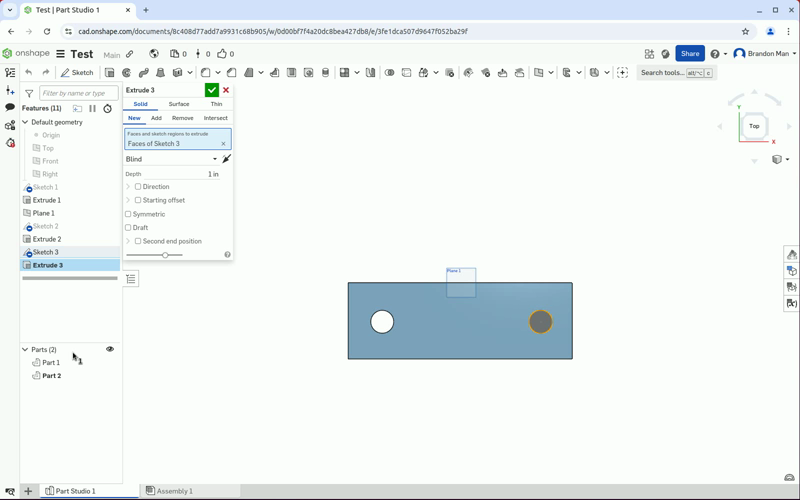
mouse_move(143, 106)
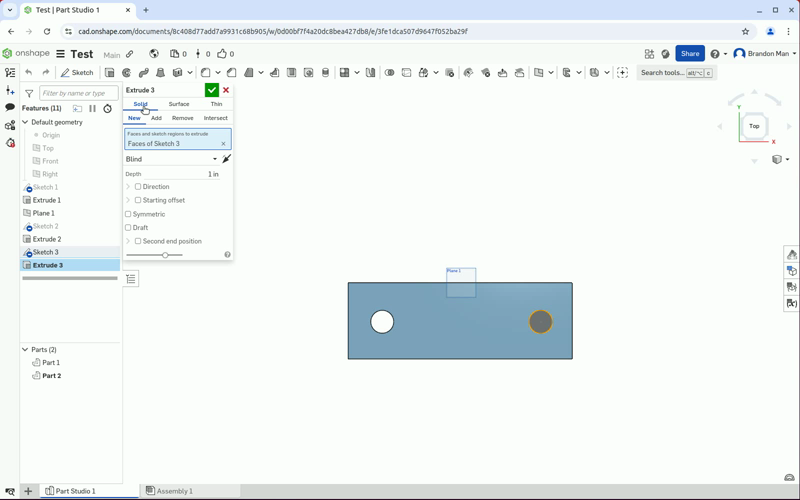
click(143, 106)
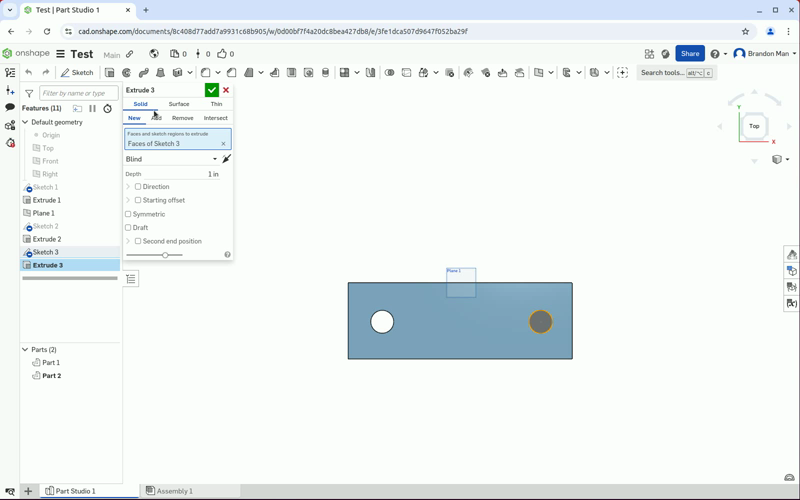
mouse_move(186, 120)
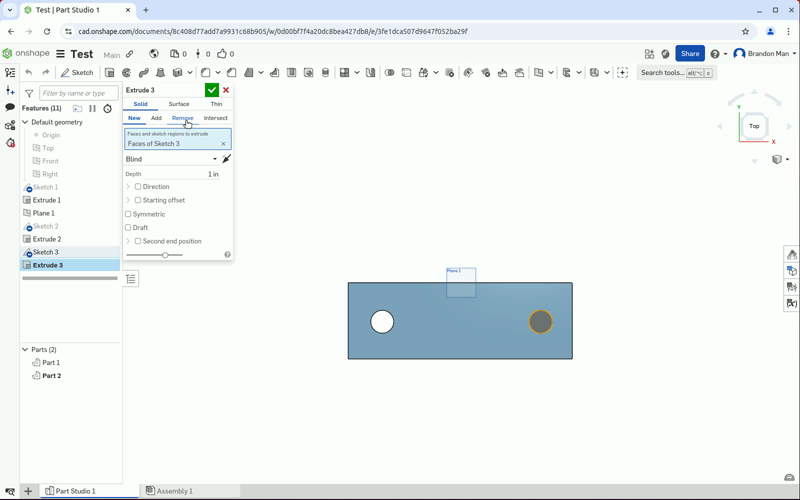
click(186, 120)
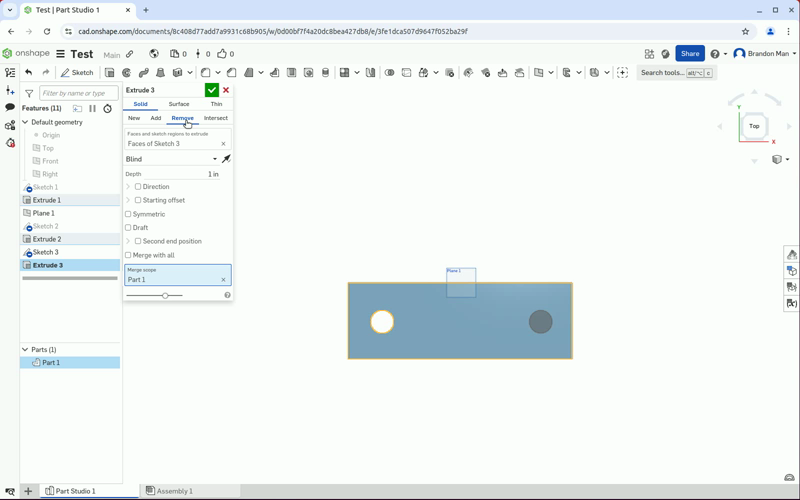
key(tab, 4)
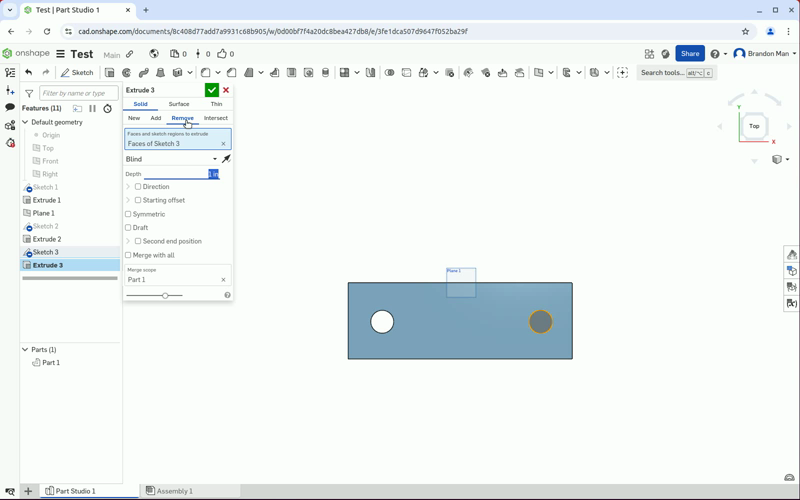
text(30.811)
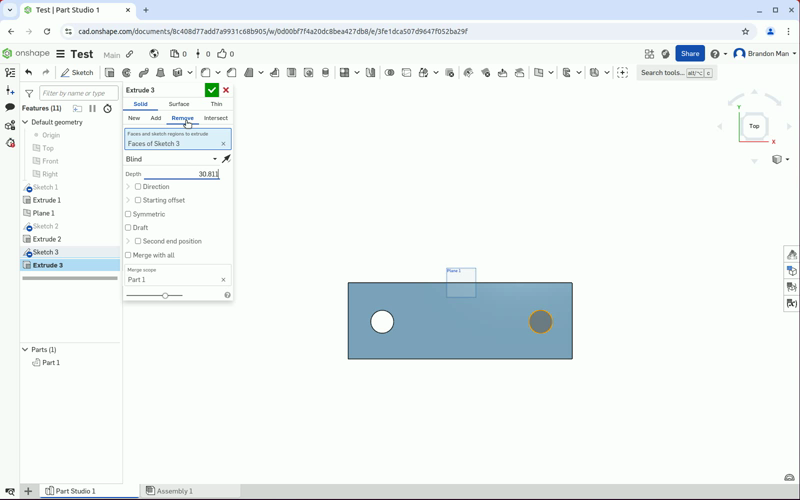
key(tab, 6)
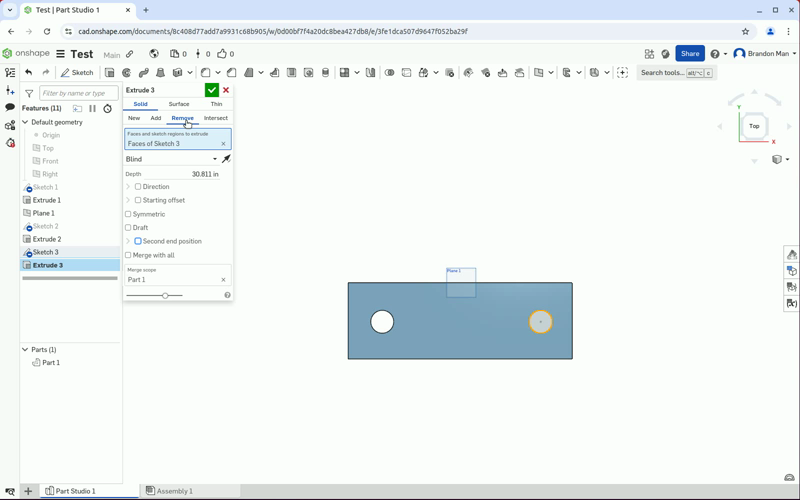
key(space)
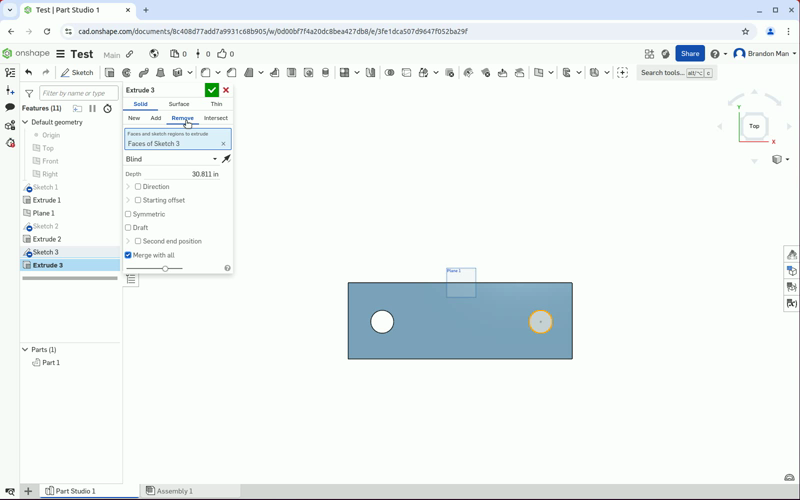
key(enter)
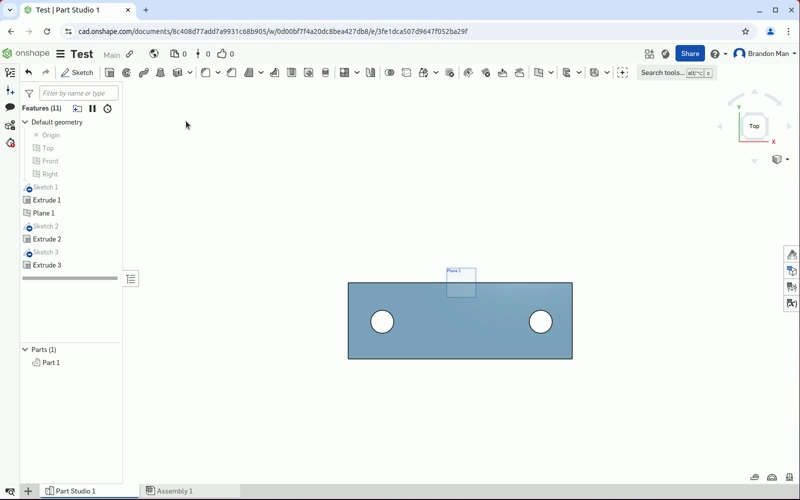
key(shift+h)
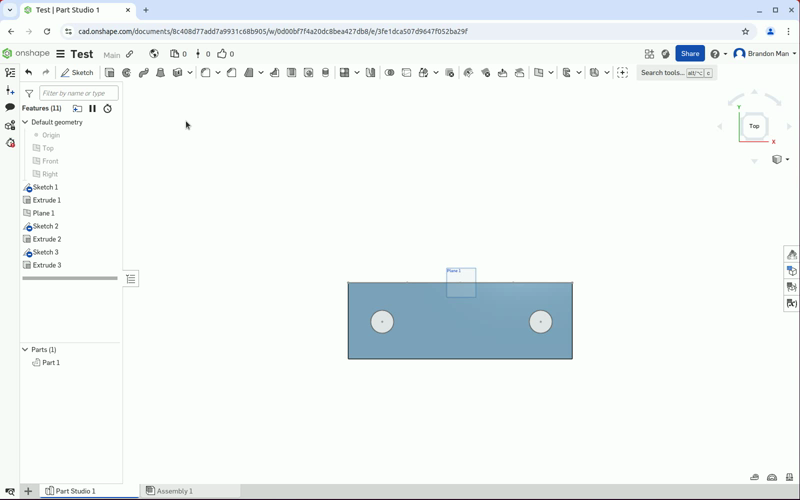
key(shift+h)
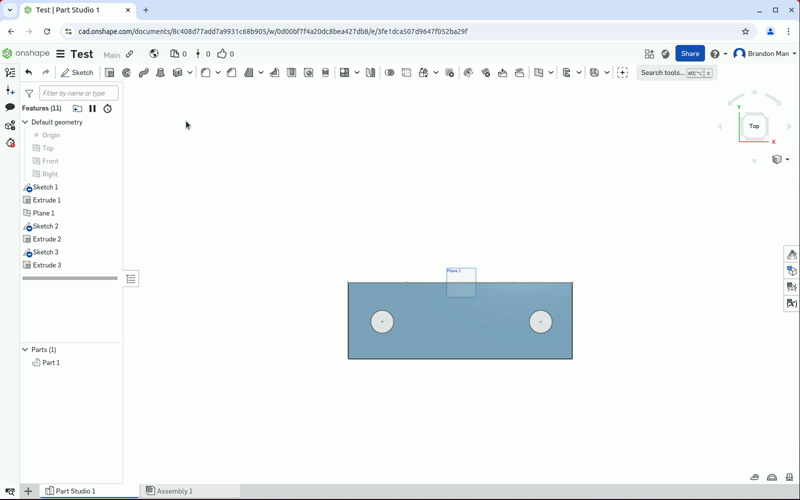
key(shift+7)
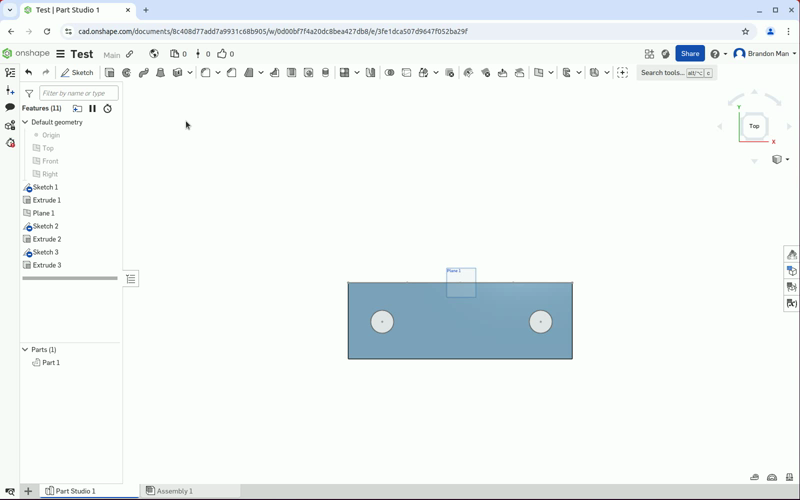
key(up, 3)
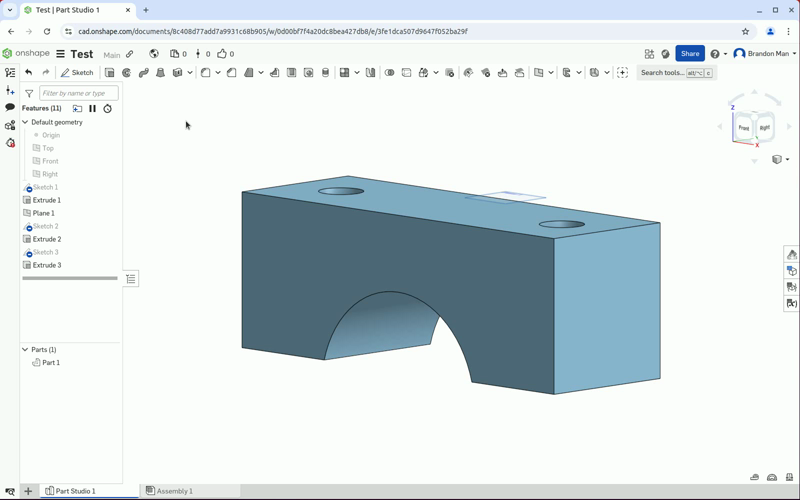
key(left, 3)
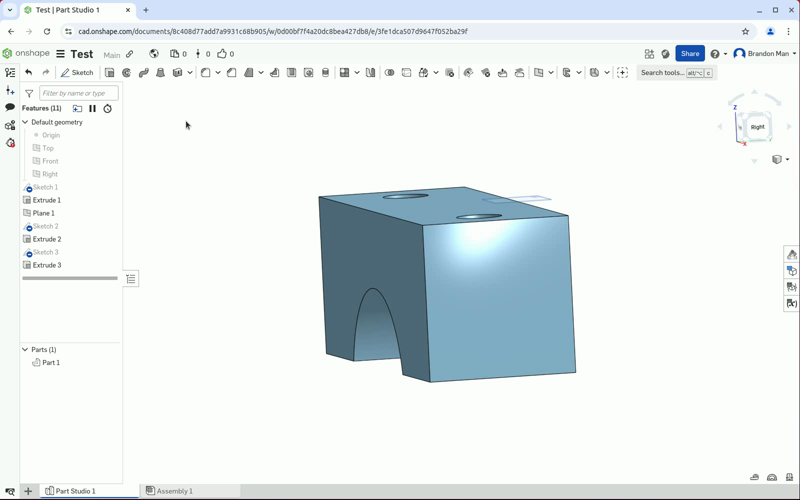
key(right, 3)
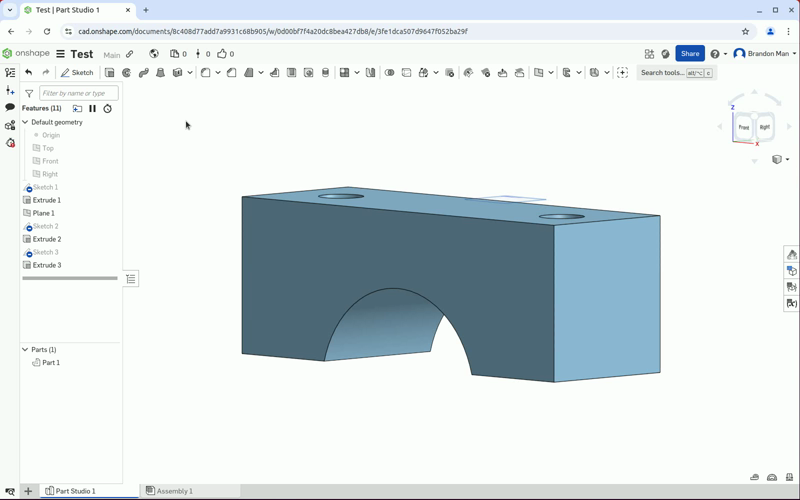
key(down, 3)
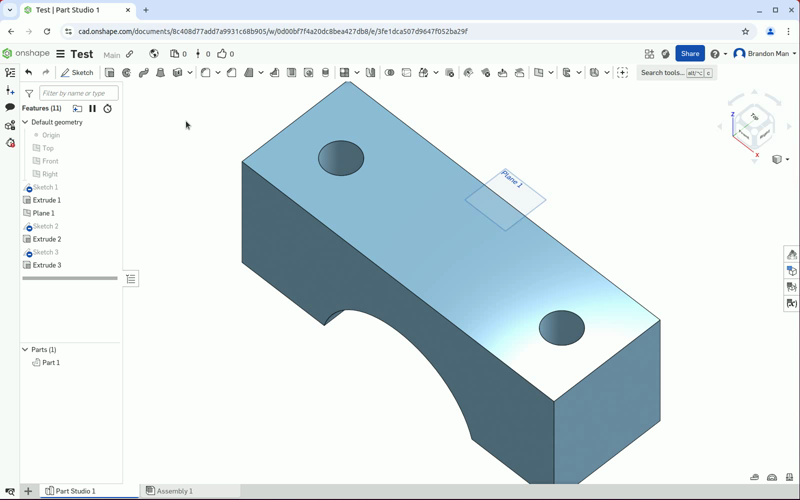
mouse_move(73, 189)
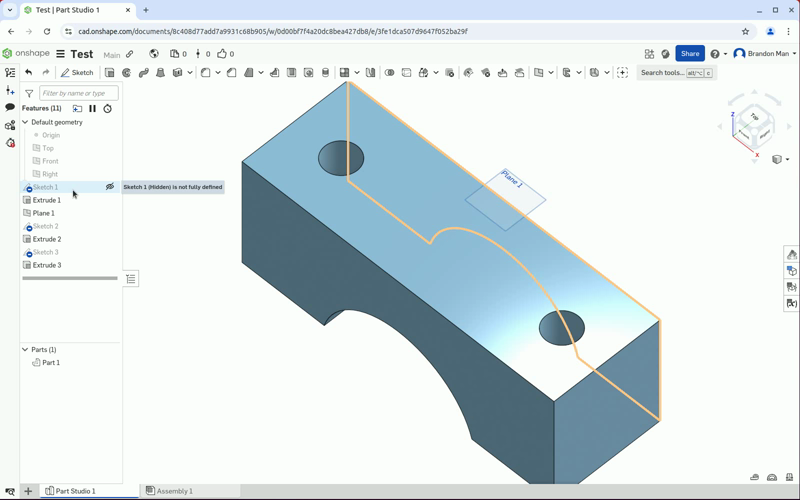
click(73, 189)